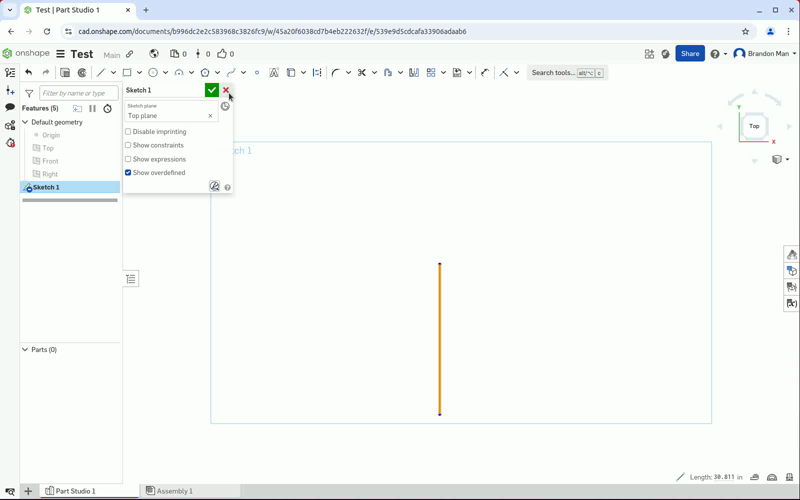
key(shift+h)
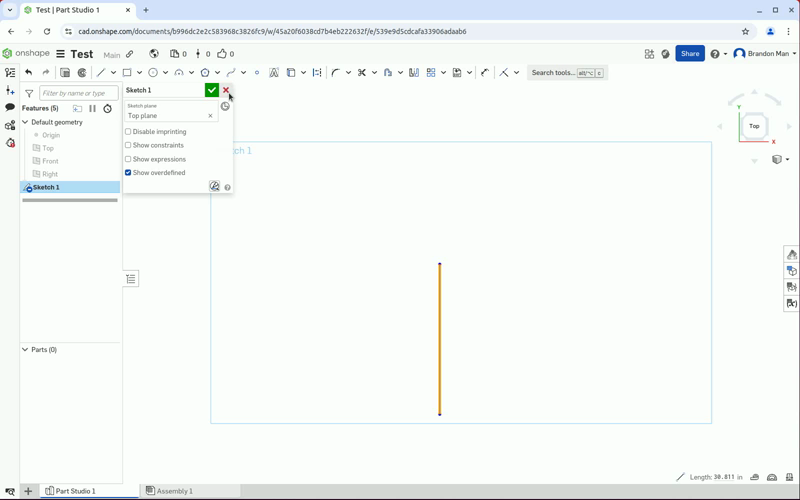
key(shift+s)
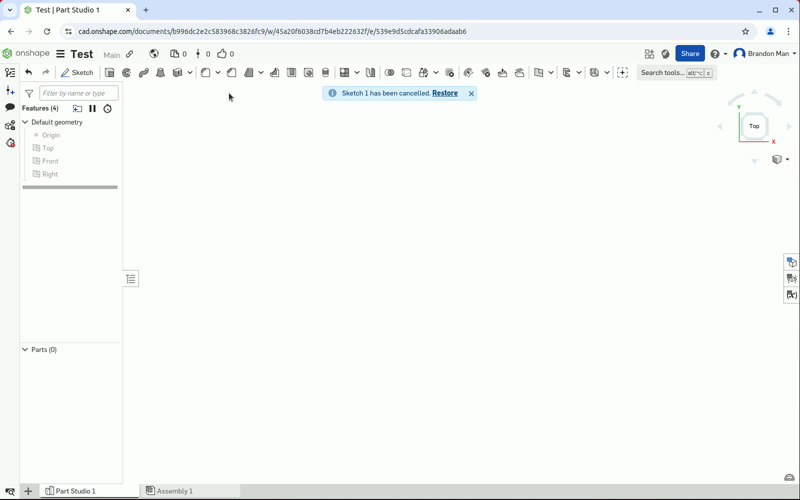
mouse_move(73, 150)
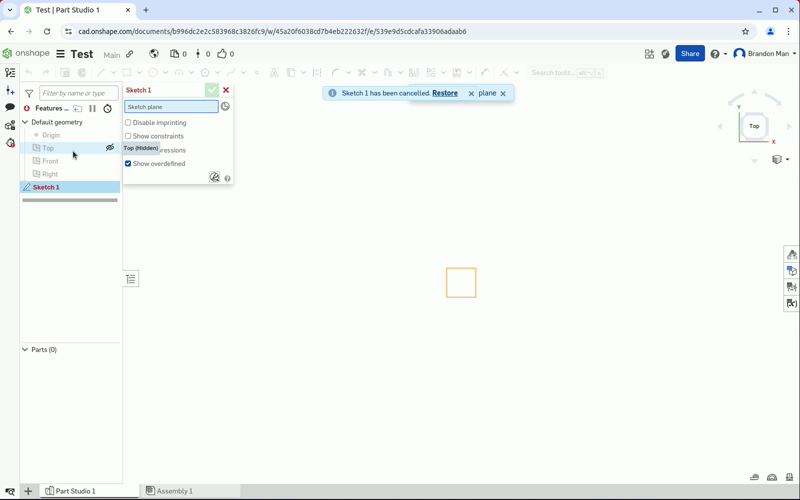
click(73, 150)
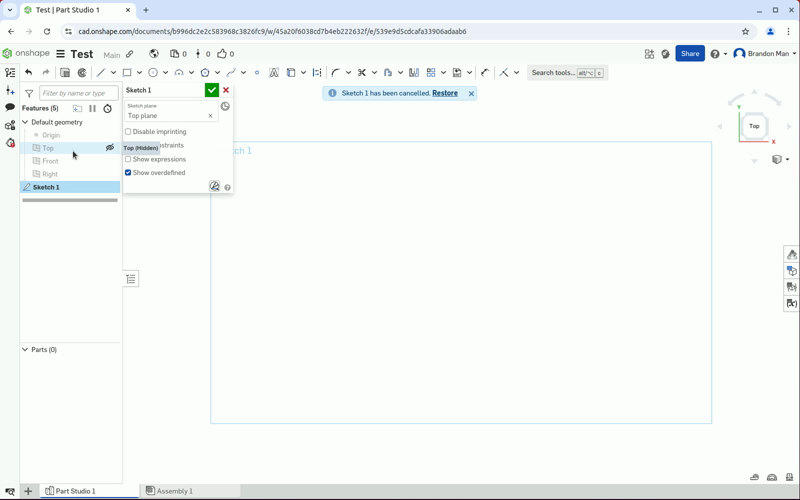
mouse_move(73, 352)
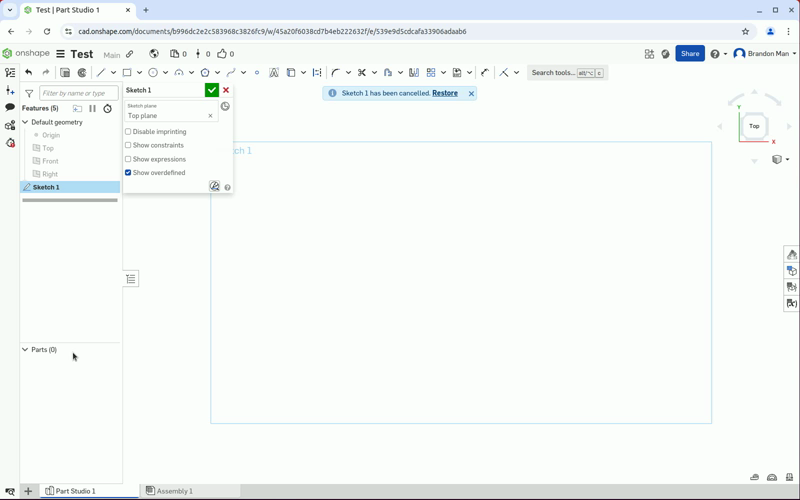
key(y)
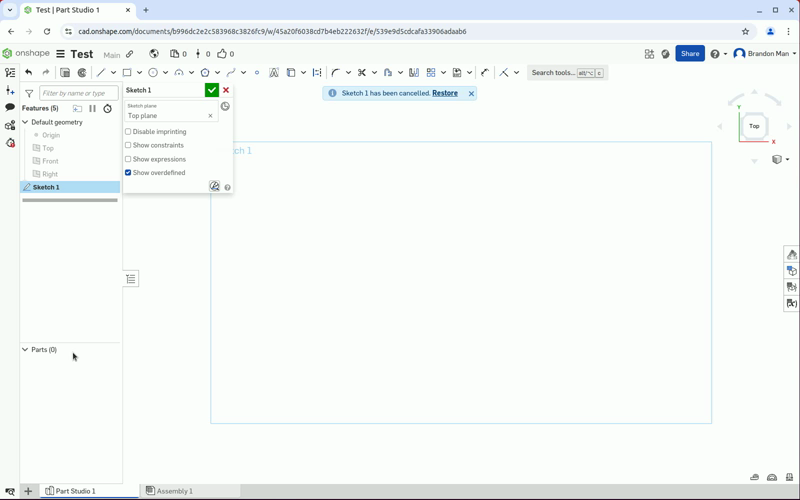
key(l)
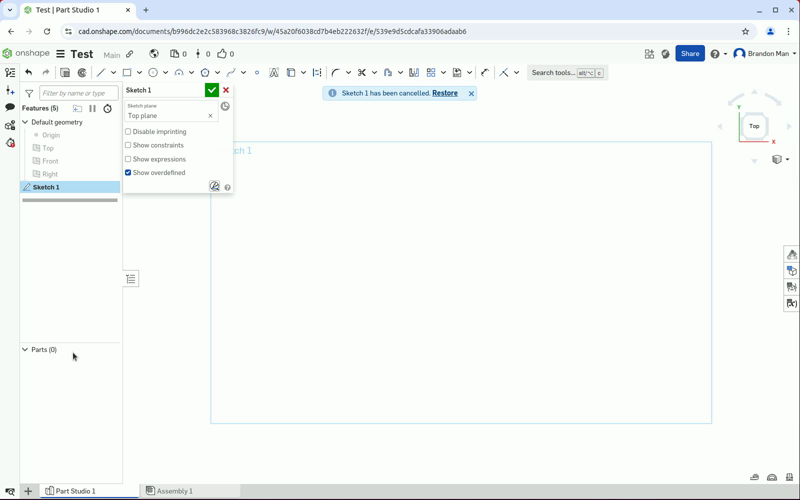
key_down(shift)
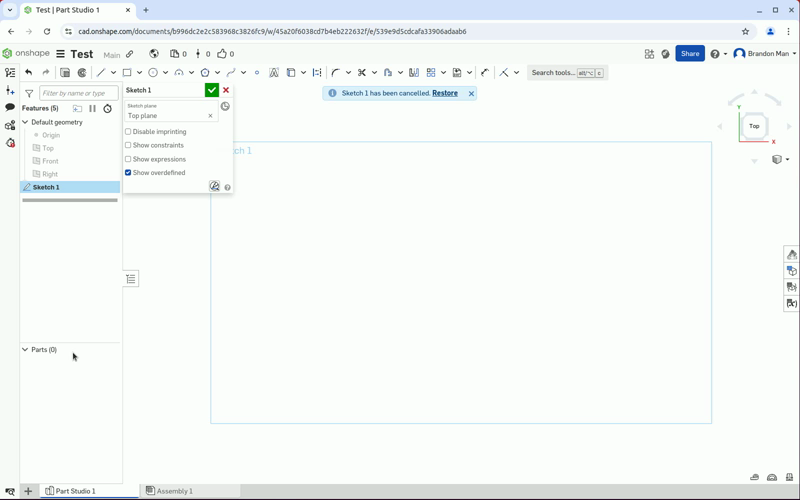
mouse_move(460, 257)
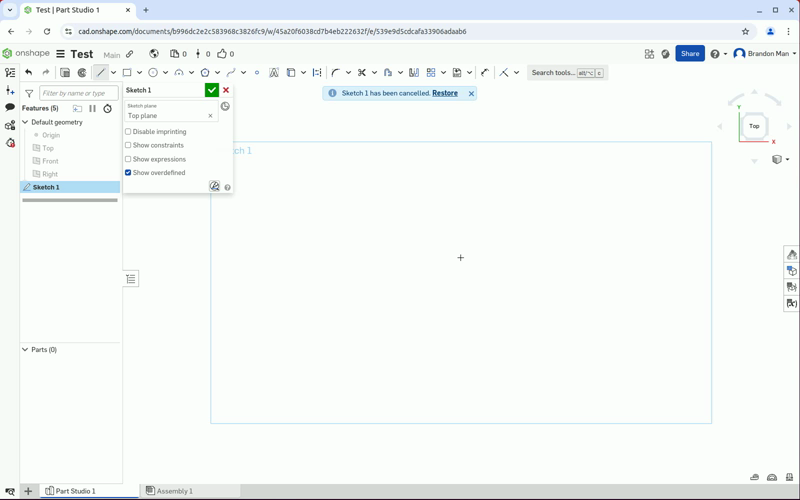
click(460, 257)
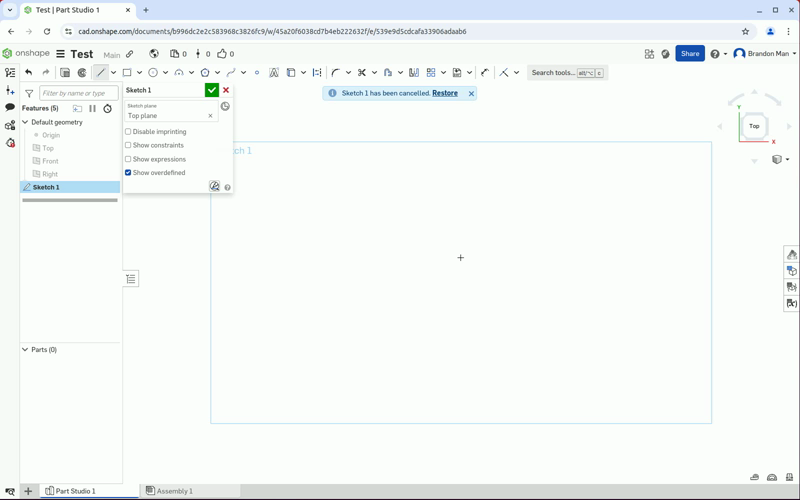
key_up(shift)
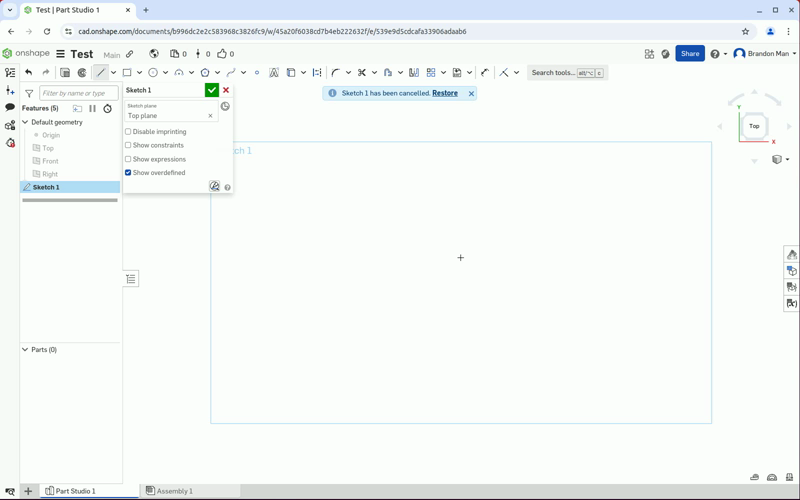
key_down(shift)
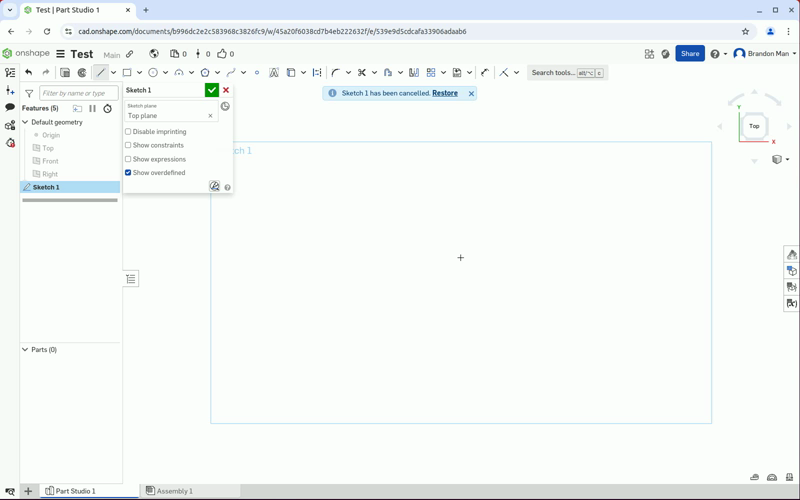
mouse_move(490, 257)
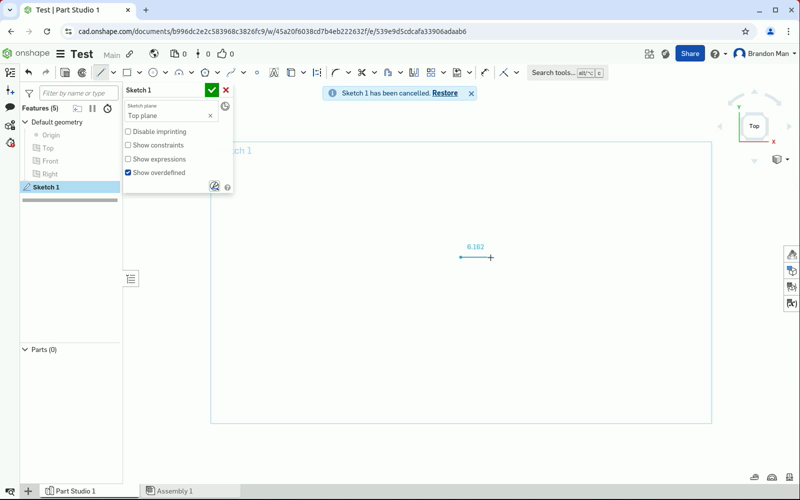
mouse_move(483, 270)
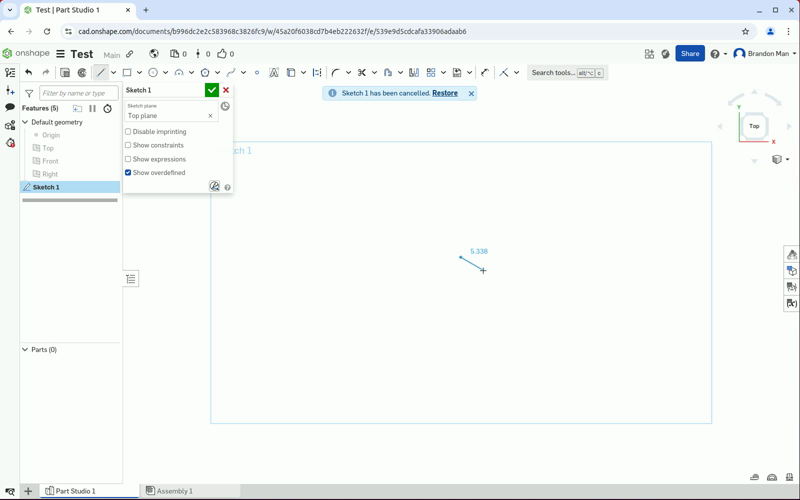
click(483, 270)
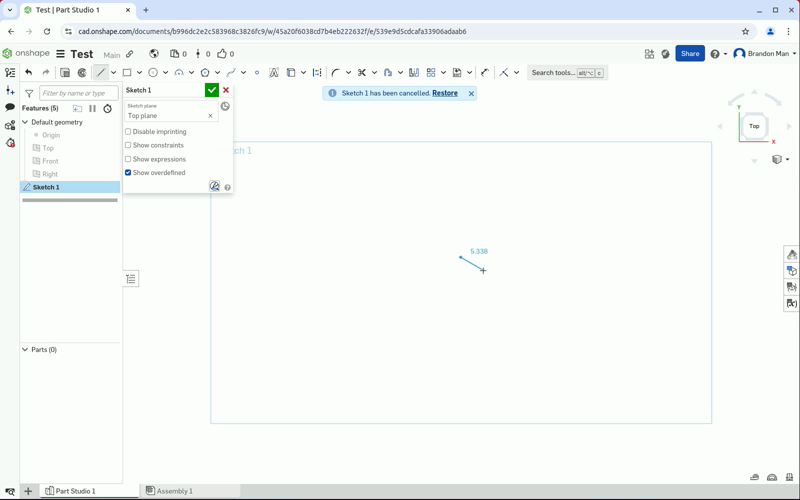
key_up(shift)
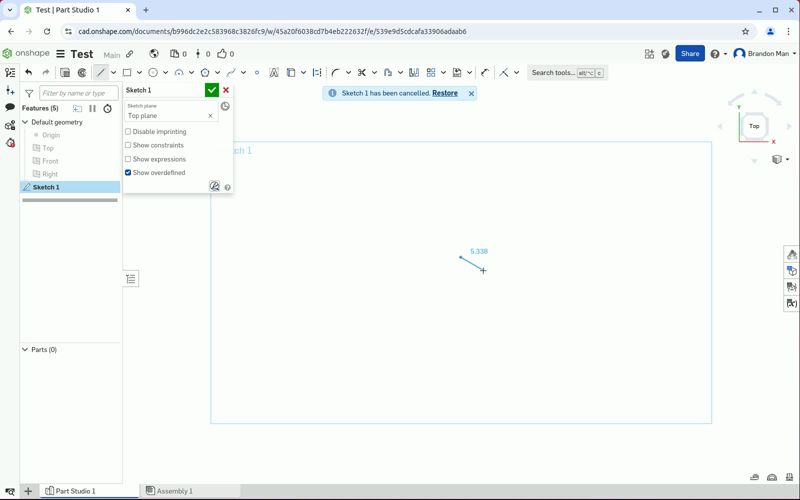
key_down(shift)
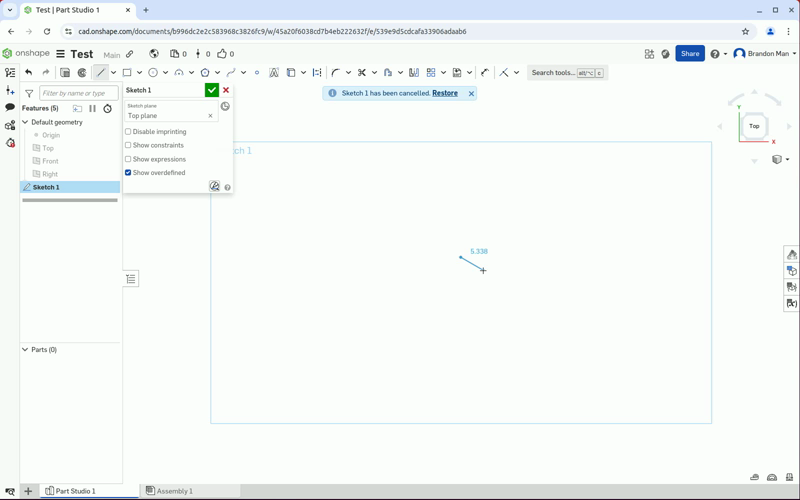
mouse_move(513, 270)
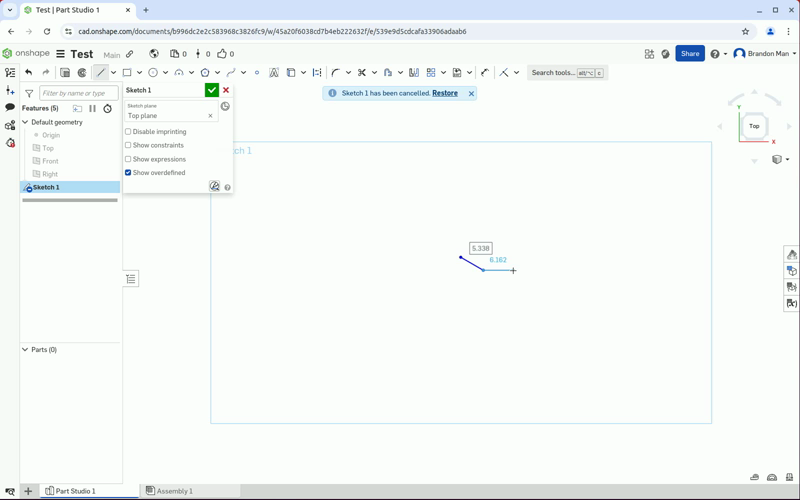
mouse_move(483, 223)
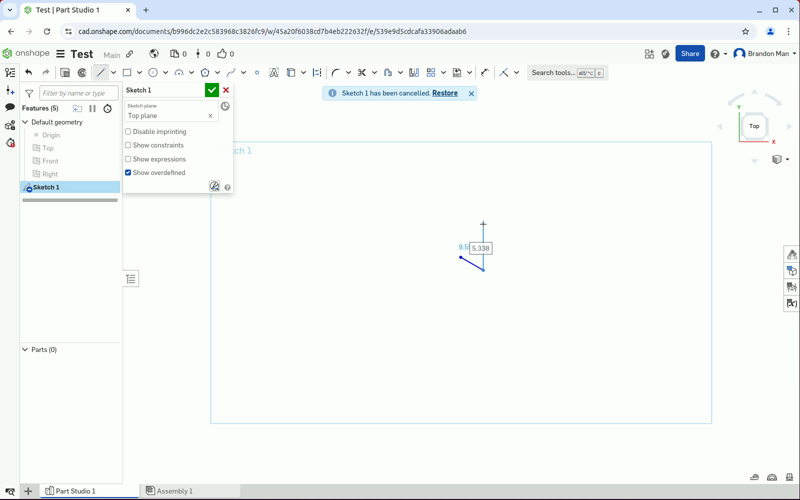
click(483, 223)
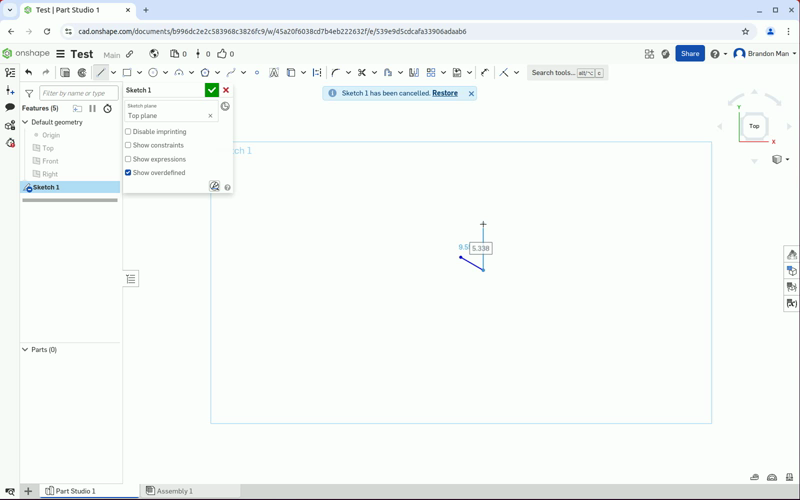
key_up(shift)
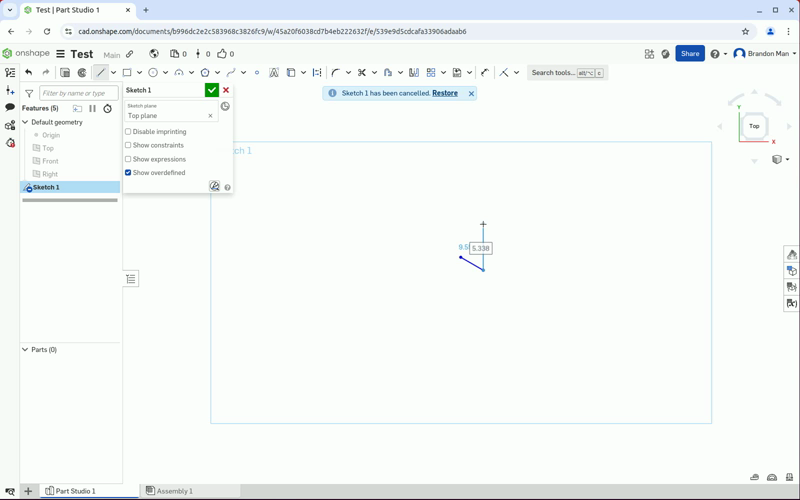
key_down(shift)
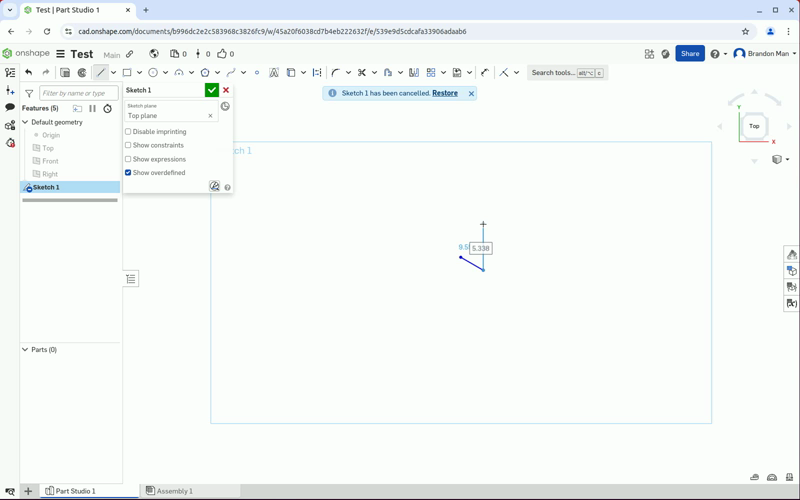
mouse_move(513, 223)
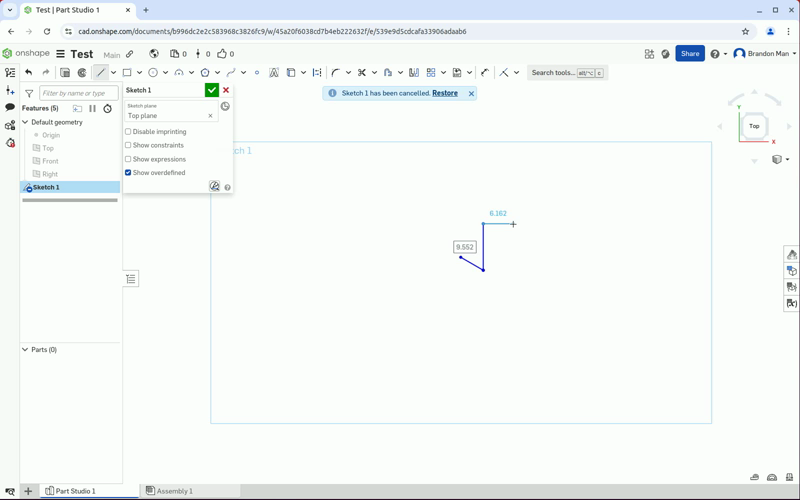
mouse_move(460, 223)
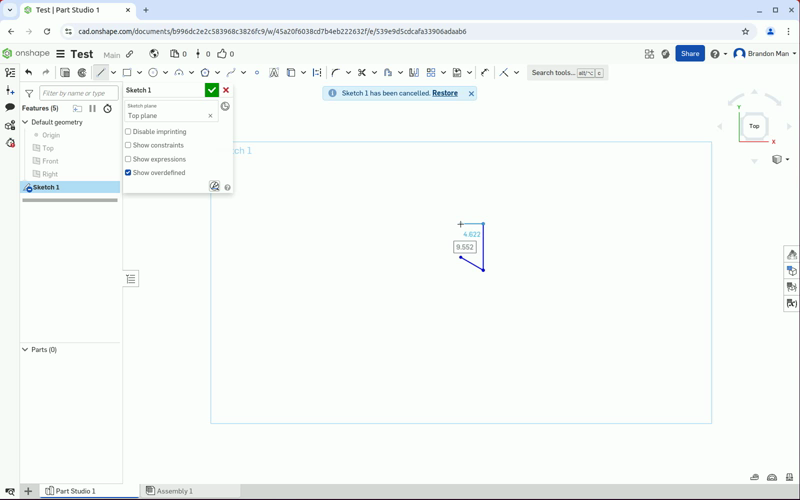
click(460, 223)
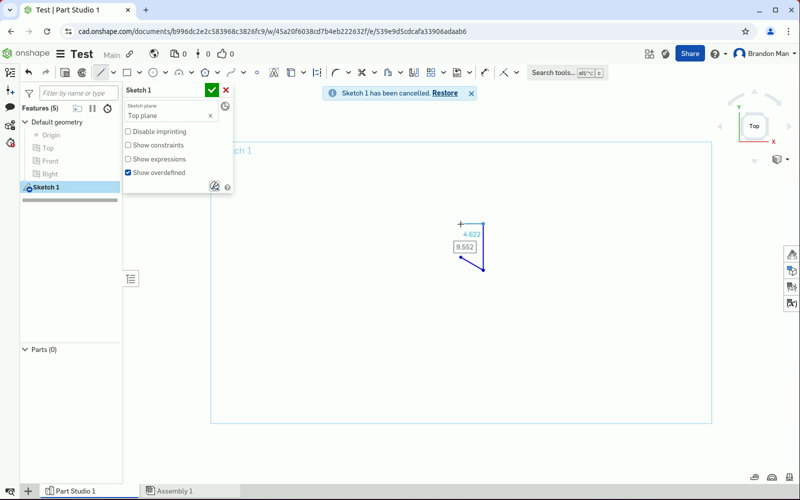
key_up(shift)
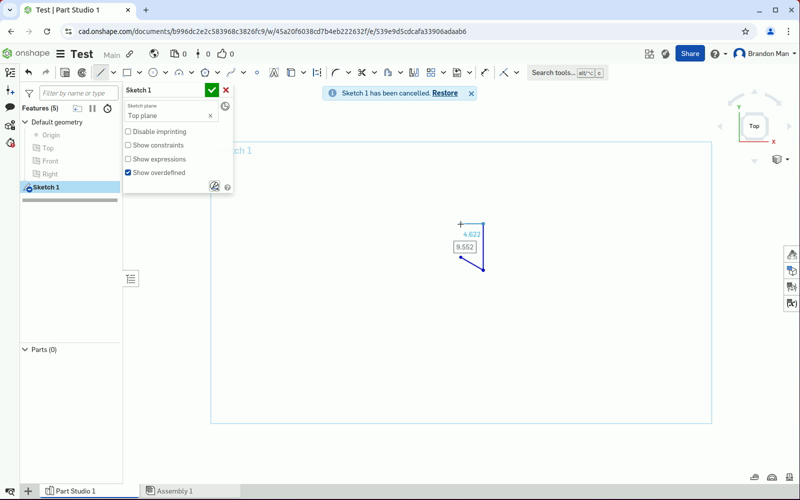
mouse_move(490, 223)
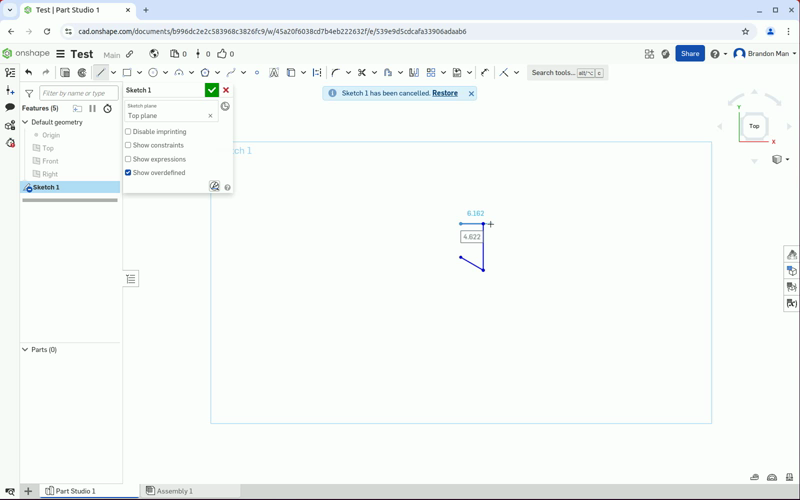
key_down(shift)
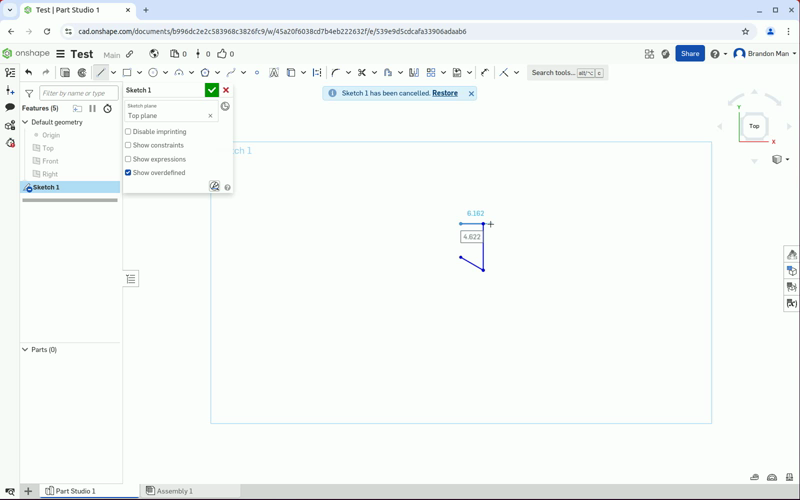
mouse_move(460, 257)
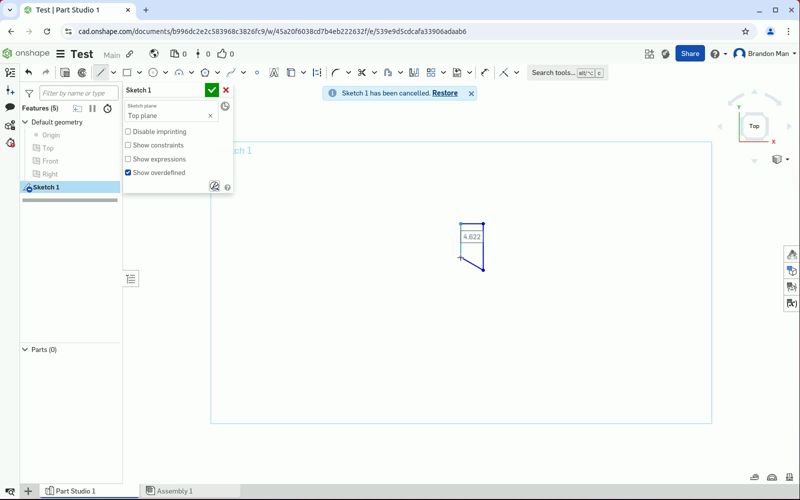
key_up(shift)
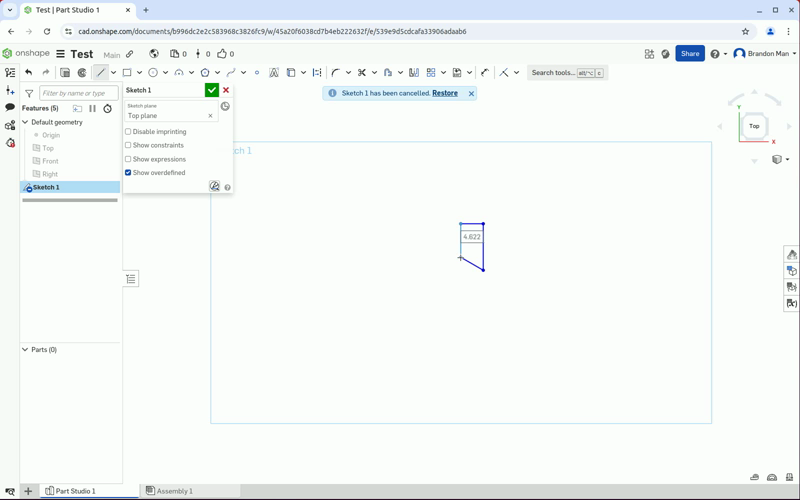
click(460, 257)
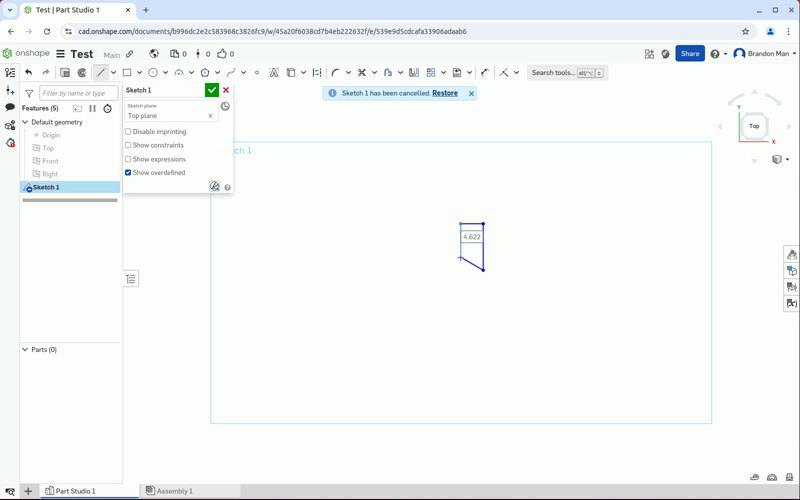
key(esc)
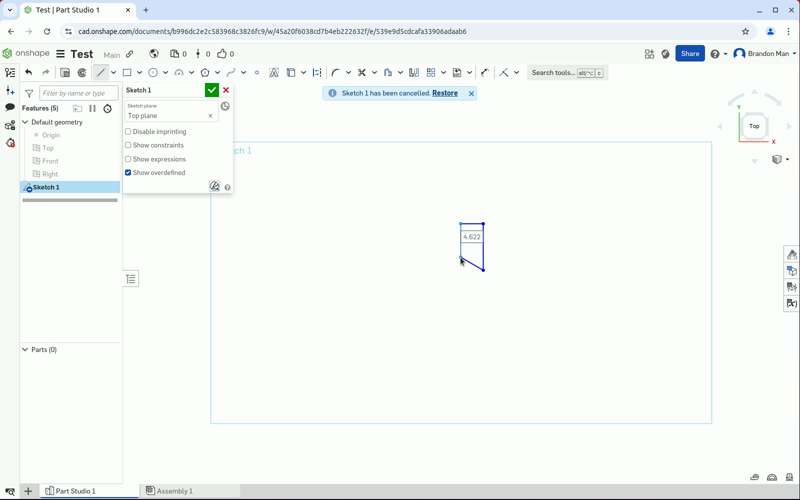
mouse_move(468, 224)
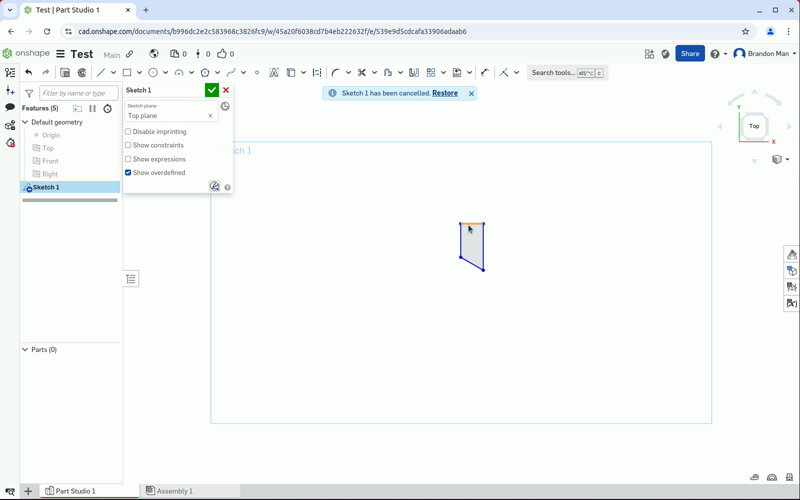
scroll(6)
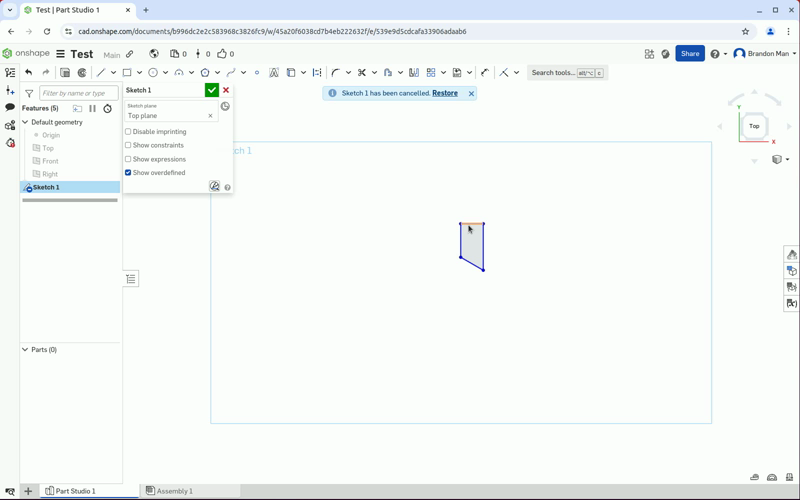
scroll(6)
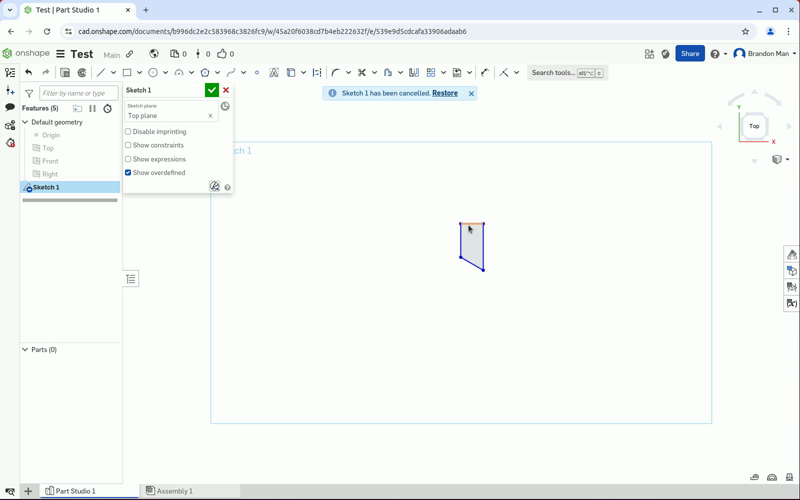
scroll(6)
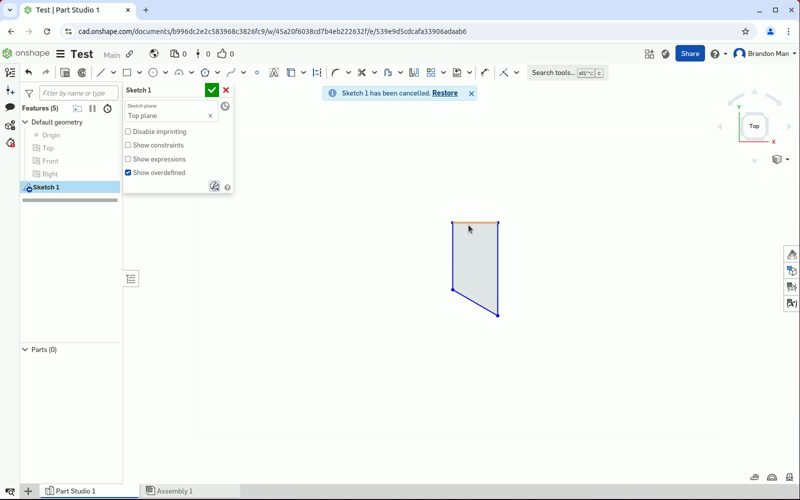
scroll(6)
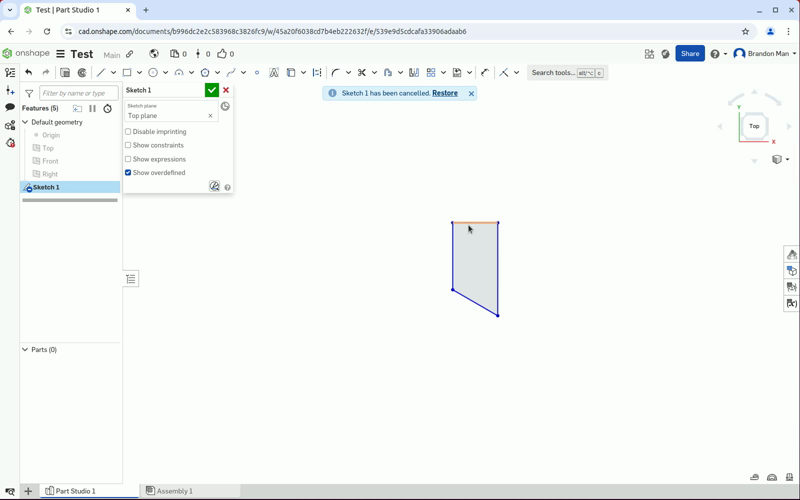
scroll(6)
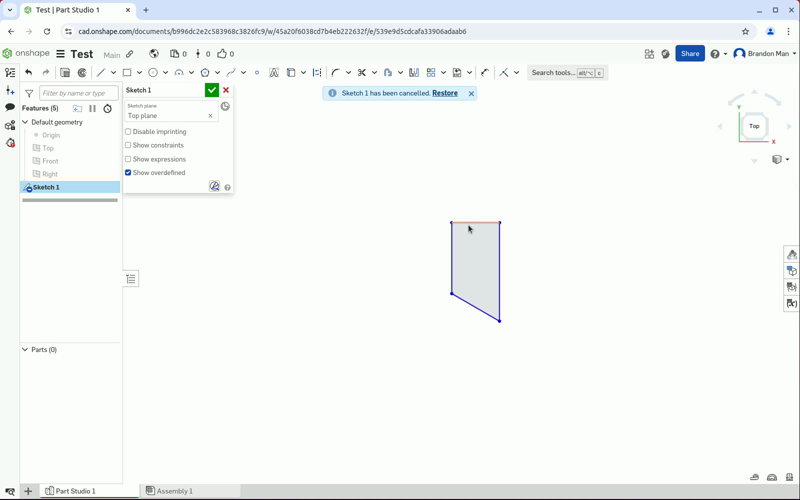
scroll(6)
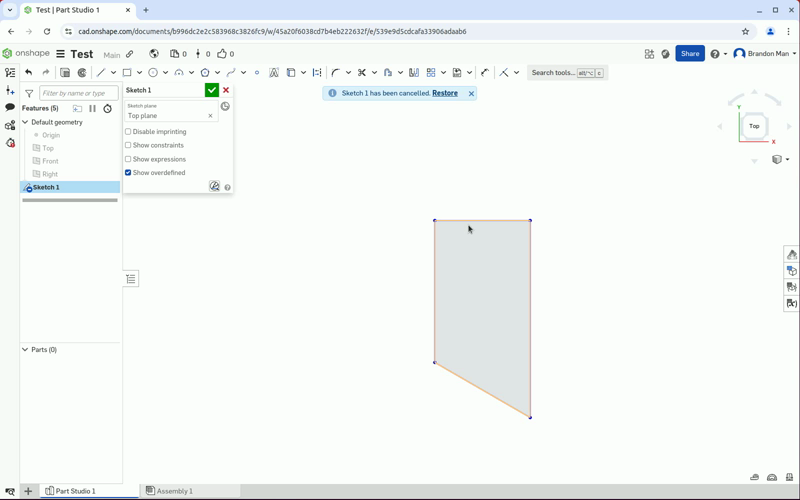
scroll(6)
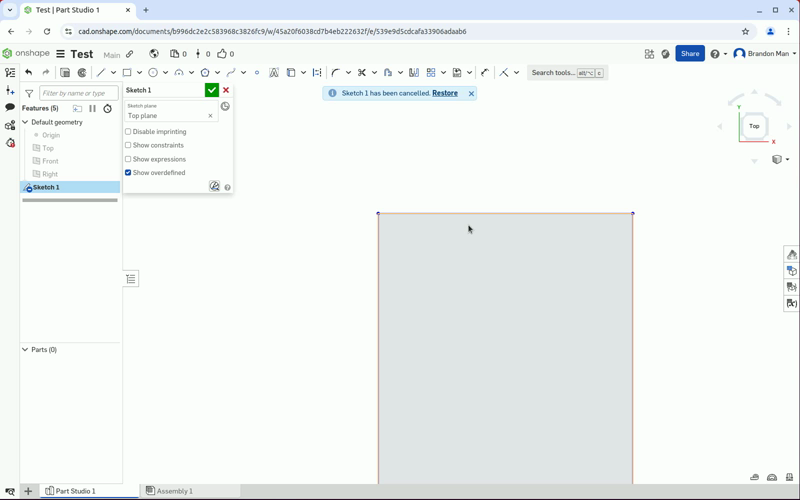
click(468, 224)
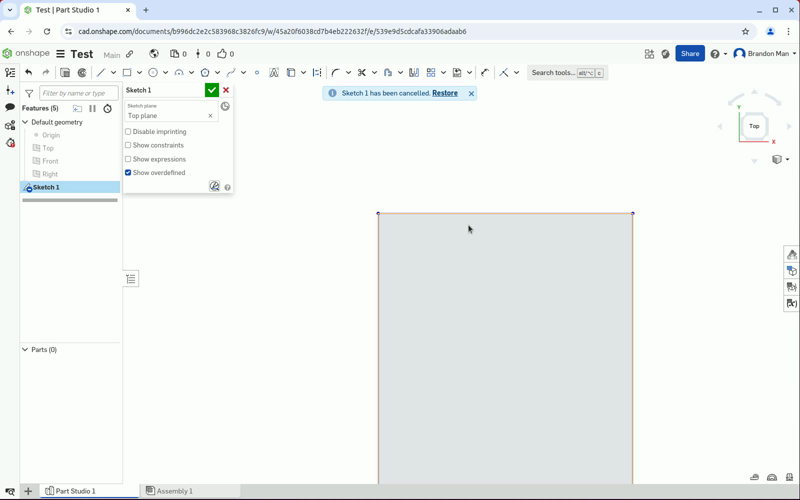
scroll(-6)
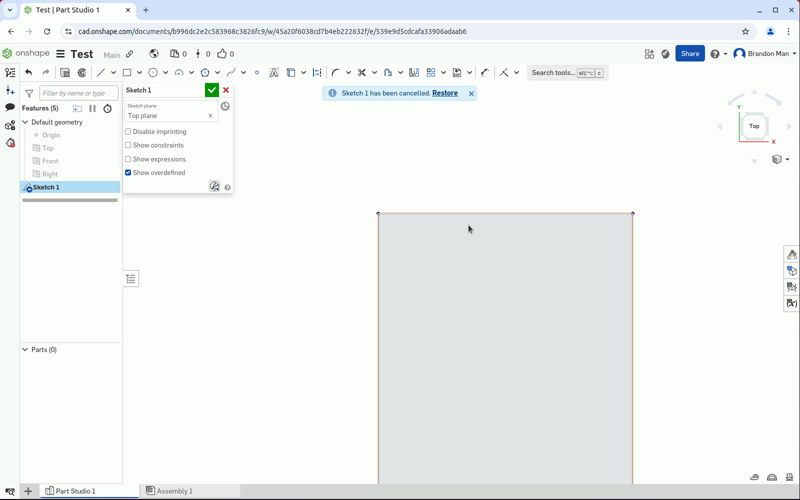
scroll(-6)
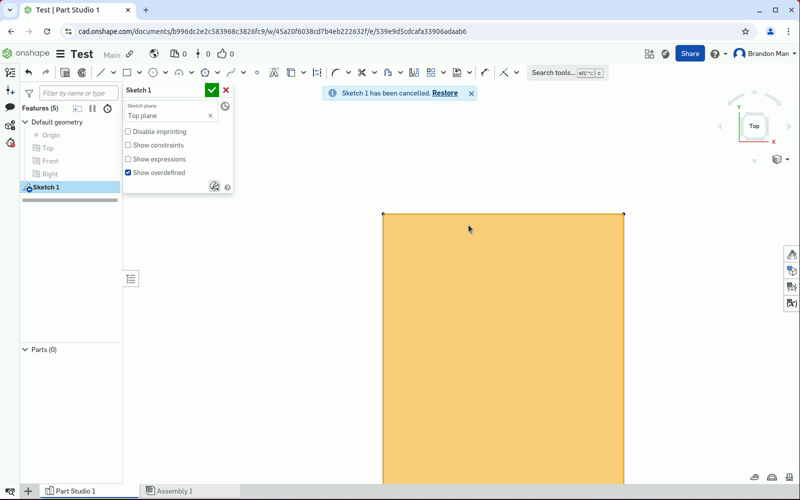
scroll(-6)
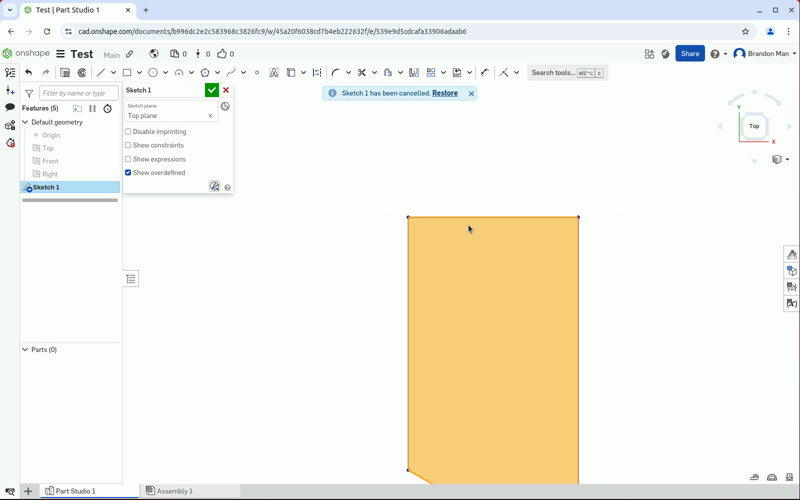
scroll(-6)
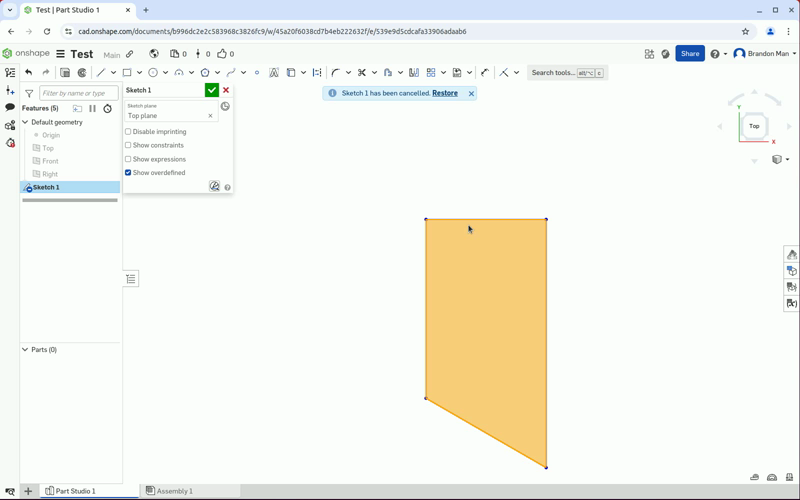
scroll(-6)
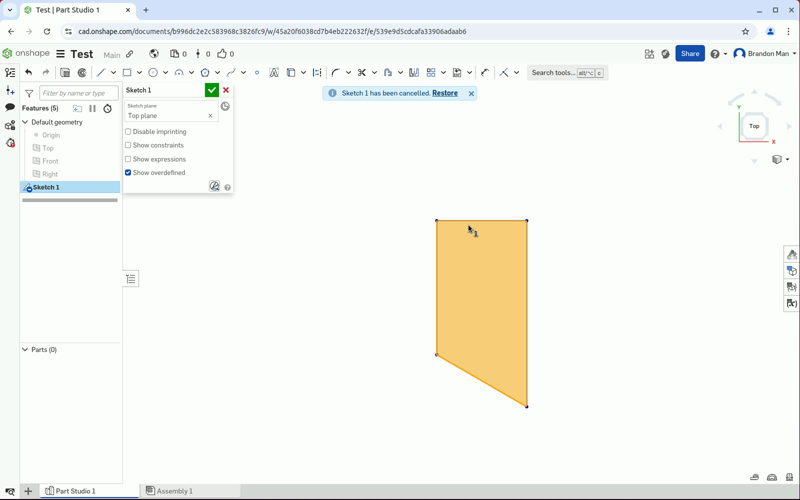
scroll(-6)
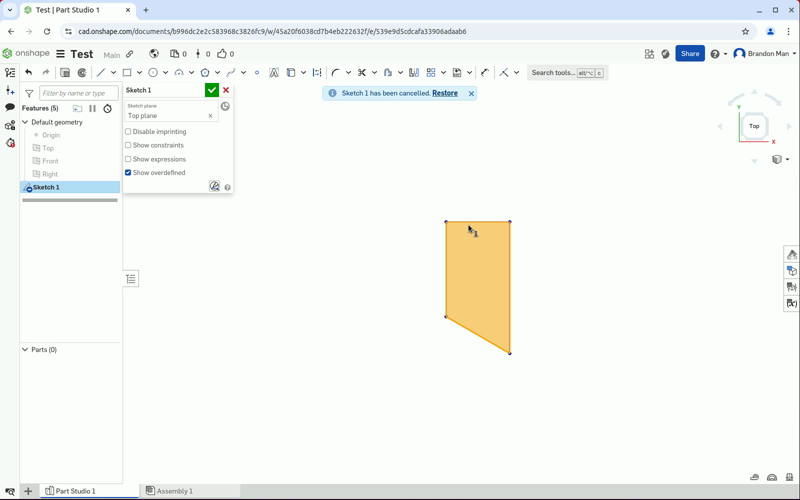
scroll(-6)
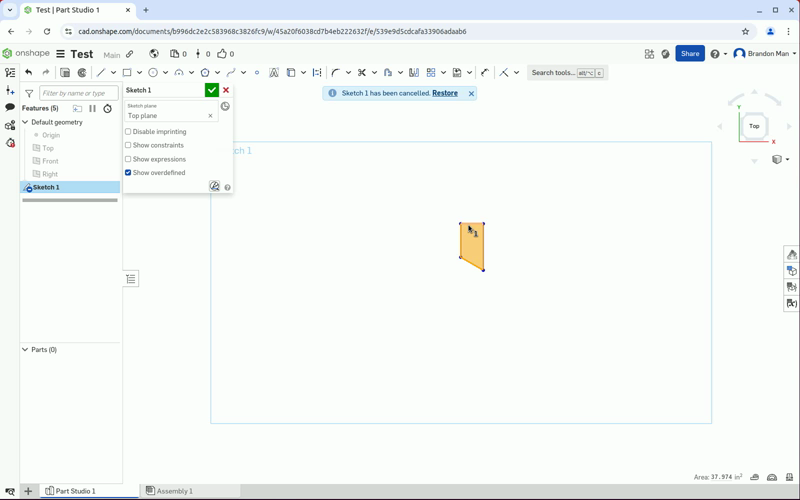
mouse_move(73, 352)
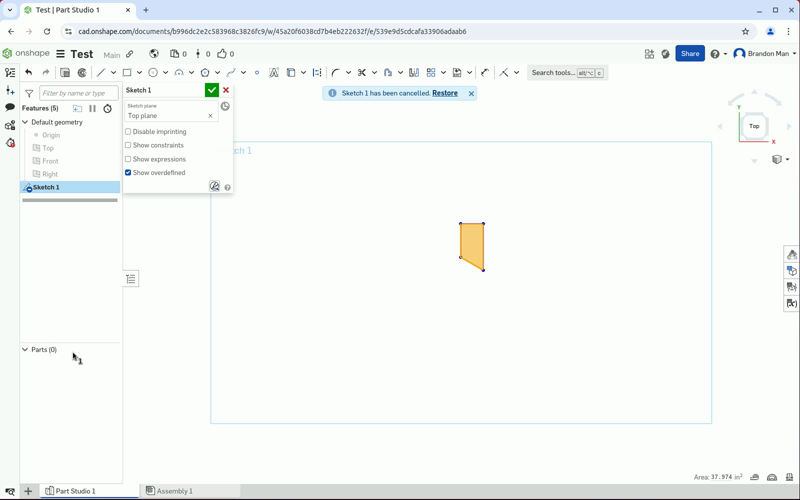
key(shift+y)
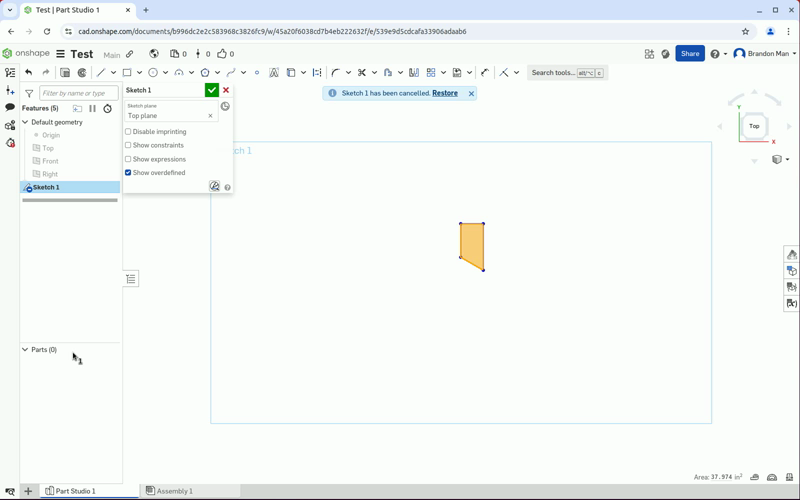
key(shift+e)
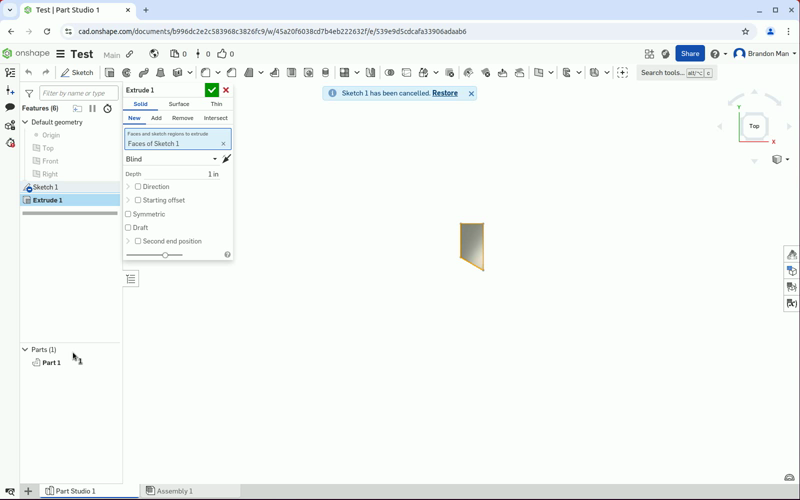
mouse_move(143, 106)
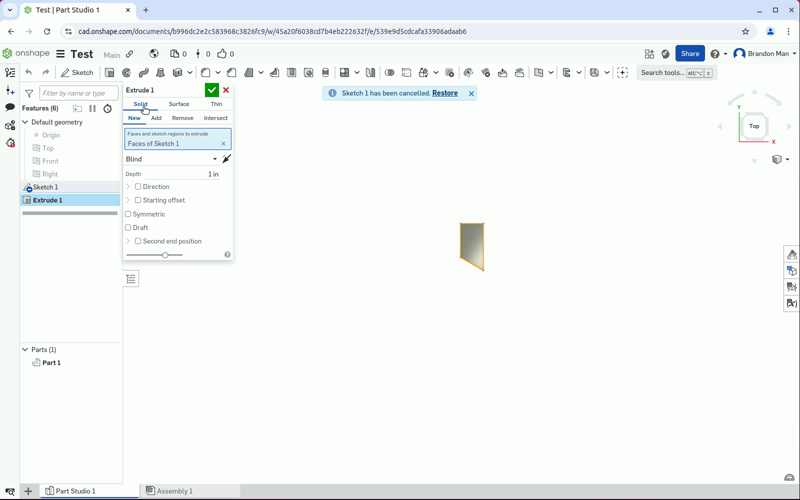
click(143, 106)
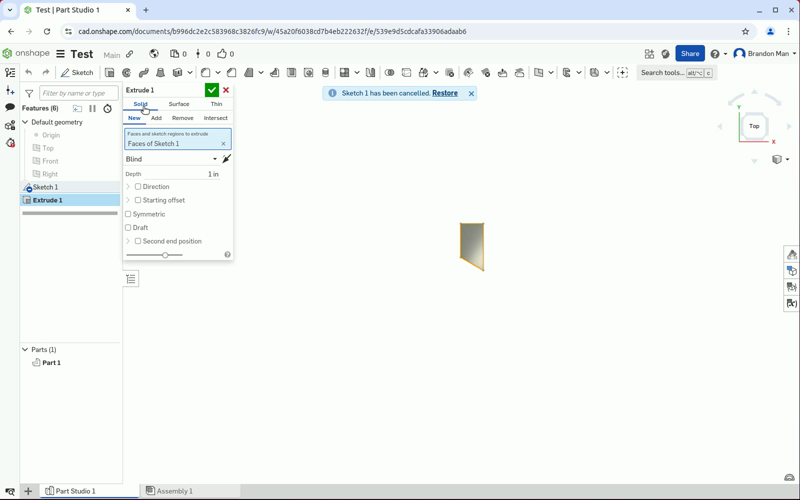
mouse_move(137, 120)
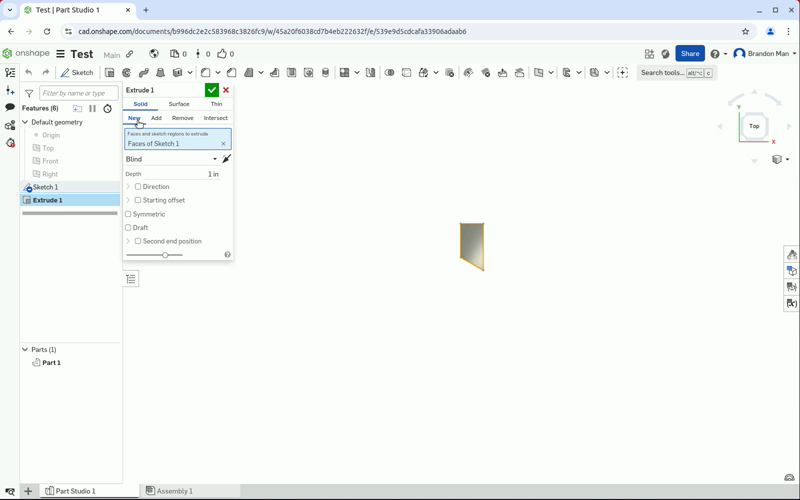
click(137, 120)
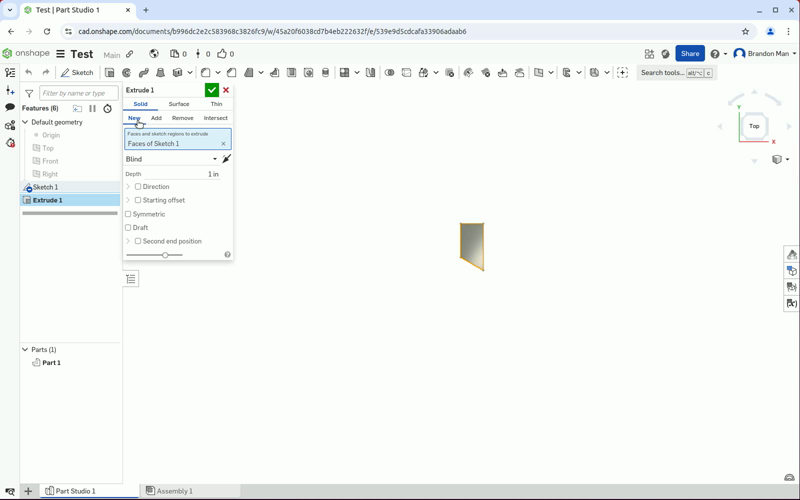
key(tab, 4)
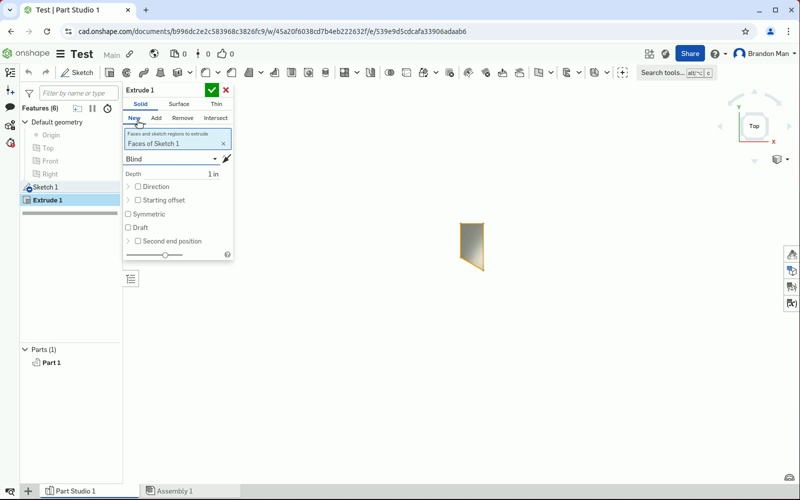
text(4.814)
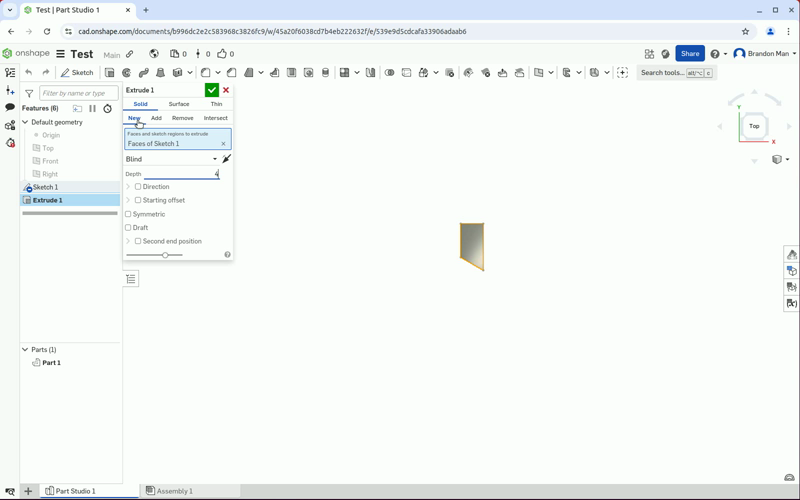
key(enter)
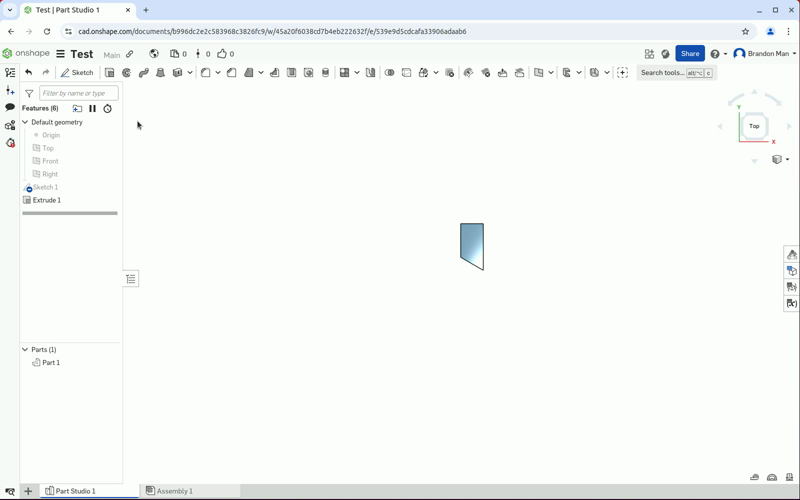
key(shift+h)
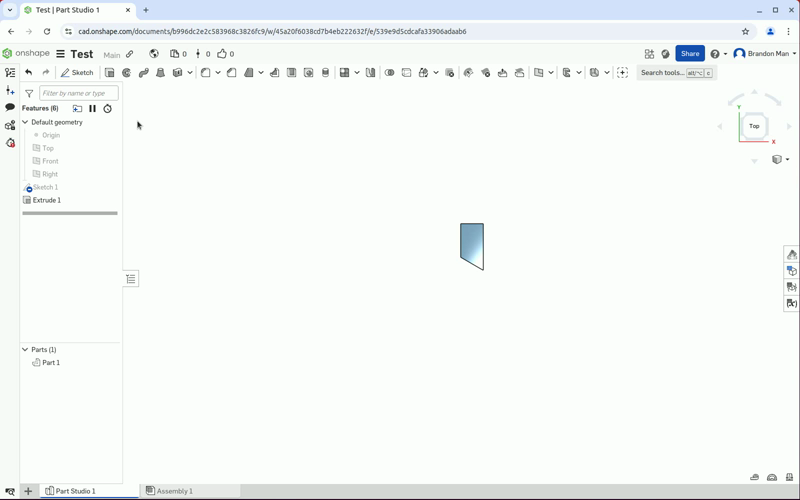
key(shift+h)
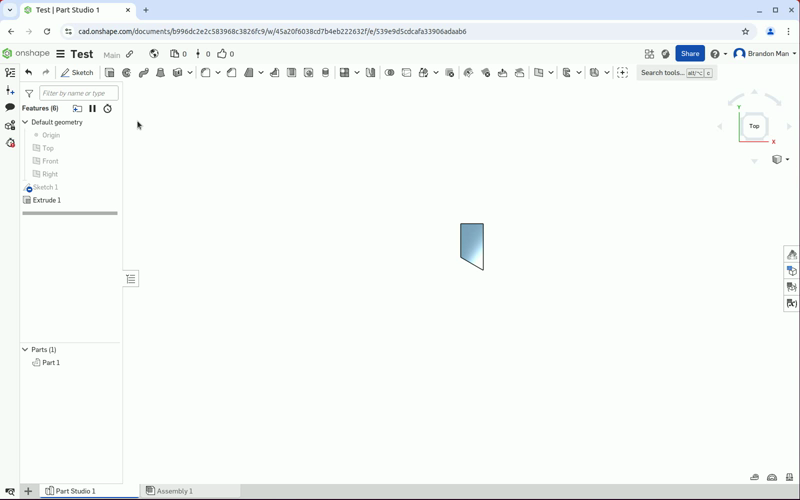
mouse_move(73, 189)
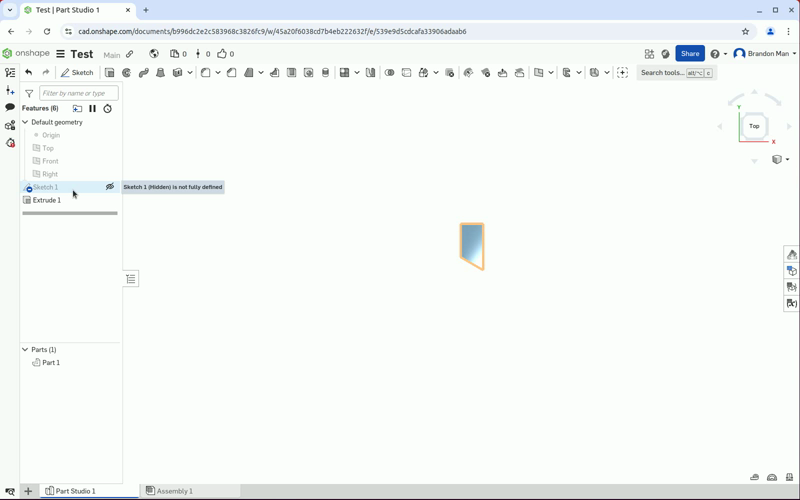
click(73, 189)
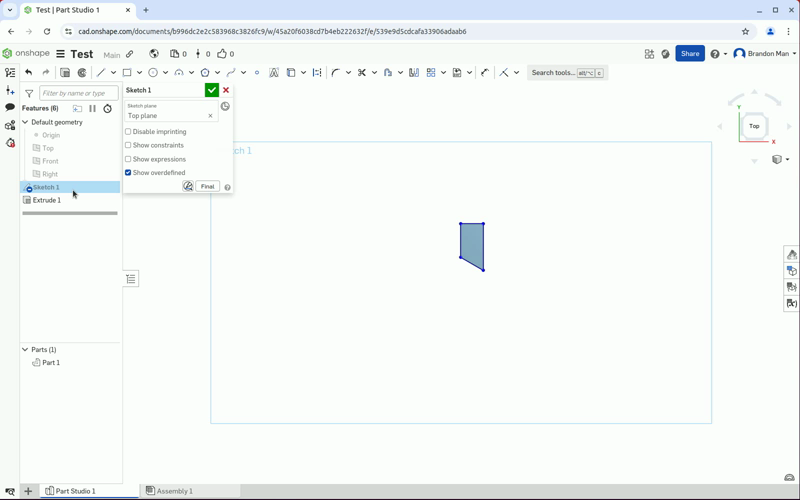
mouse_move(229, 92)
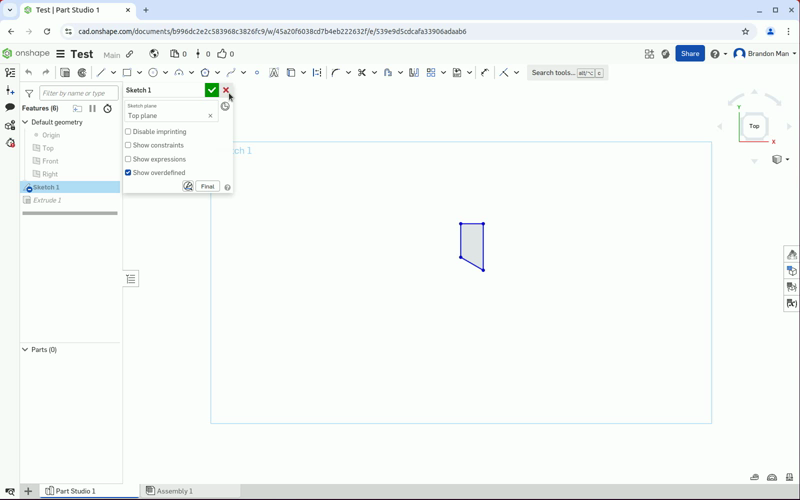
click(229, 92)
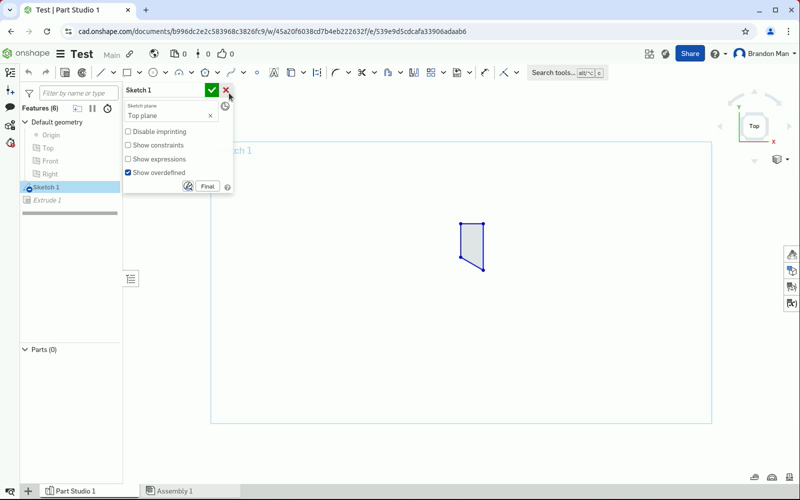
key(shift+s)
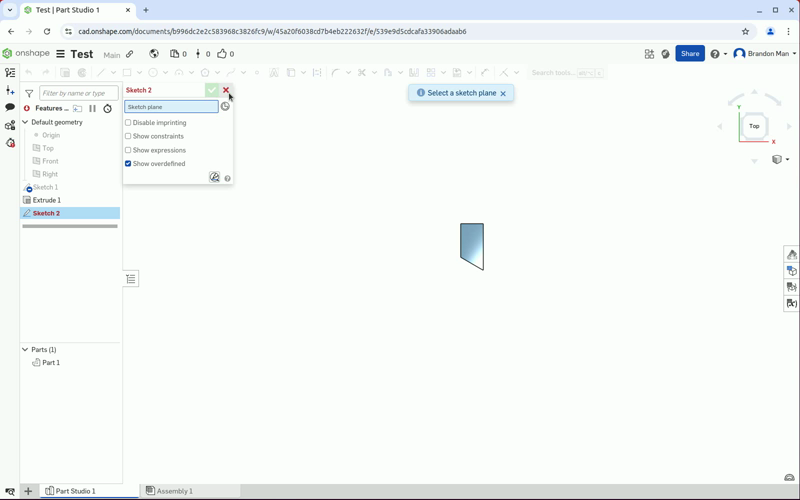
mouse_move(73, 150)
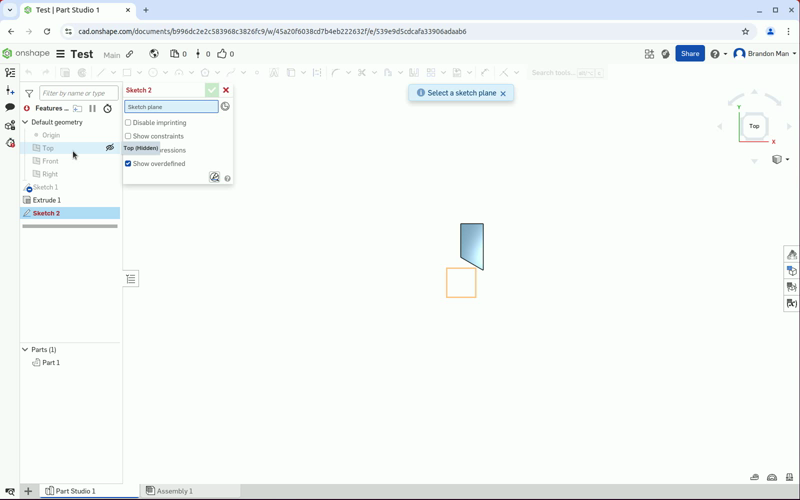
click(73, 150)
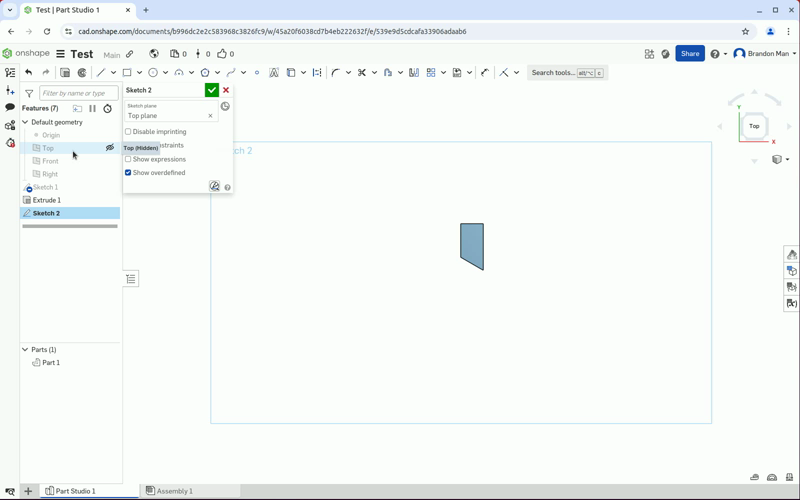
mouse_move(73, 352)
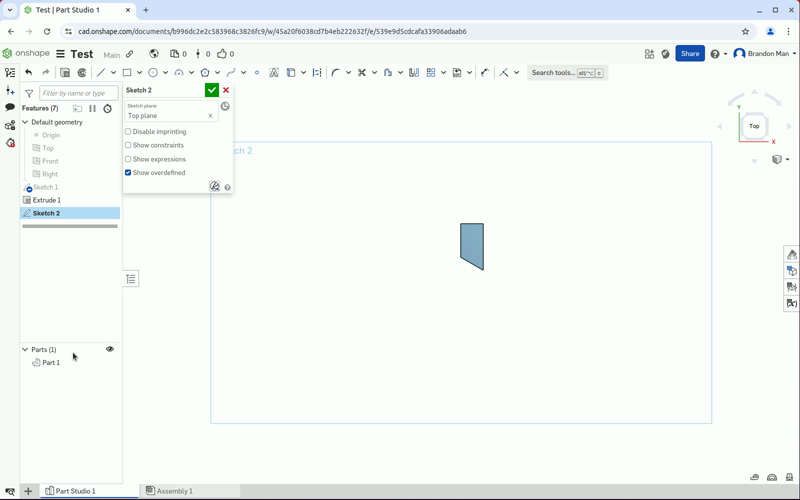
key(y)
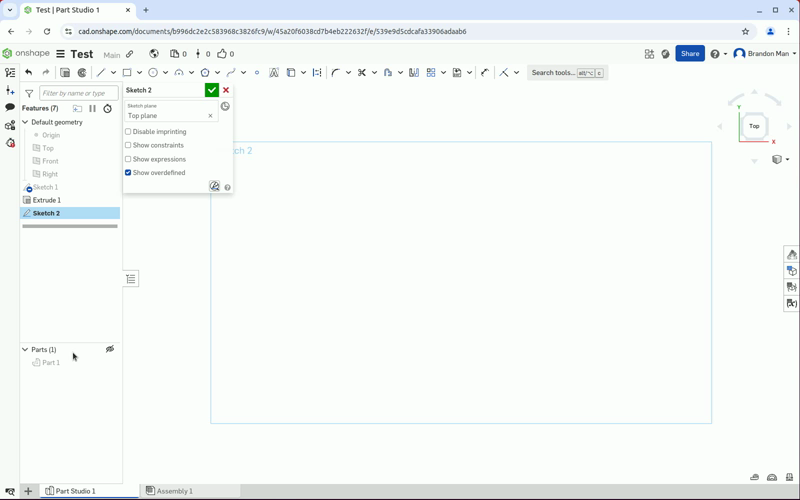
key(l)
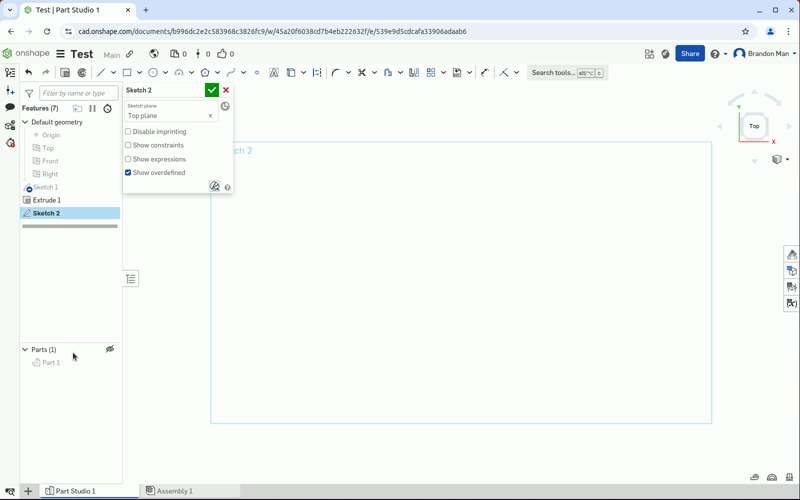
key_down(shift)
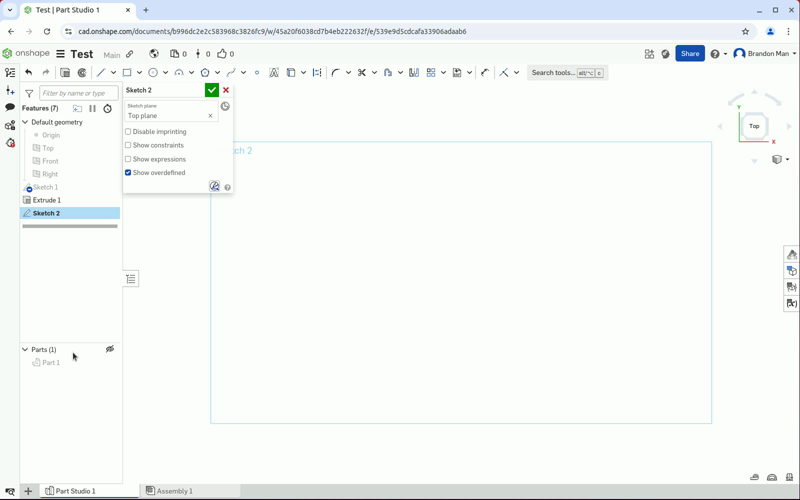
mouse_move(551, 270)
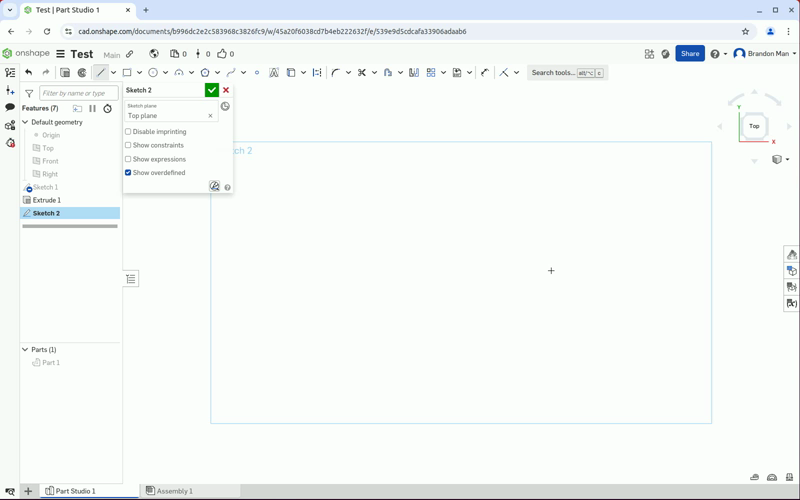
click(551, 270)
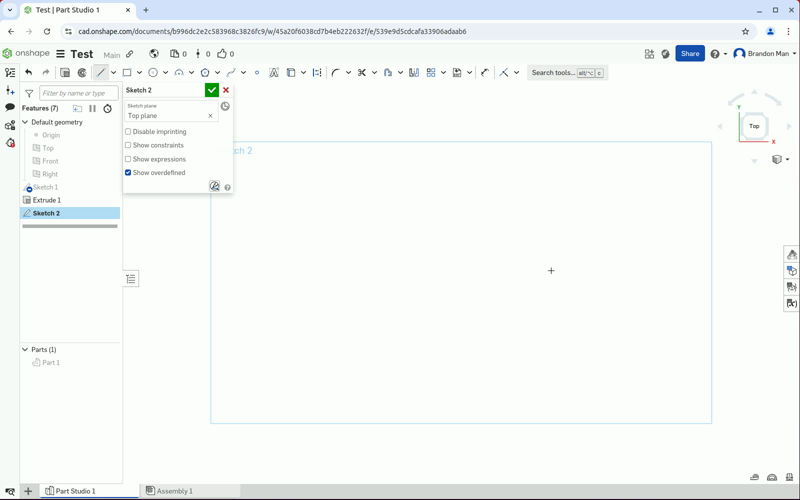
key_up(shift)
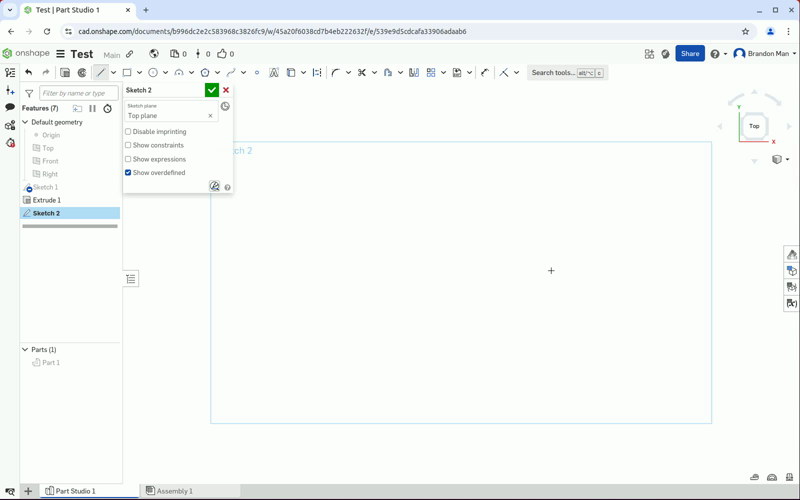
key_down(shift)
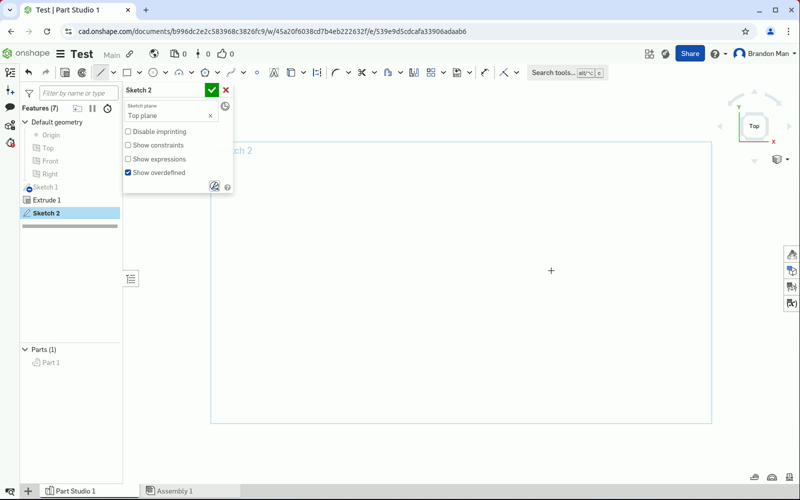
mouse_move(581, 270)
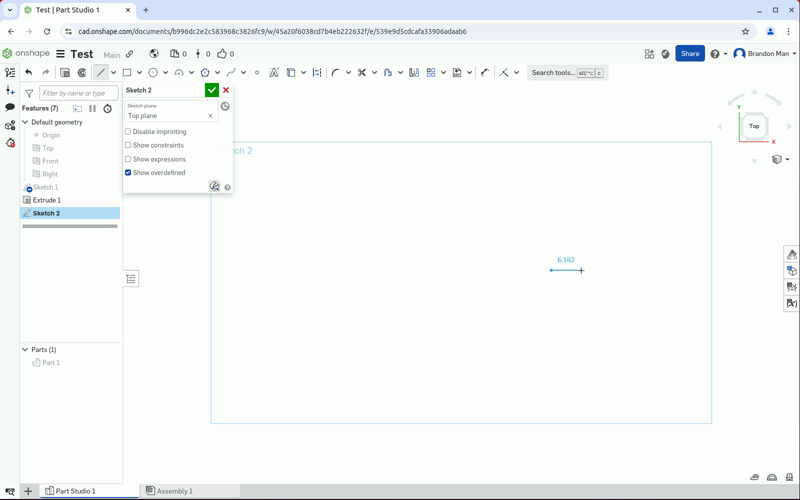
mouse_move(573, 257)
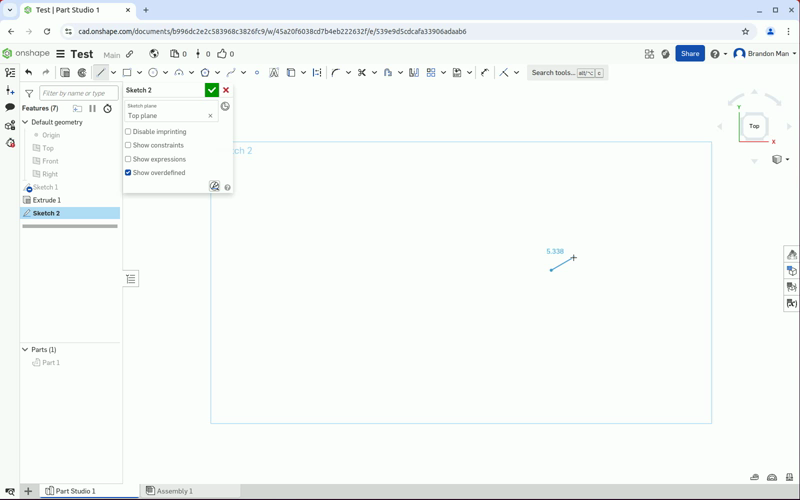
click(573, 257)
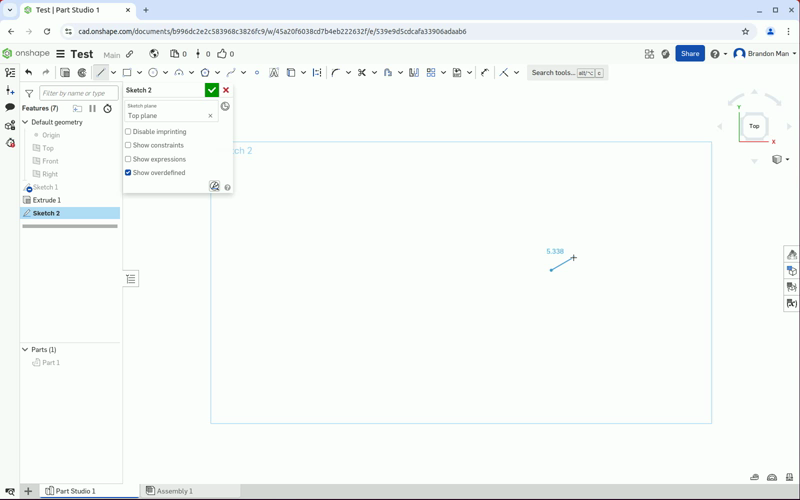
key_up(shift)
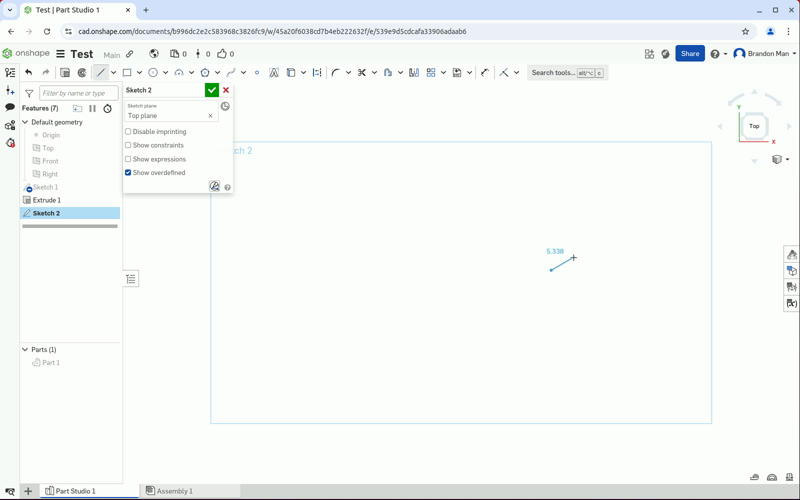
key_down(shift)
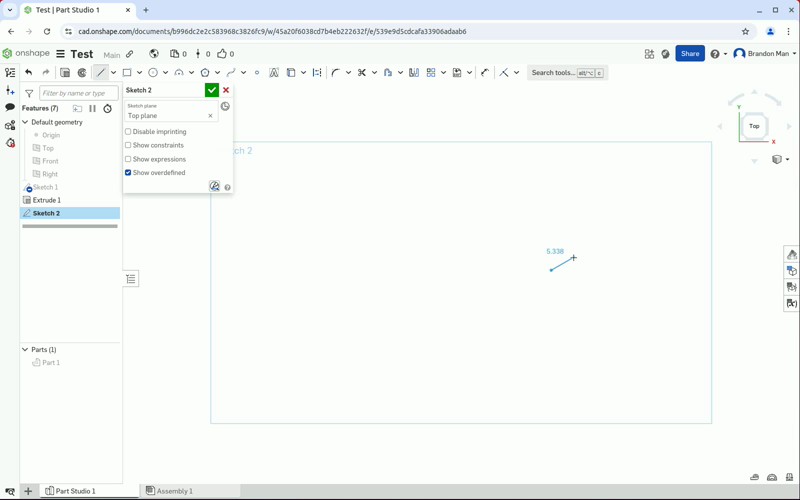
mouse_move(589, 257)
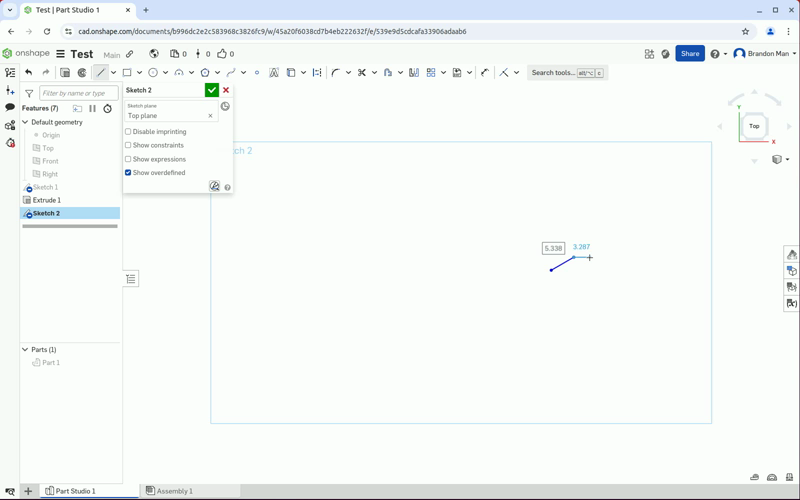
mouse_move(573, 223)
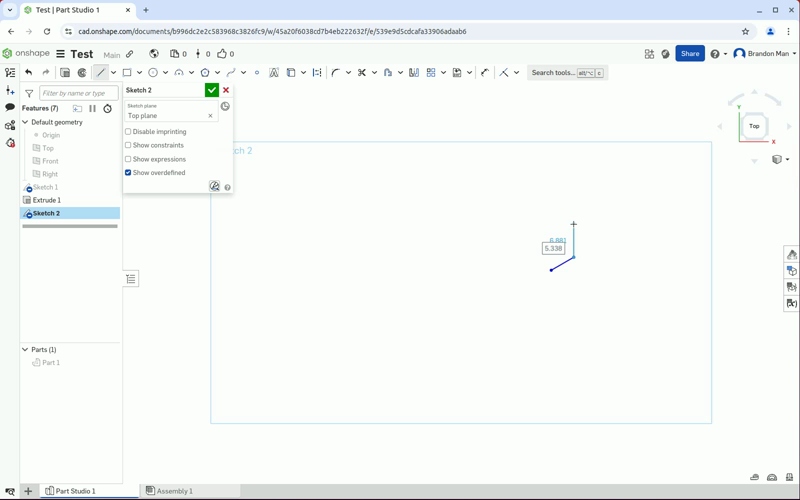
click(573, 223)
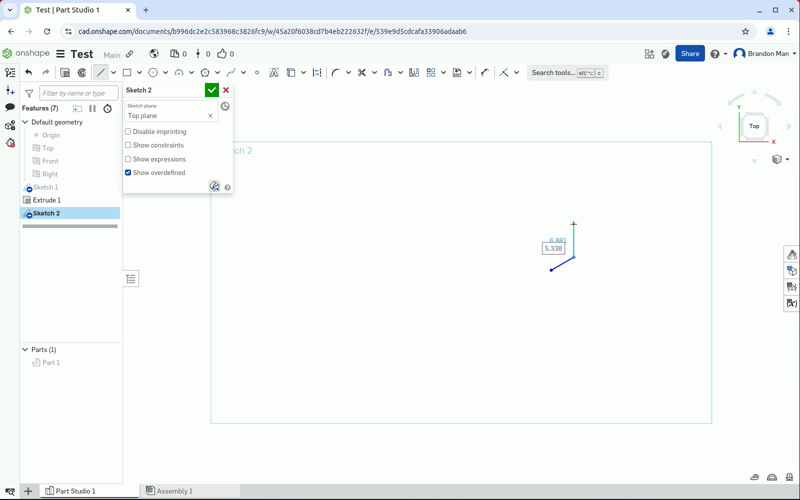
key_up(shift)
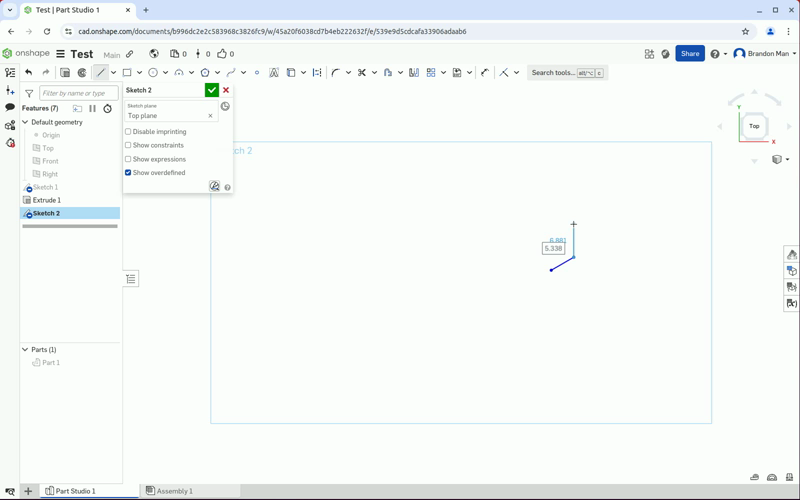
key_down(shift)
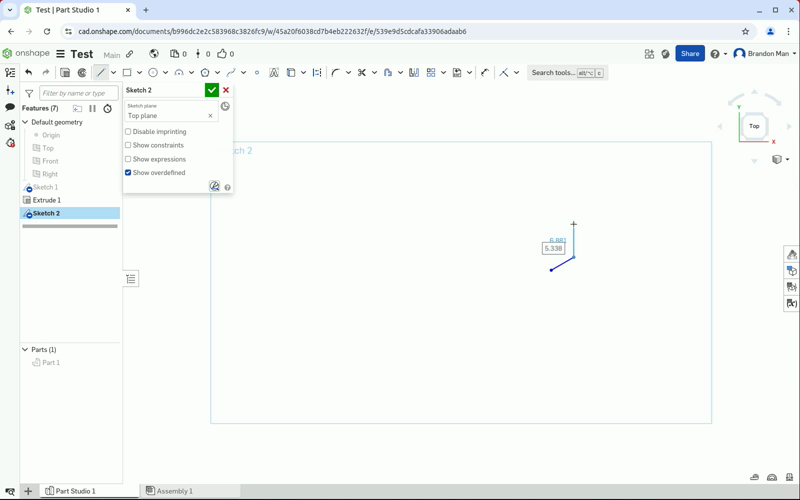
mouse_move(589, 223)
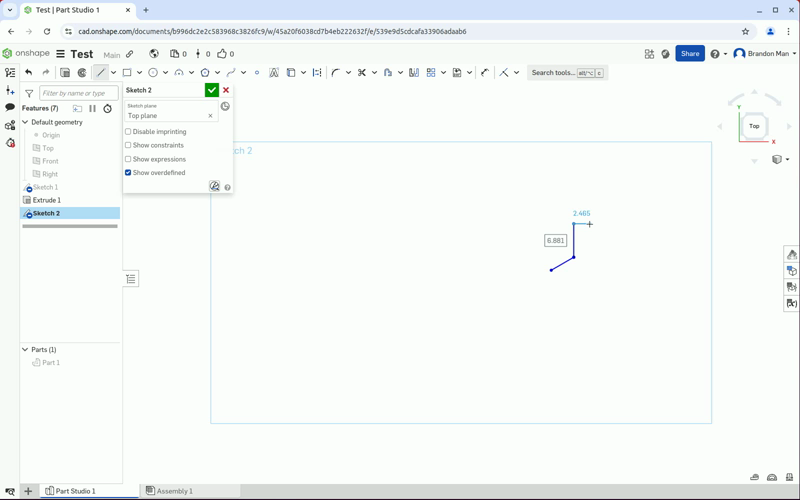
mouse_move(551, 223)
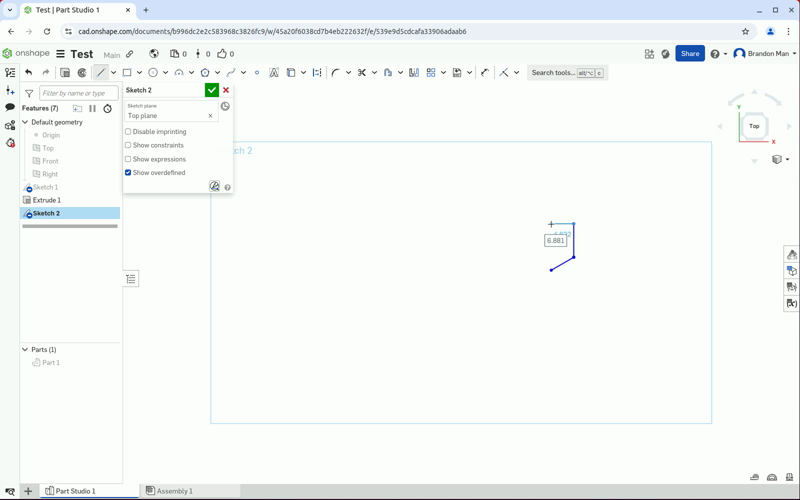
click(551, 223)
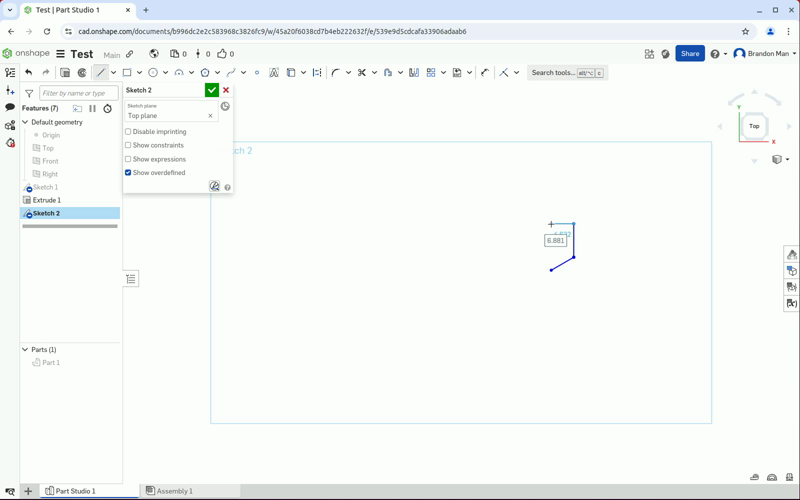
key_up(shift)
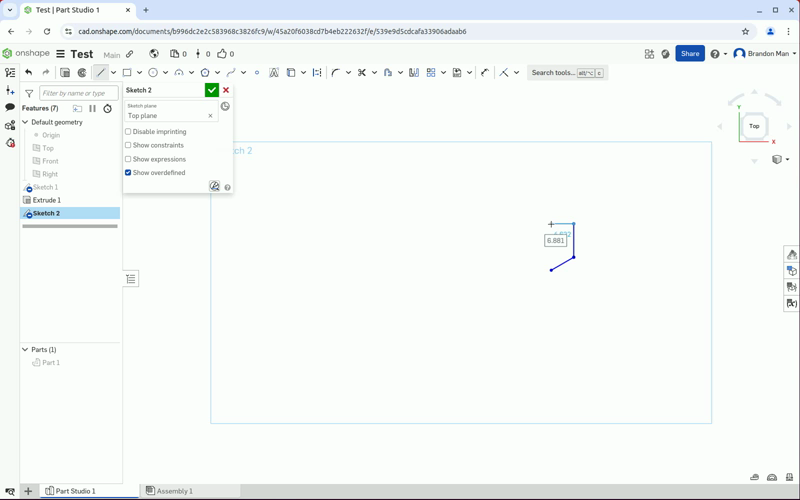
mouse_move(581, 223)
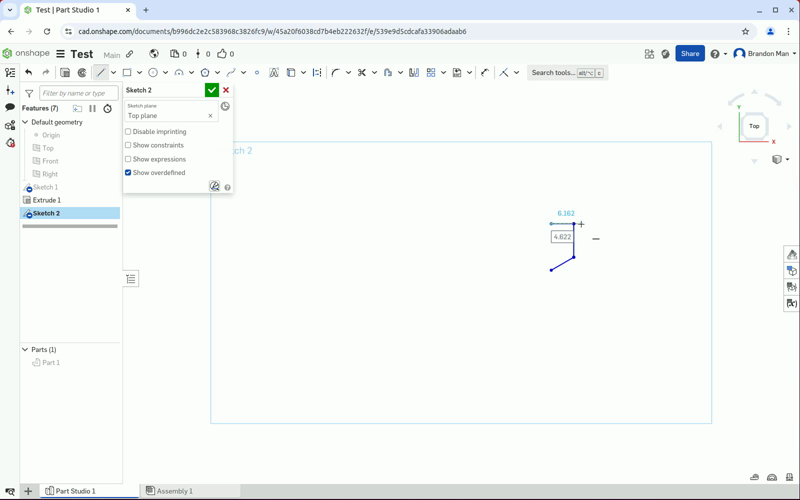
key_down(shift)
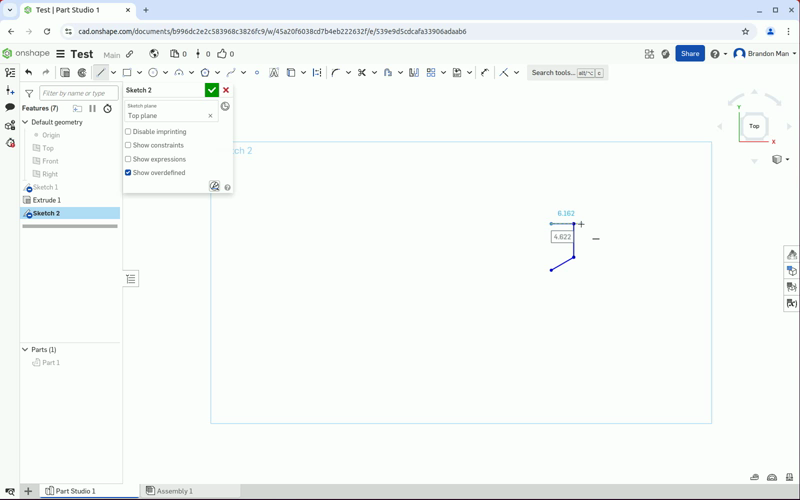
mouse_move(551, 270)
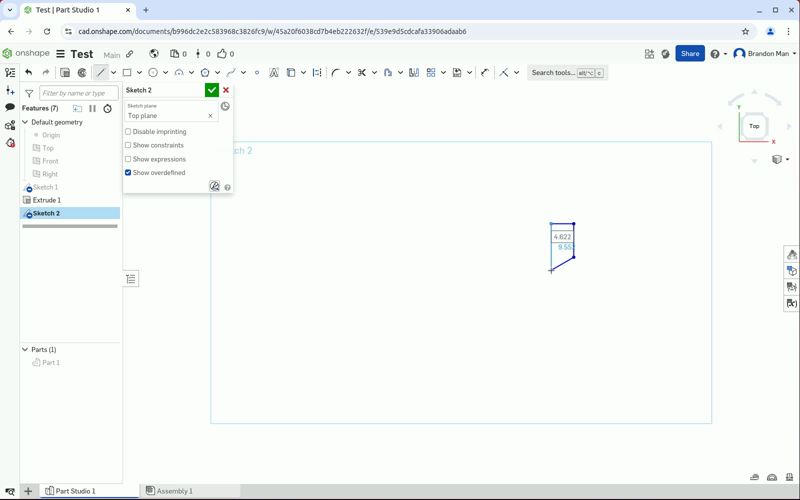
key_up(shift)
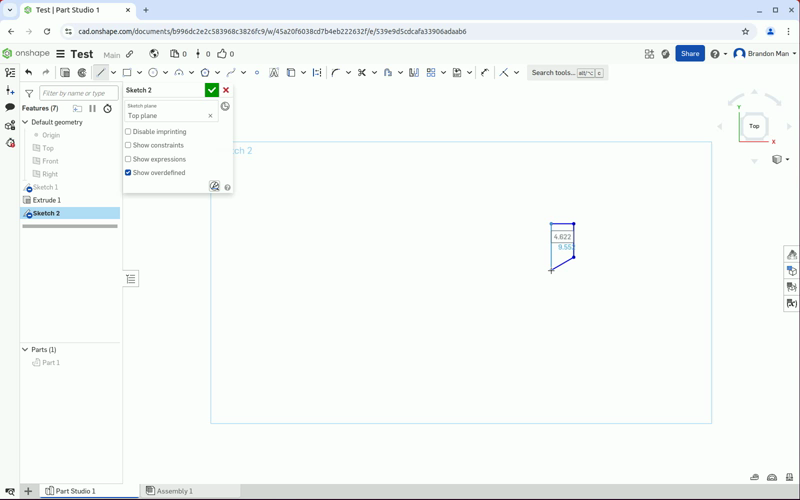
click(551, 270)
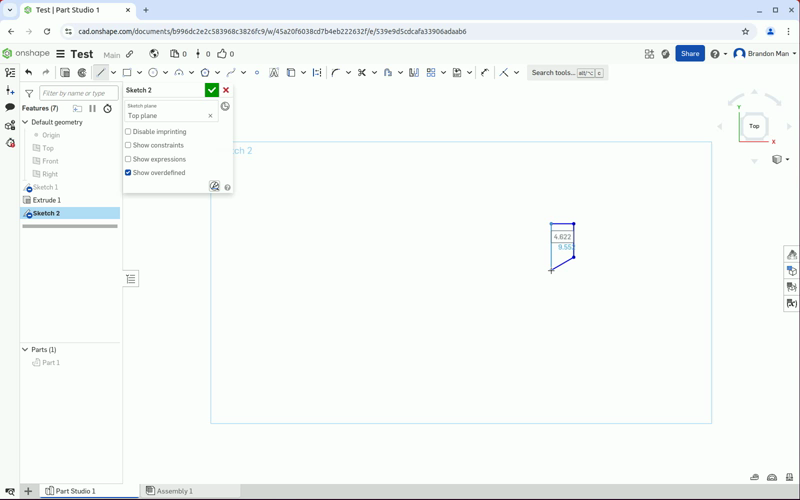
key(esc)
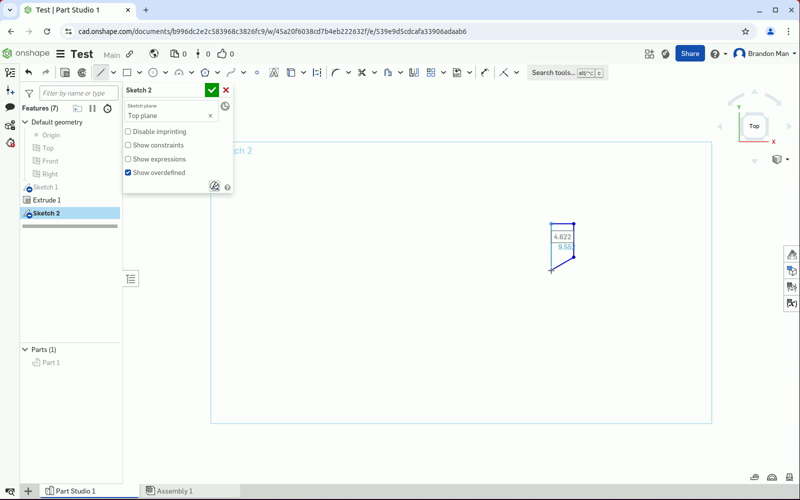
mouse_move(558, 224)
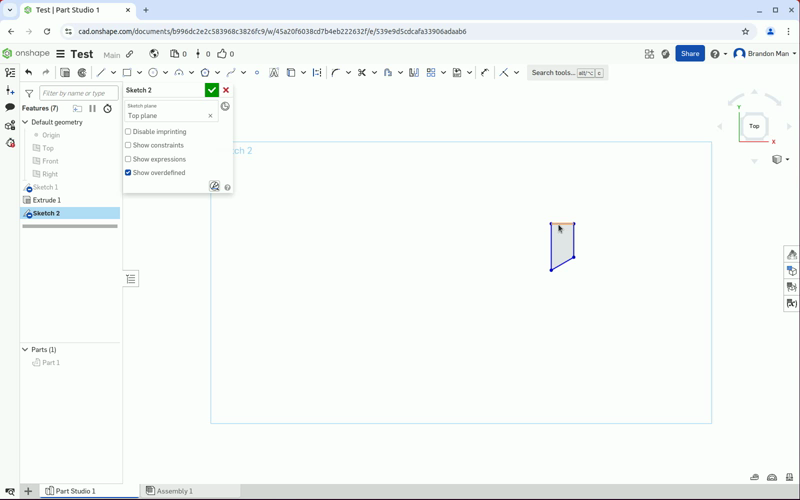
scroll(6)
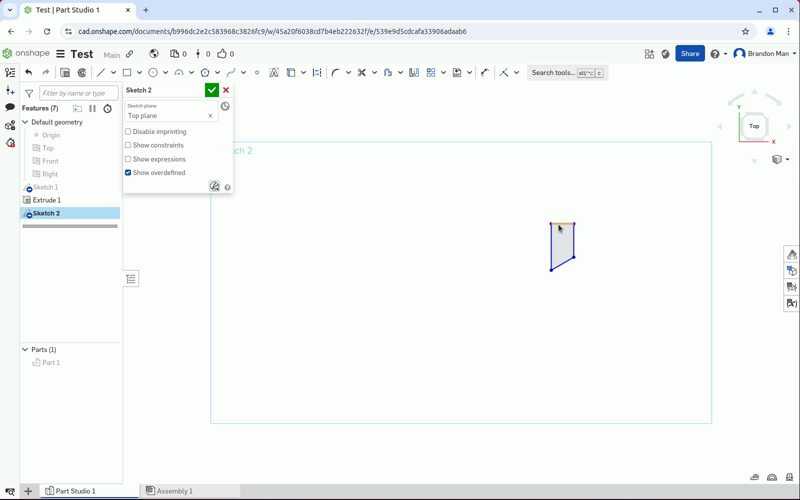
scroll(6)
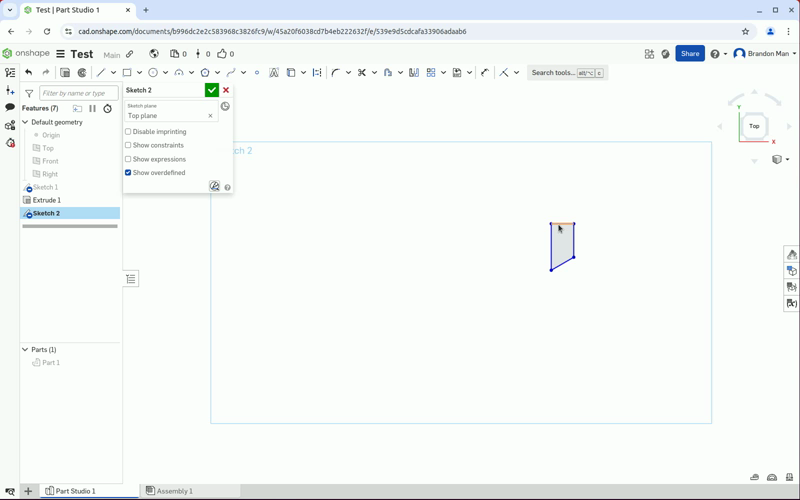
scroll(6)
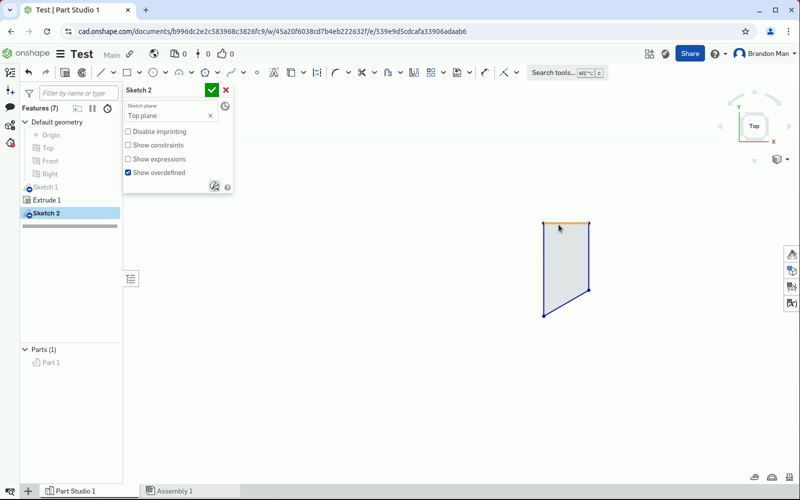
scroll(6)
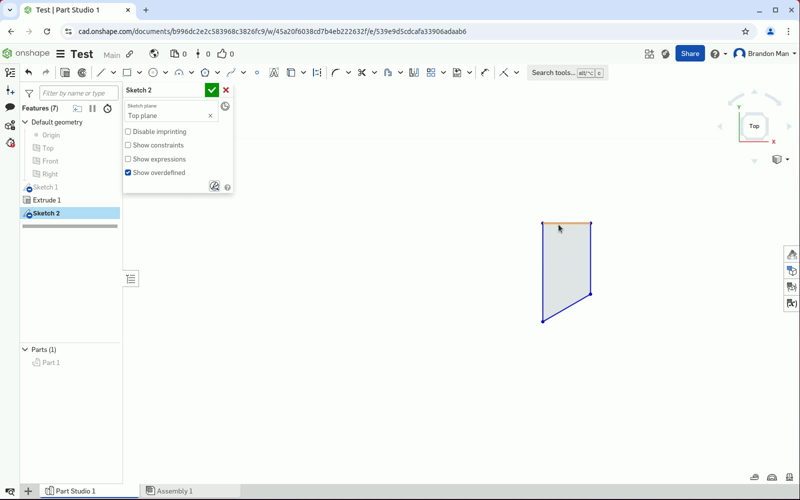
scroll(6)
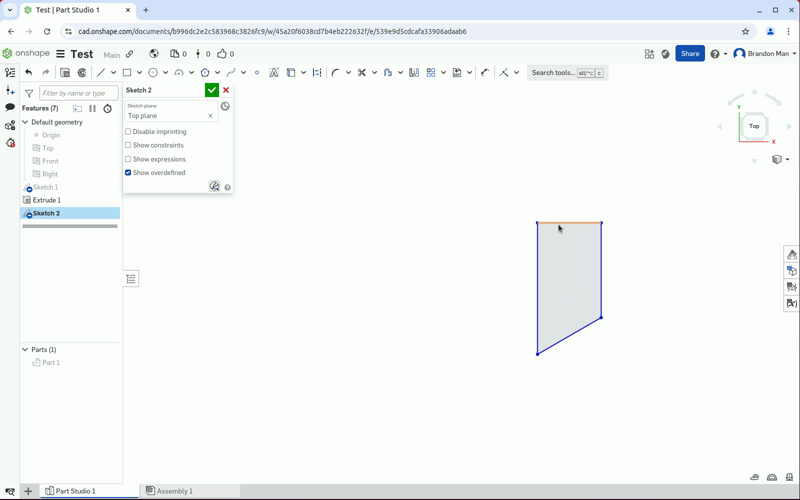
scroll(6)
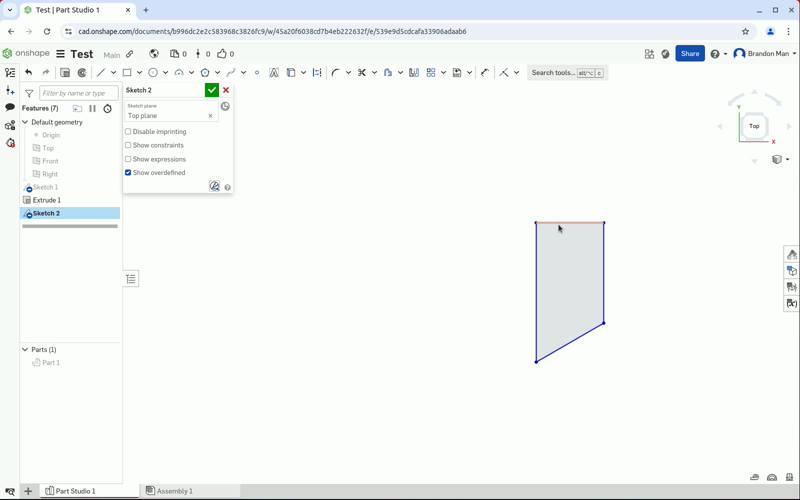
scroll(6)
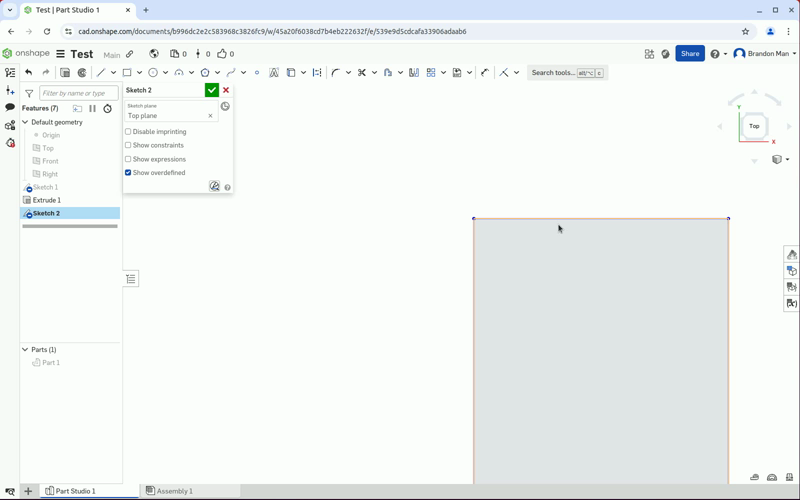
click(558, 224)
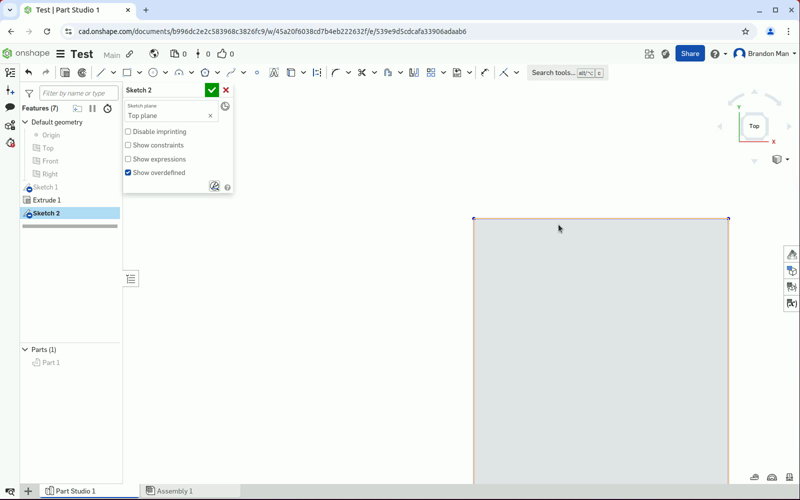
scroll(-6)
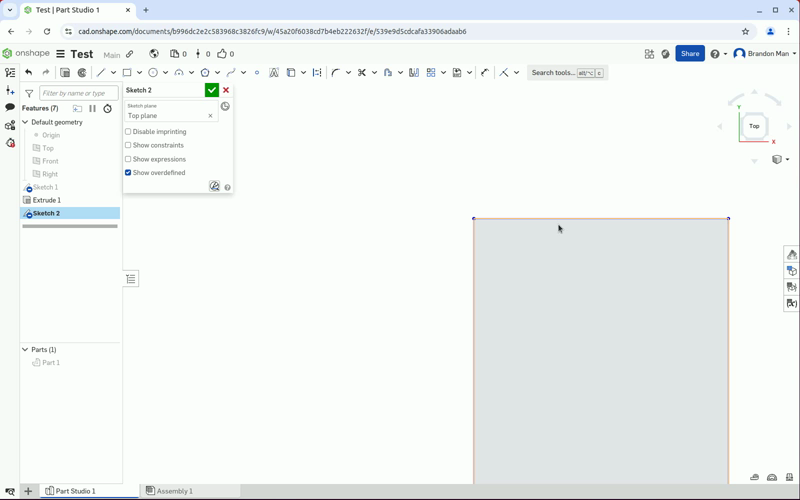
scroll(-6)
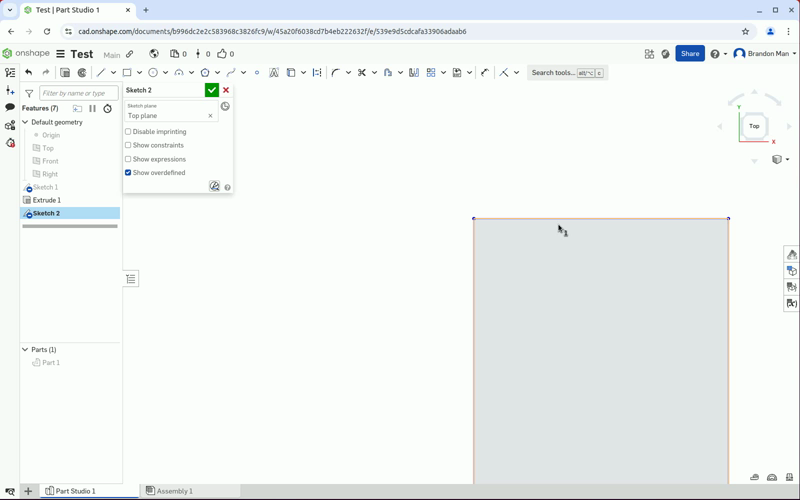
scroll(-6)
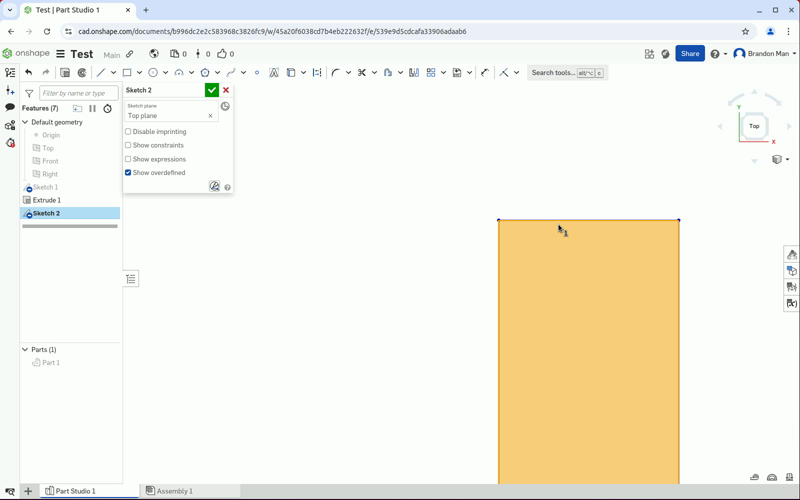
scroll(-6)
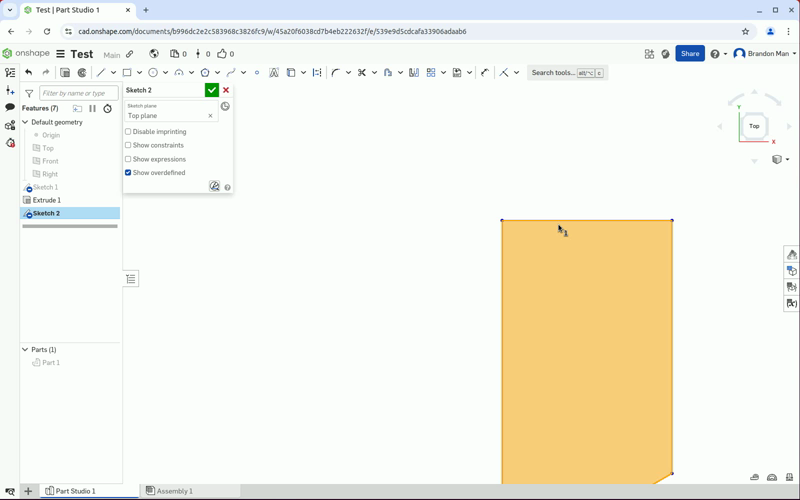
scroll(-6)
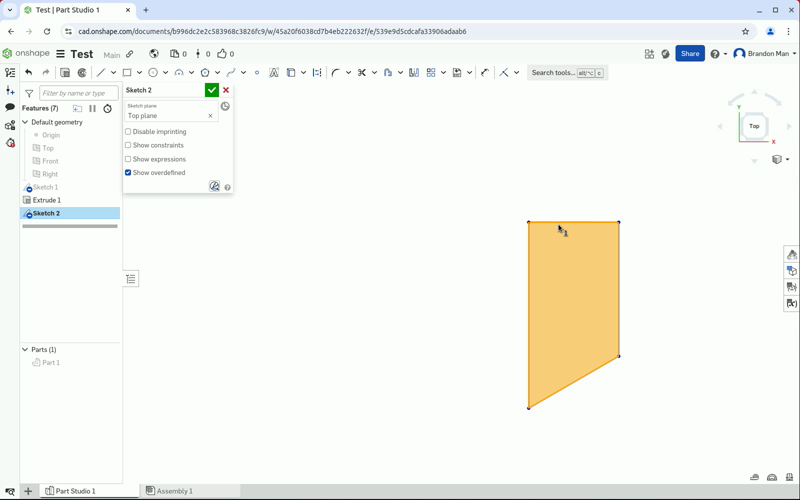
scroll(-6)
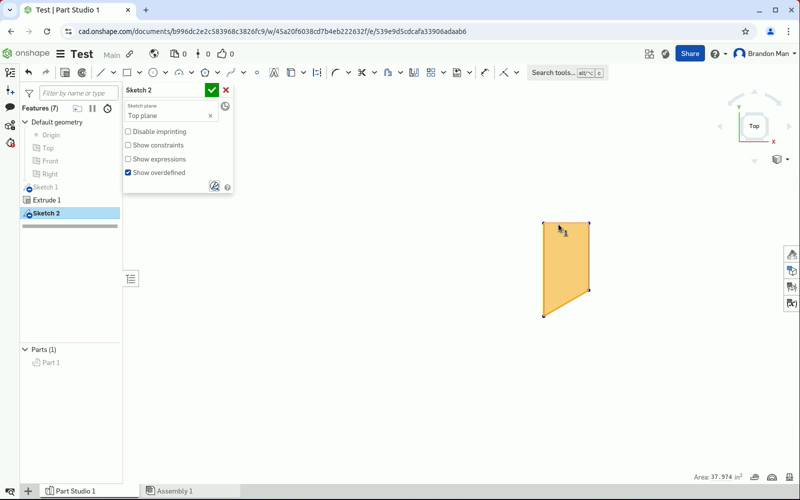
scroll(-6)
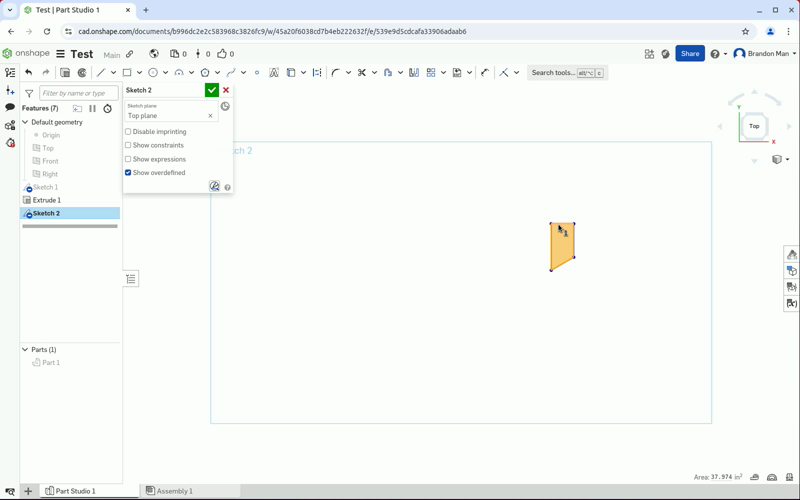
mouse_move(73, 352)
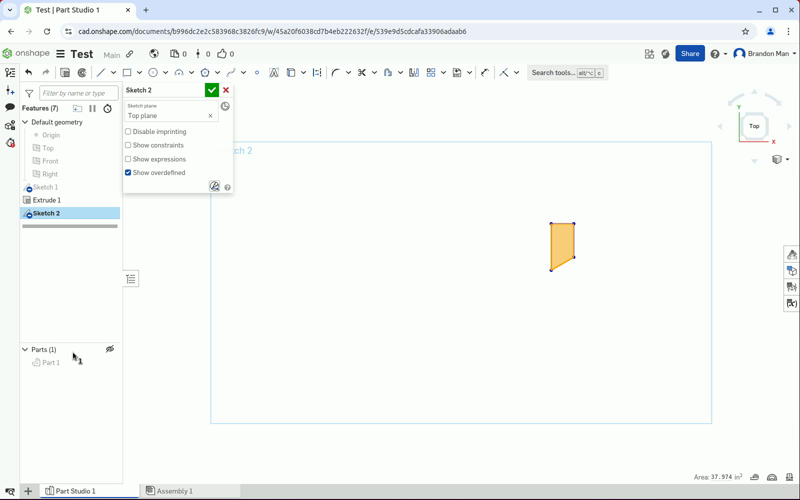
key(shift+y)
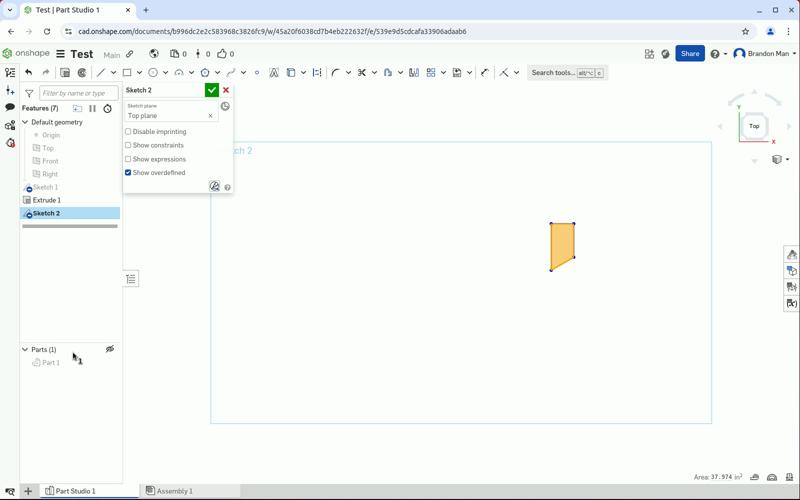
key(shift+e)
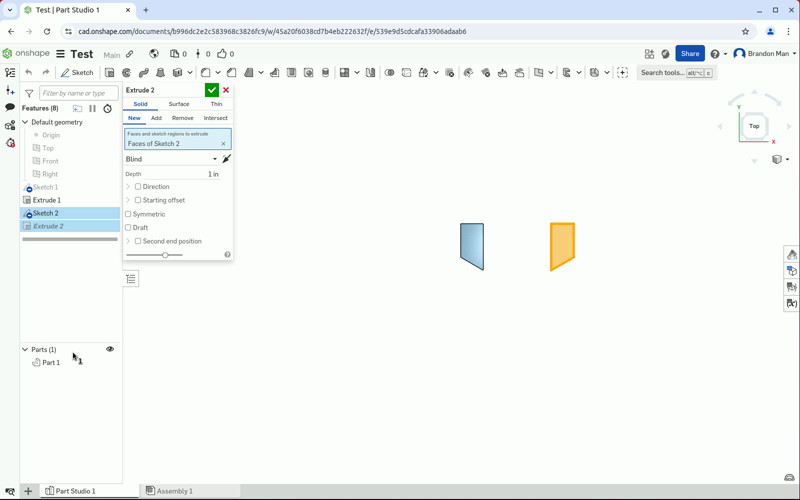
mouse_move(143, 106)
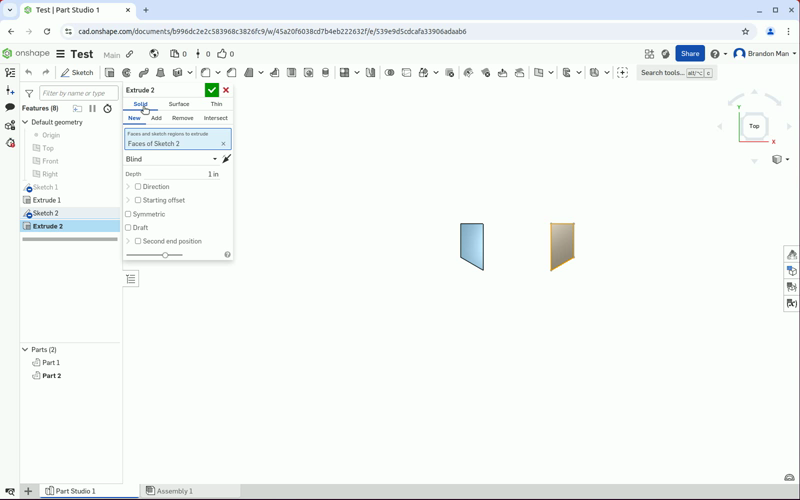
click(143, 106)
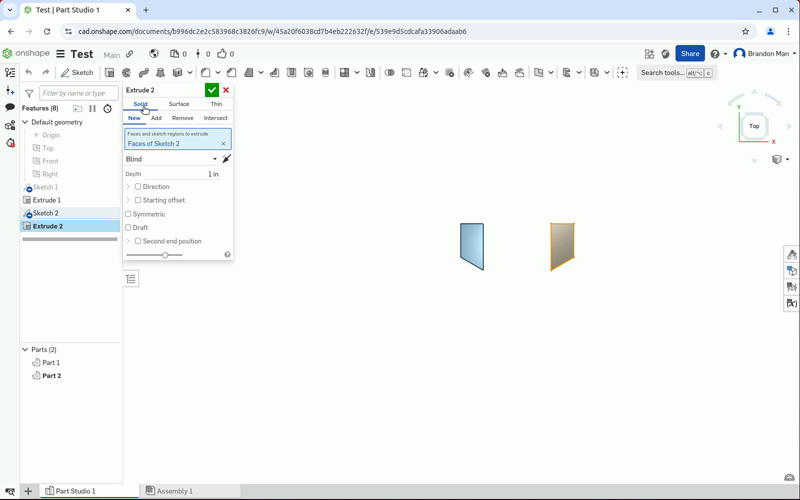
mouse_move(137, 120)
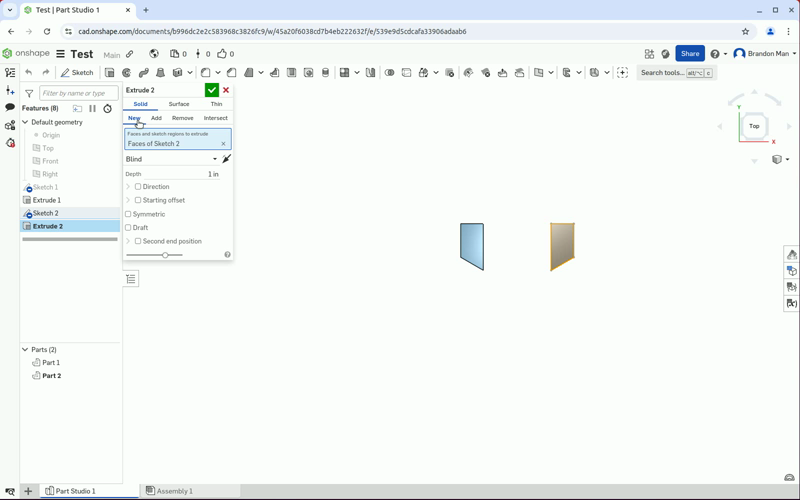
click(137, 120)
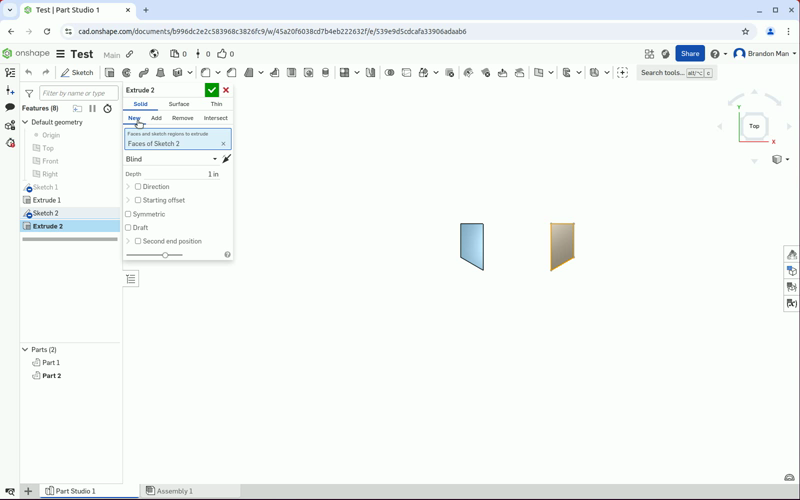
key(tab, 4)
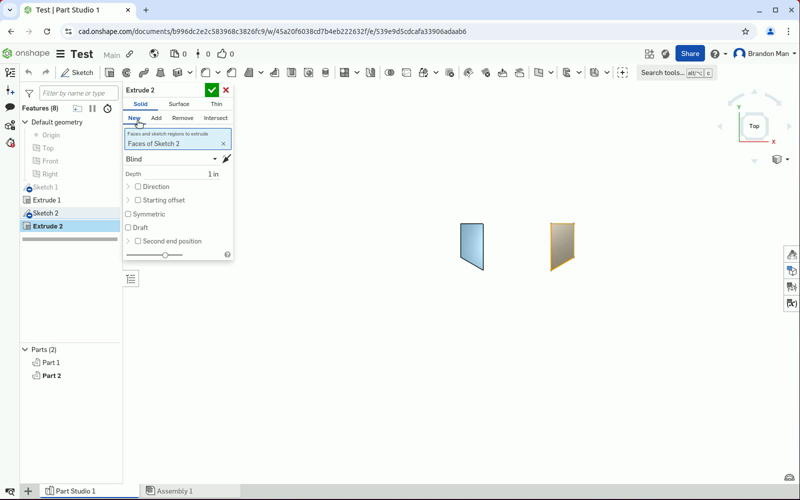
text(4.814)
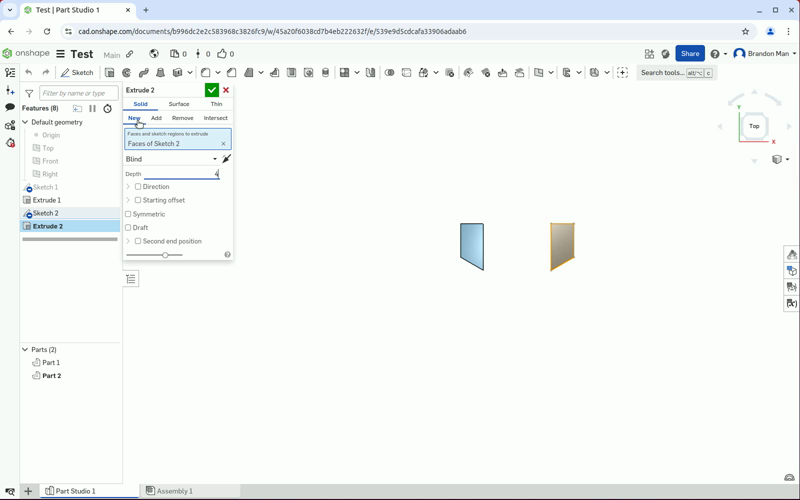
key(enter)
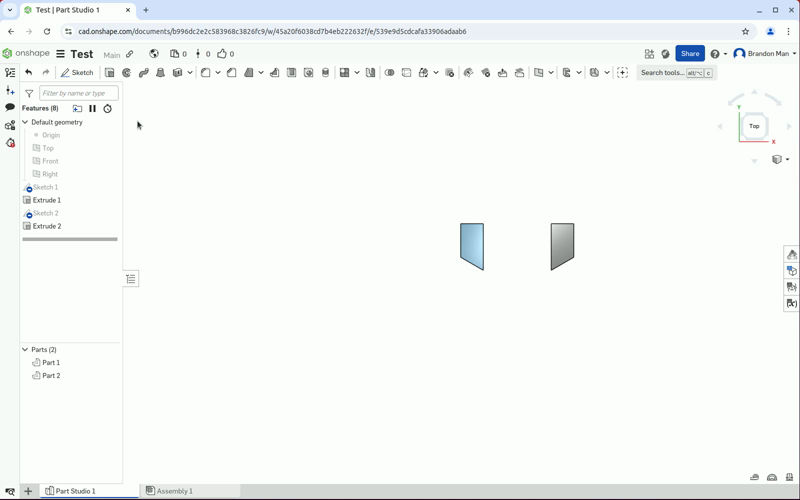
key(shift+h)
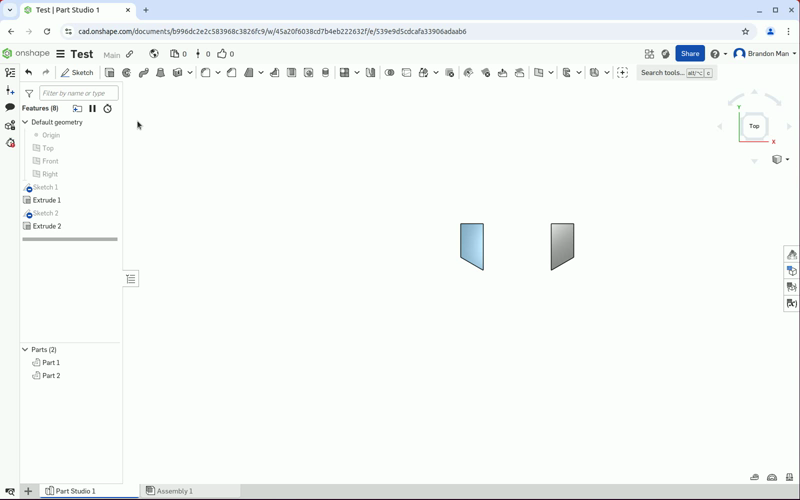
key(shift+h)
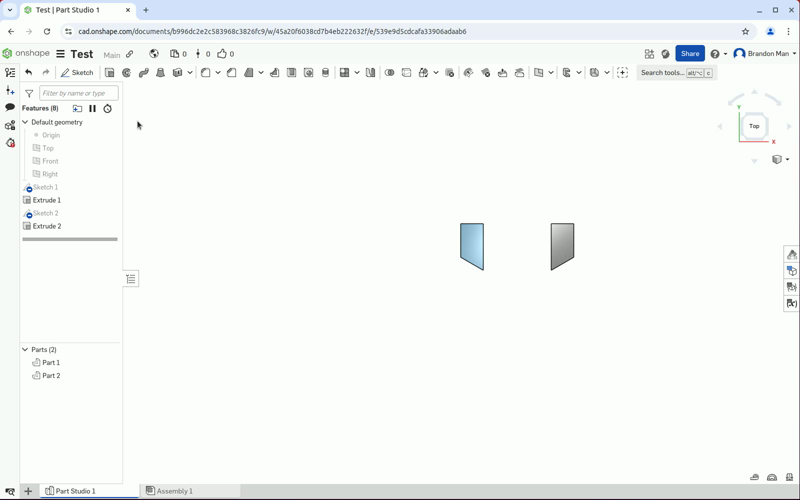
mouse_move(73, 189)
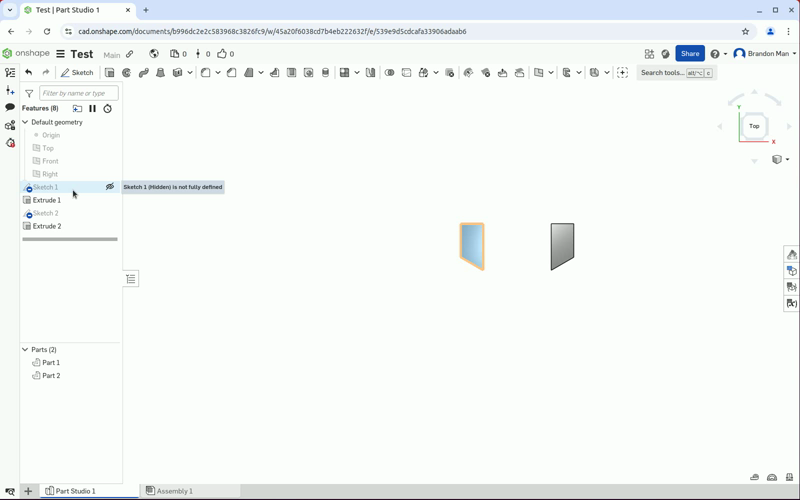
click(73, 189)
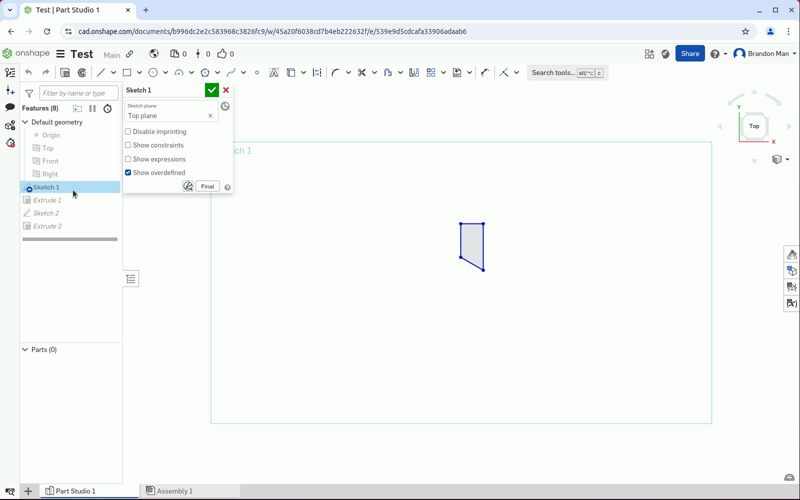
mouse_move(229, 92)
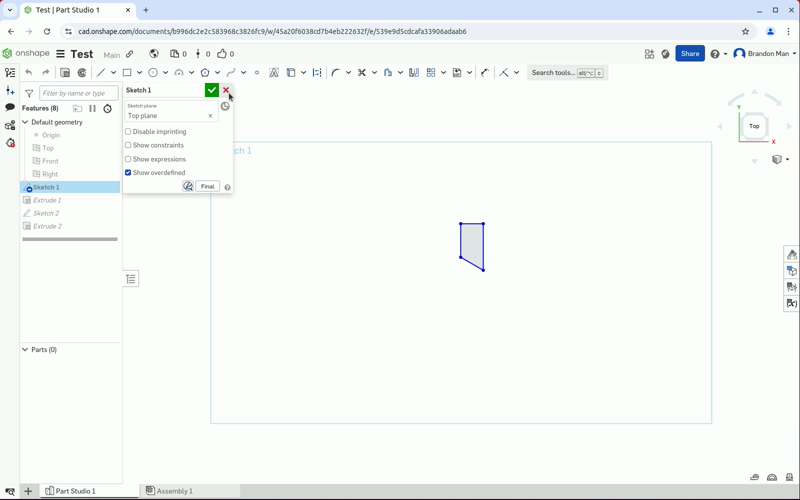
click(229, 92)
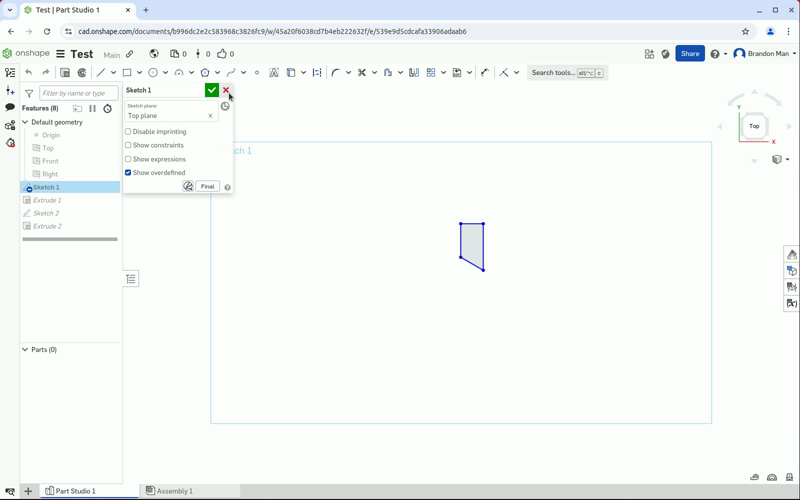
key(shift+s)
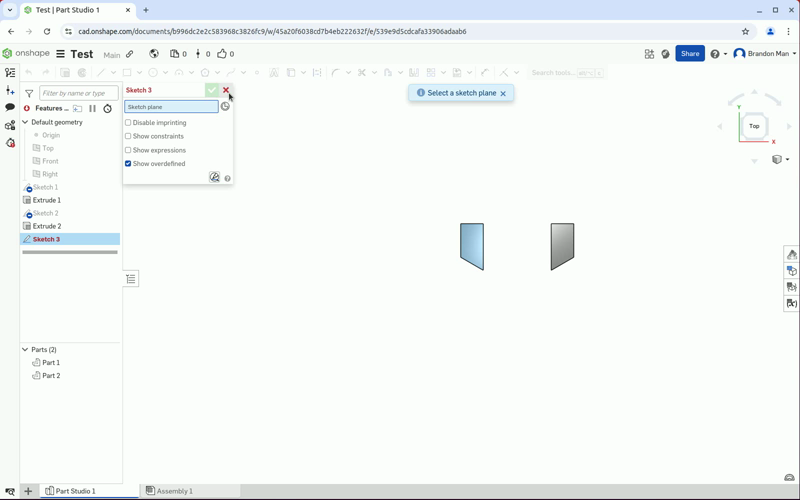
mouse_move(73, 150)
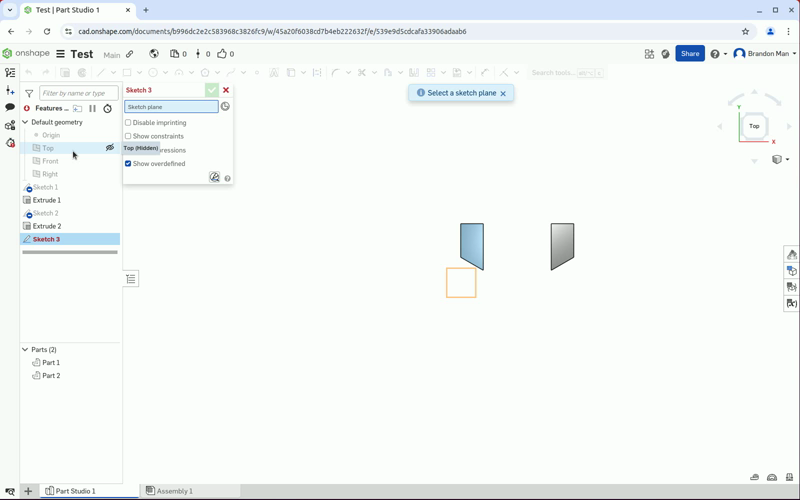
click(73, 150)
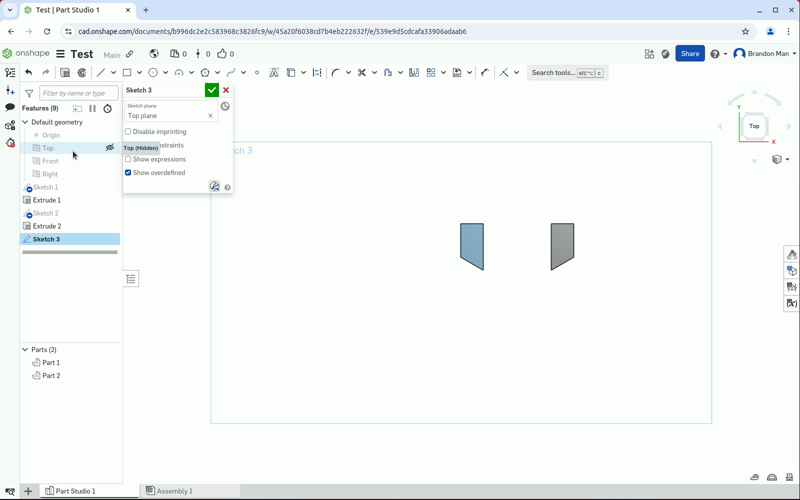
mouse_move(73, 352)
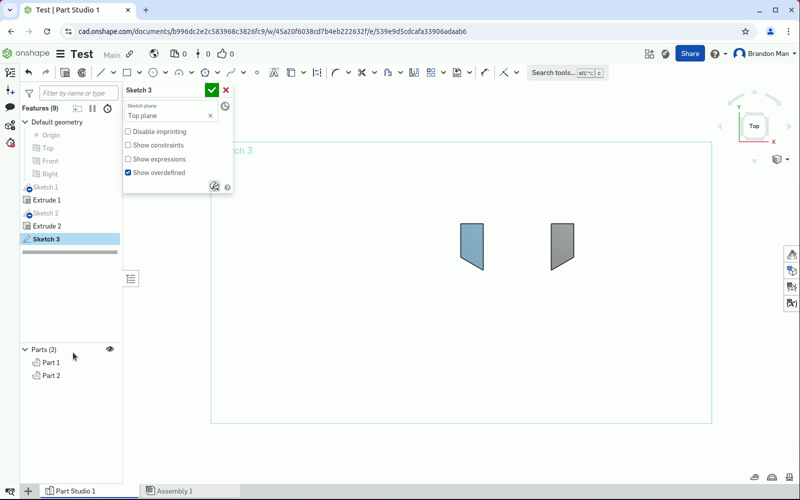
key(y)
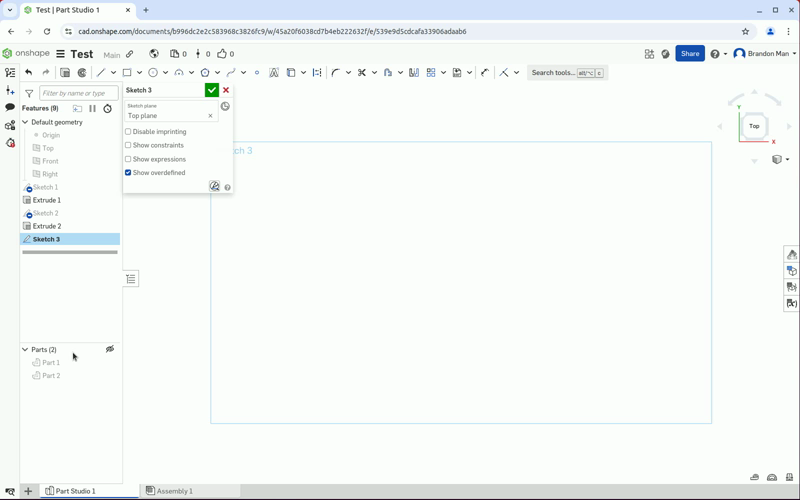
key(l)
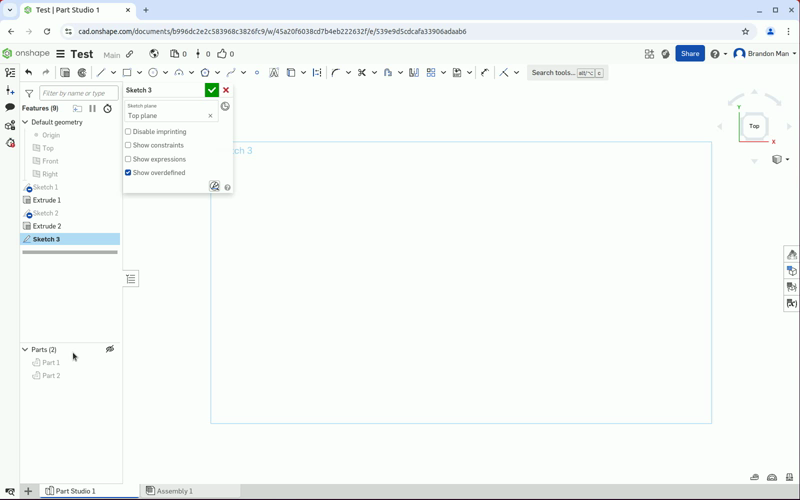
key_down(shift)
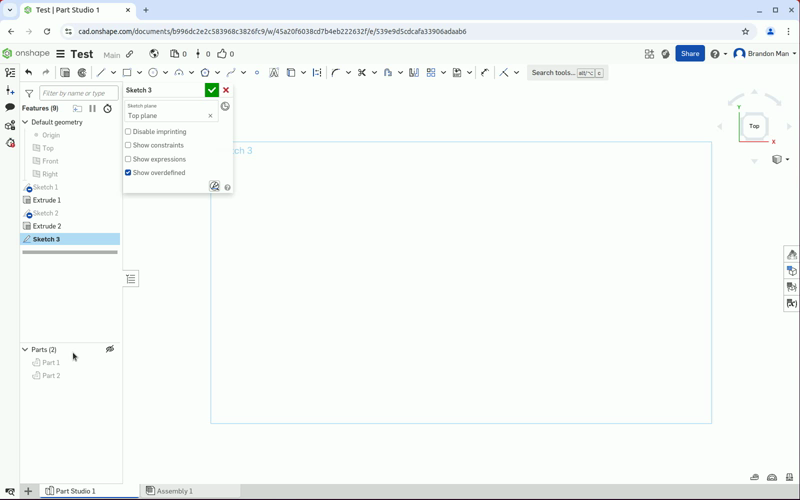
mouse_move(483, 270)
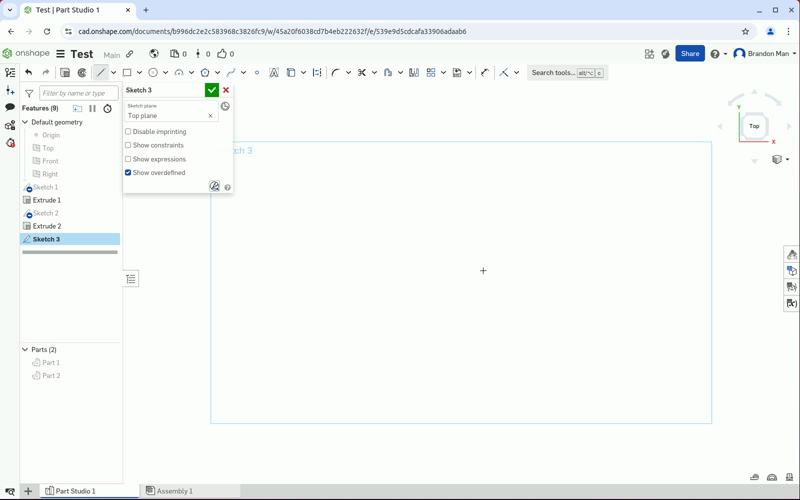
click(483, 270)
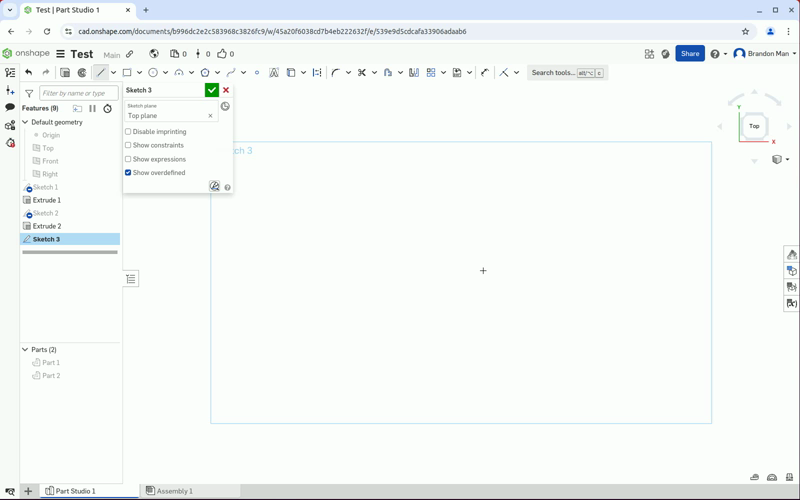
key_up(shift)
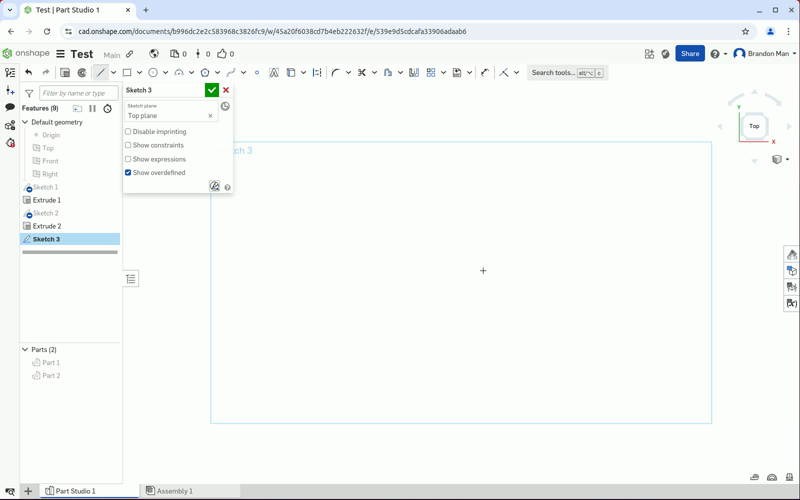
key_down(shift)
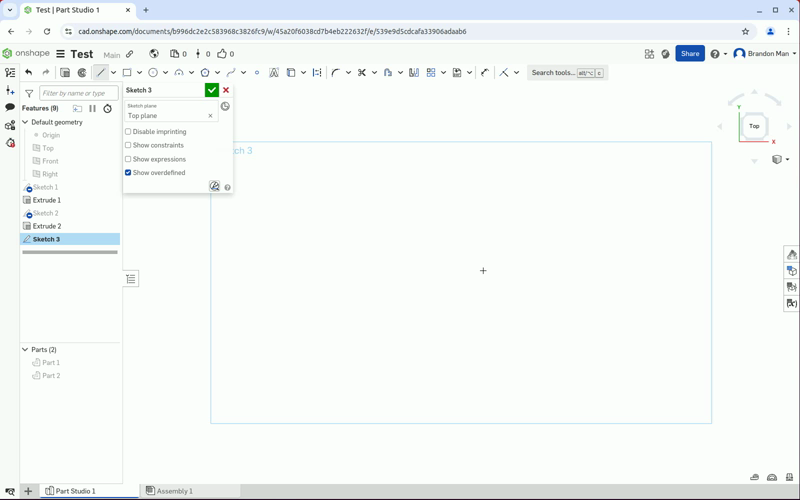
mouse_move(513, 270)
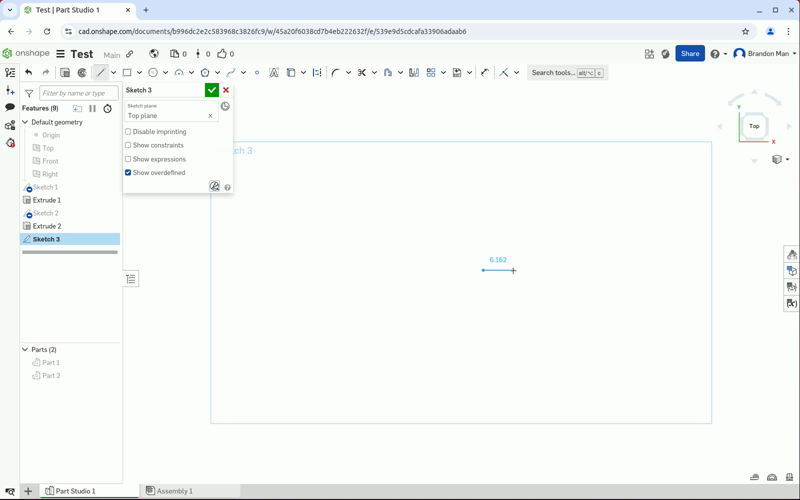
mouse_move(505, 283)
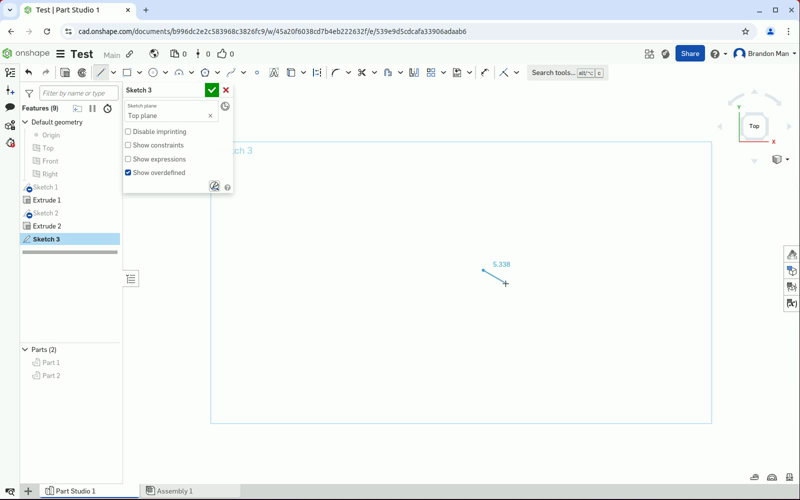
click(505, 283)
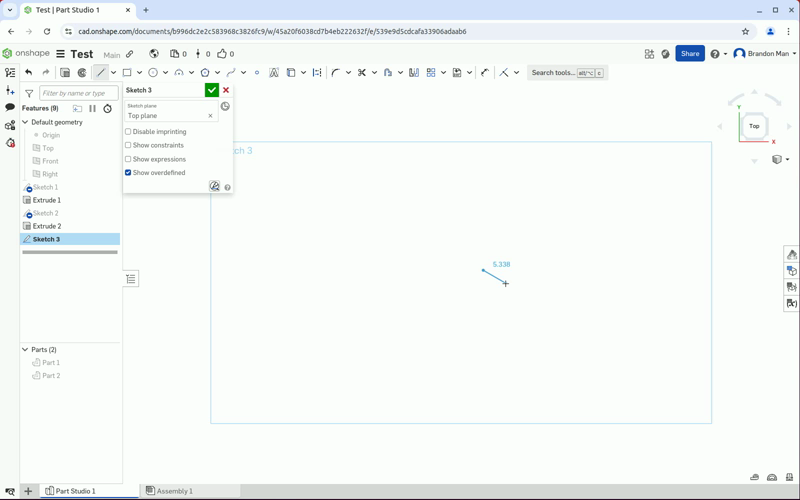
key_up(shift)
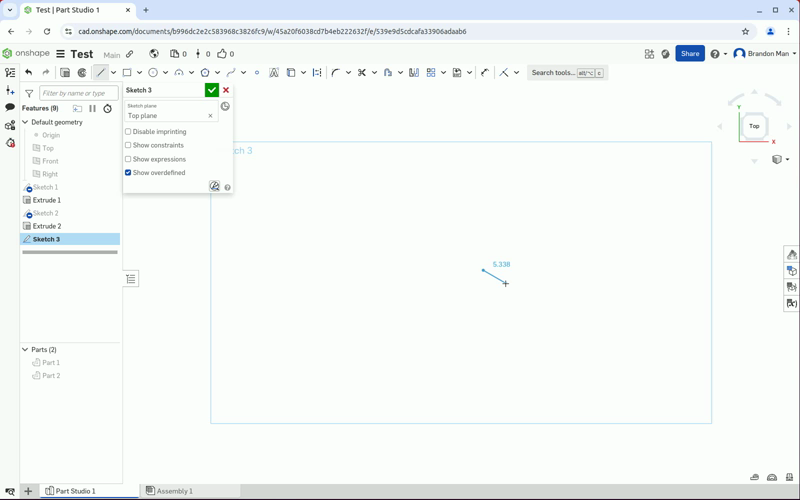
key_down(shift)
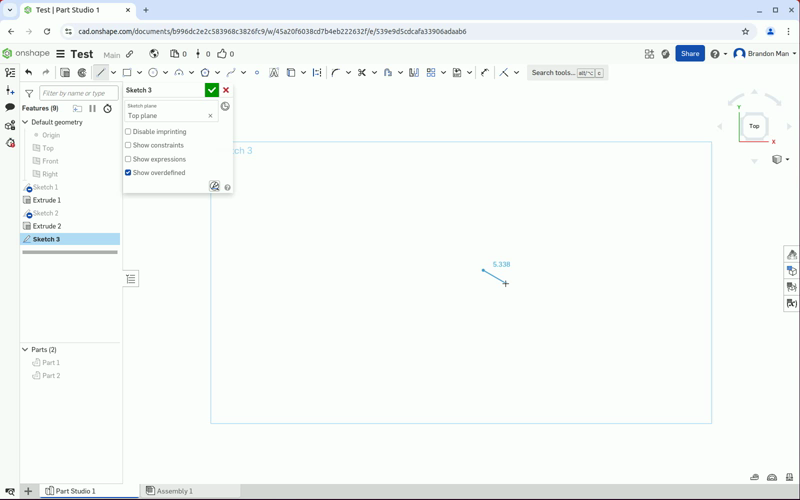
mouse_move(535, 283)
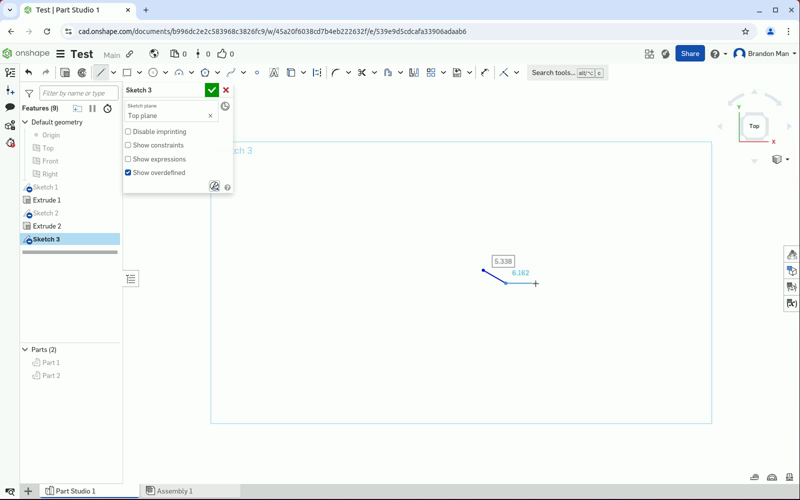
mouse_move(529, 283)
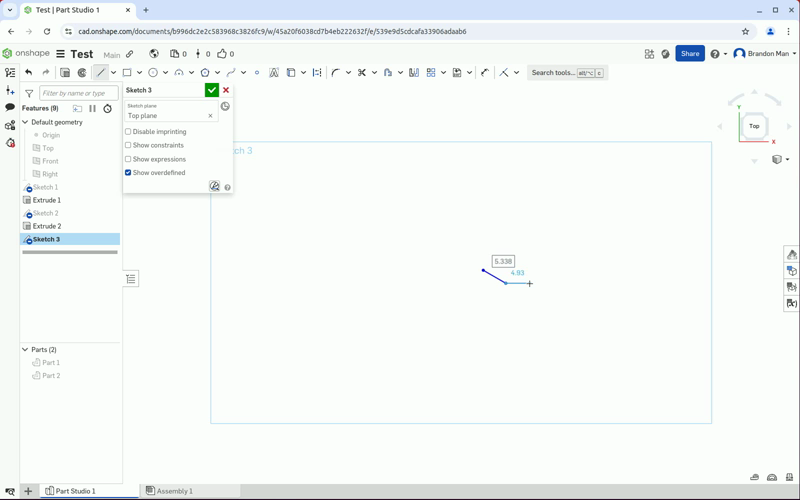
click(529, 283)
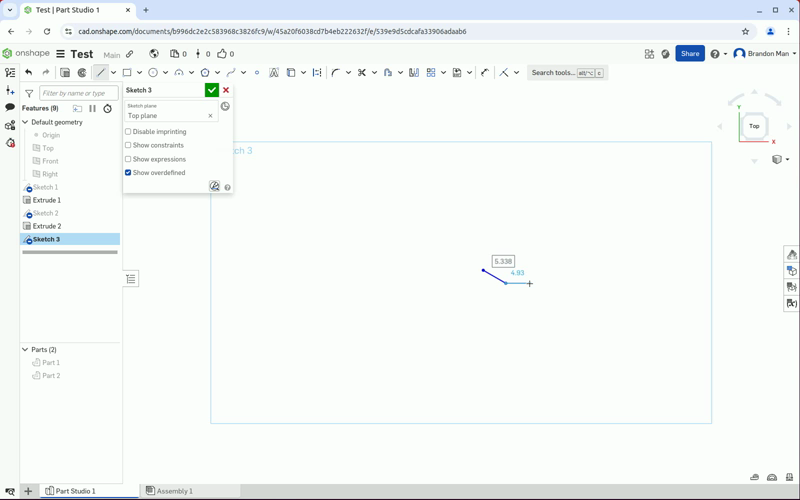
key_up(shift)
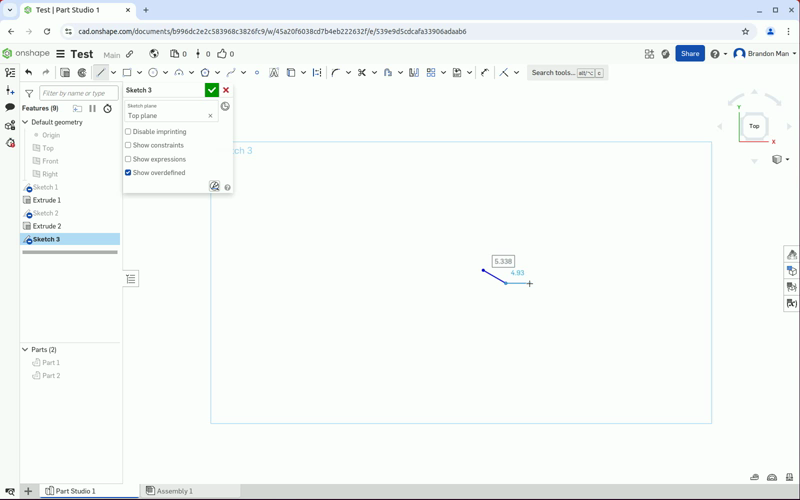
key_down(shift)
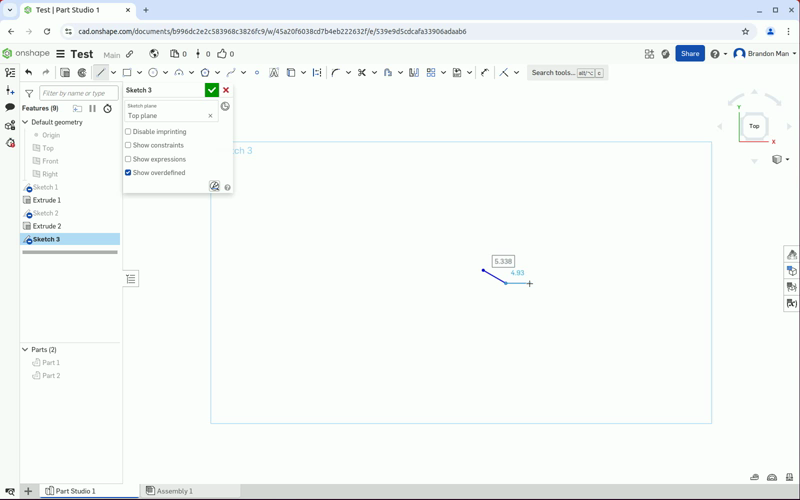
mouse_move(559, 283)
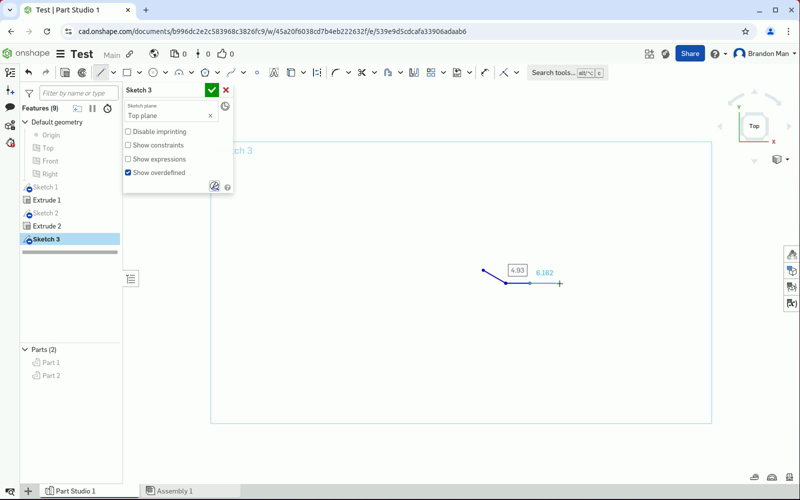
mouse_move(552, 270)
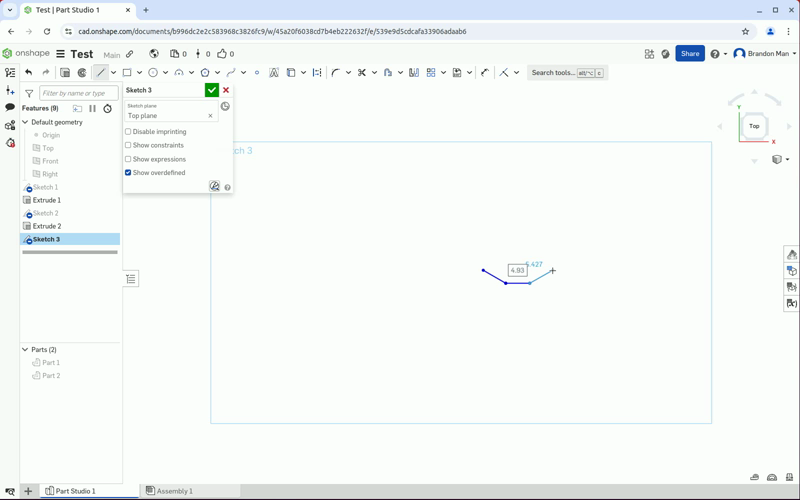
click(552, 270)
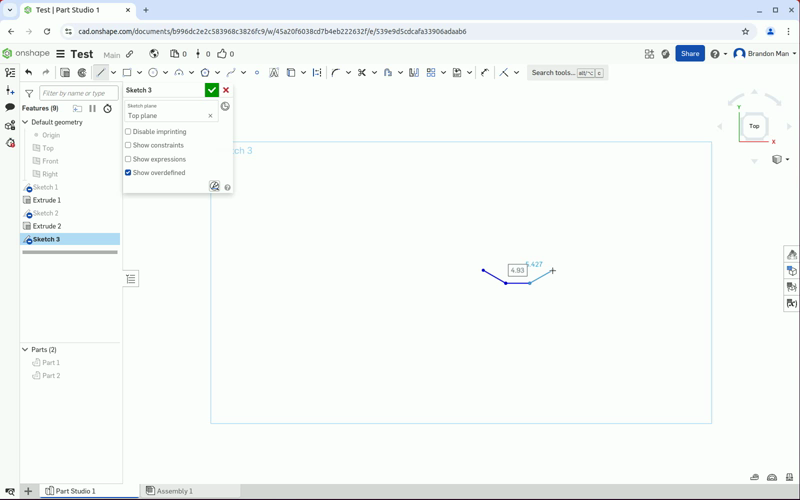
key_up(shift)
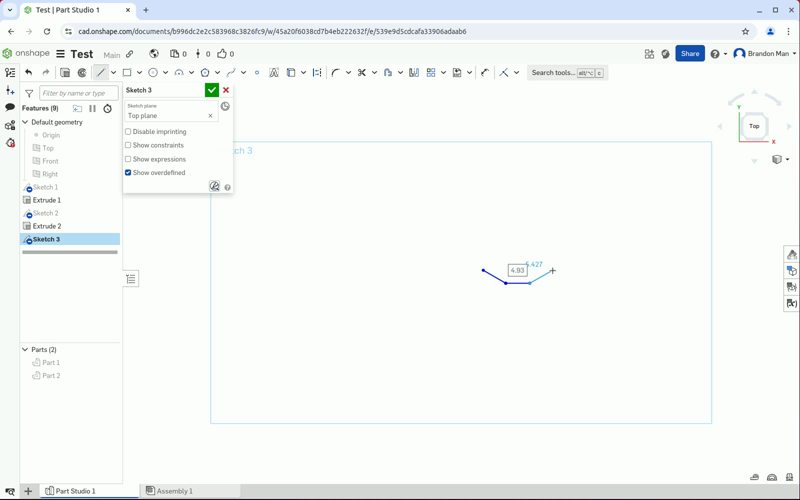
key_down(shift)
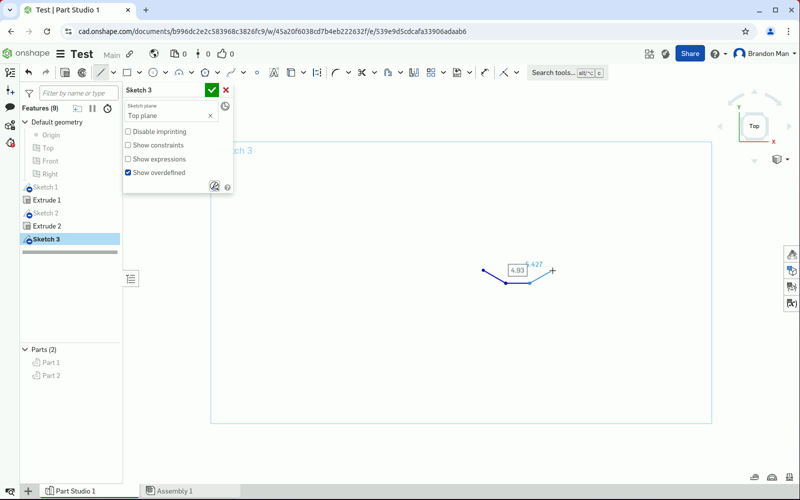
mouse_move(582, 270)
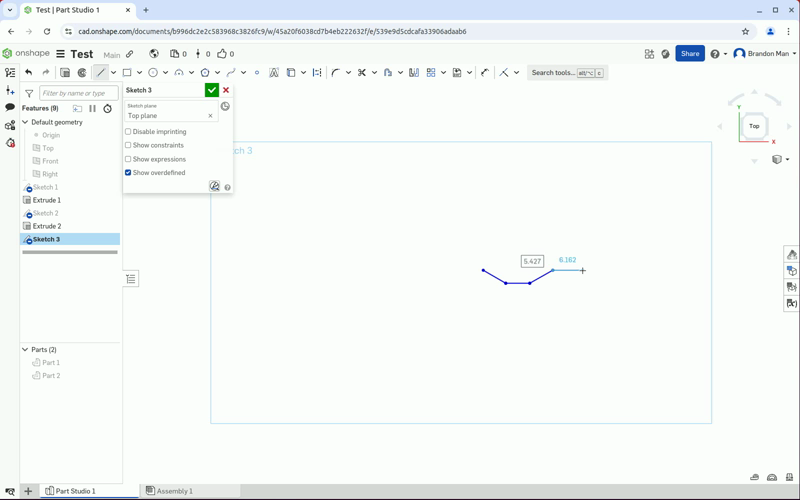
mouse_move(552, 224)
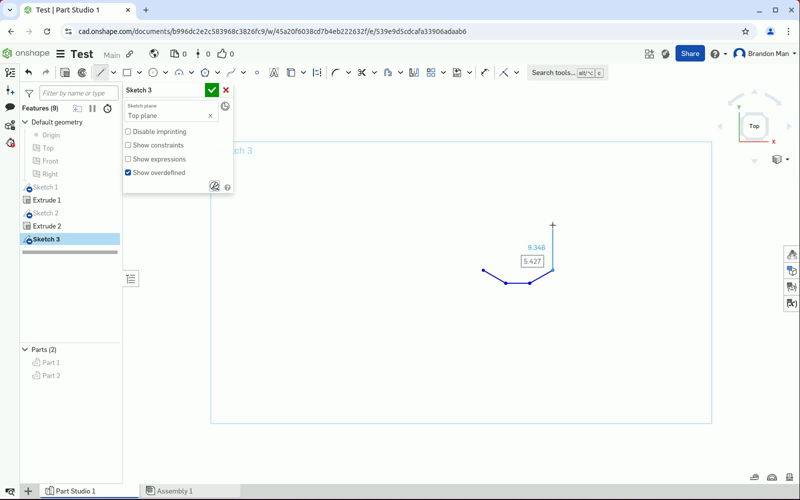
click(552, 224)
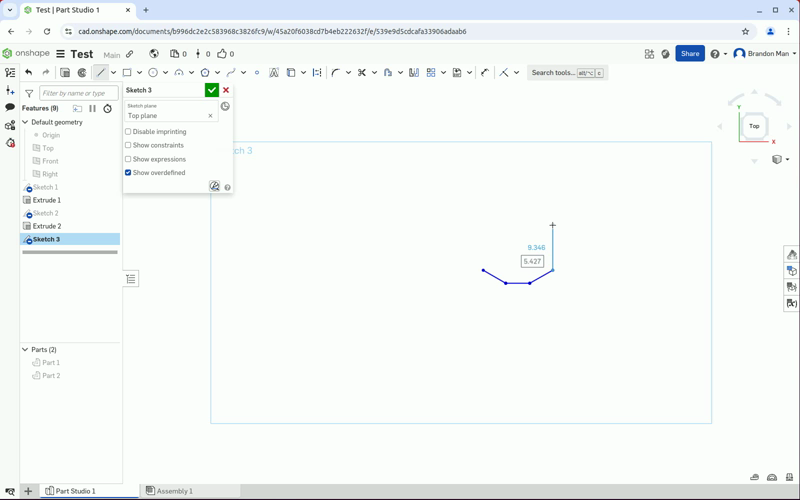
key_up(shift)
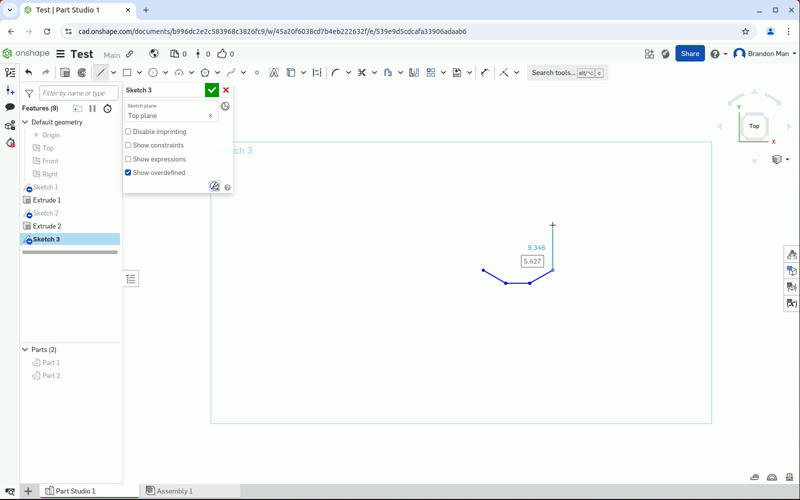
key_down(shift)
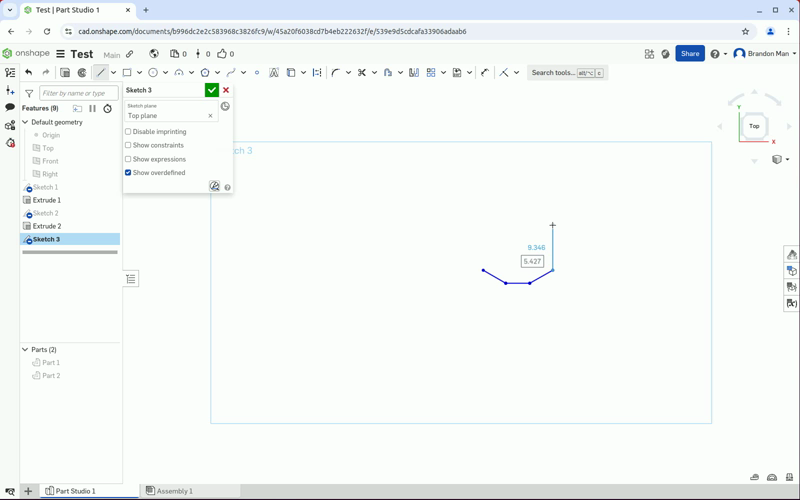
mouse_move(483, 224)
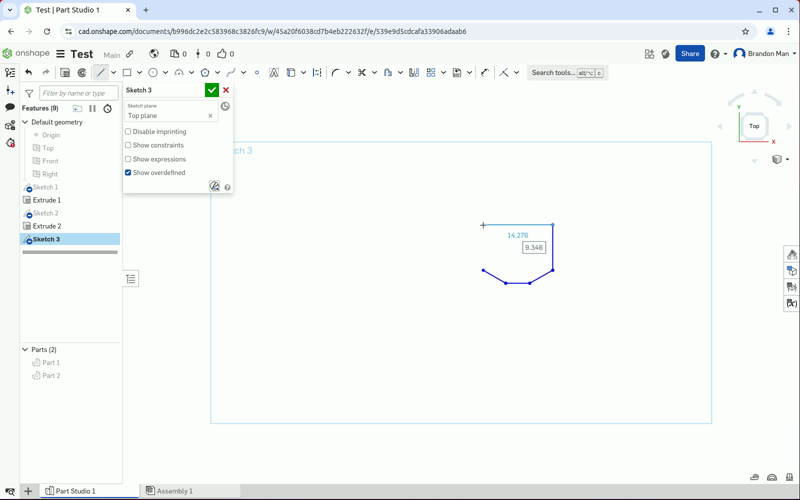
click(483, 224)
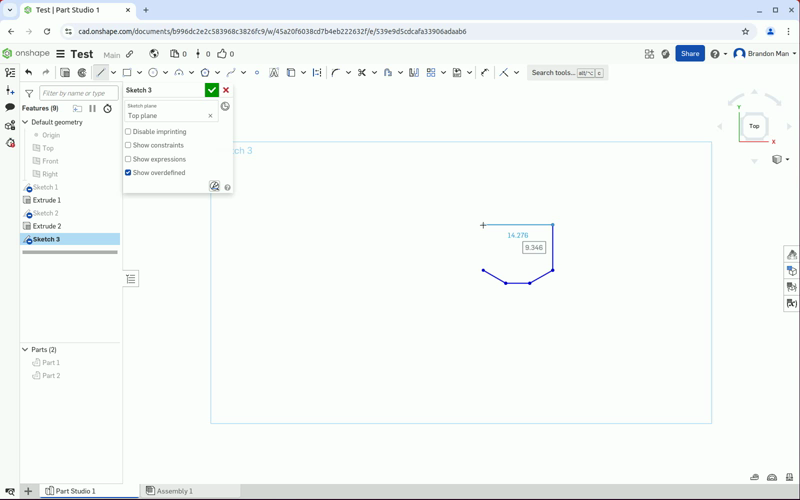
key_up(shift)
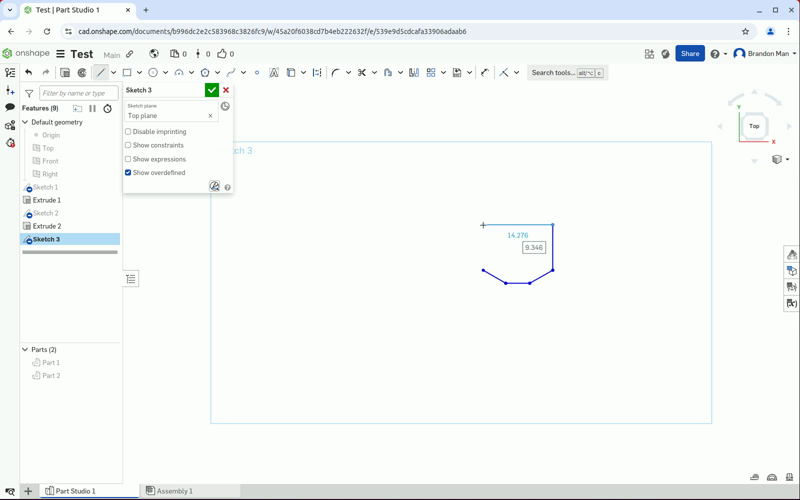
mouse_move(513, 224)
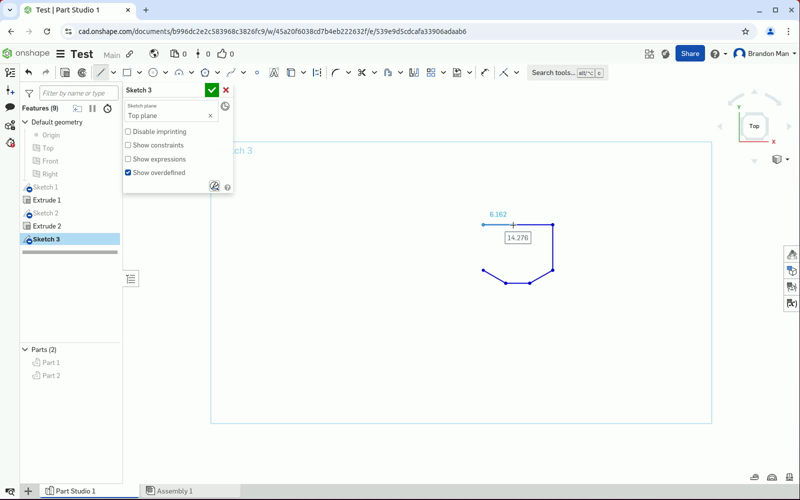
key_down(shift)
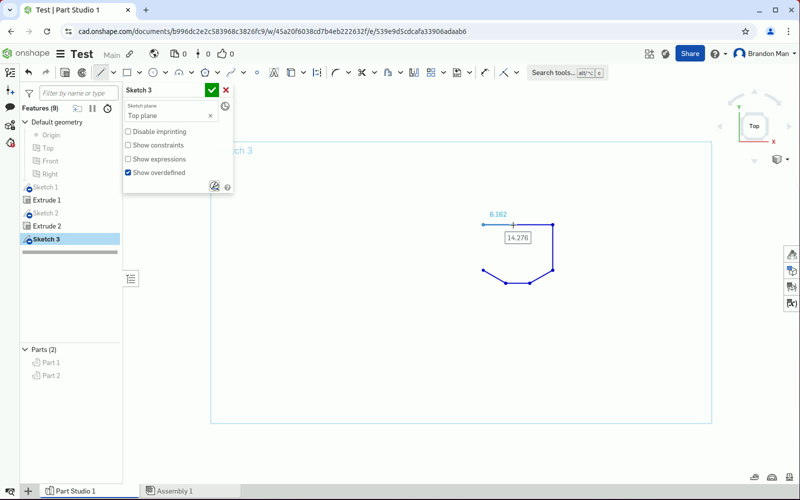
mouse_move(483, 270)
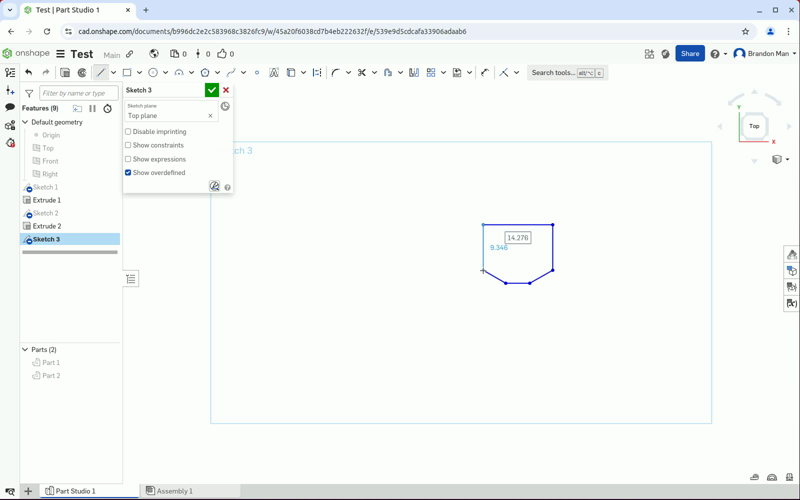
key_up(shift)
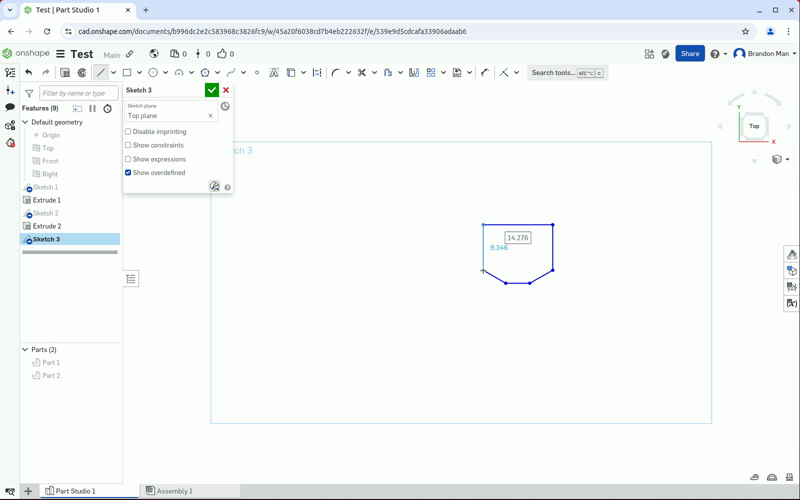
click(483, 270)
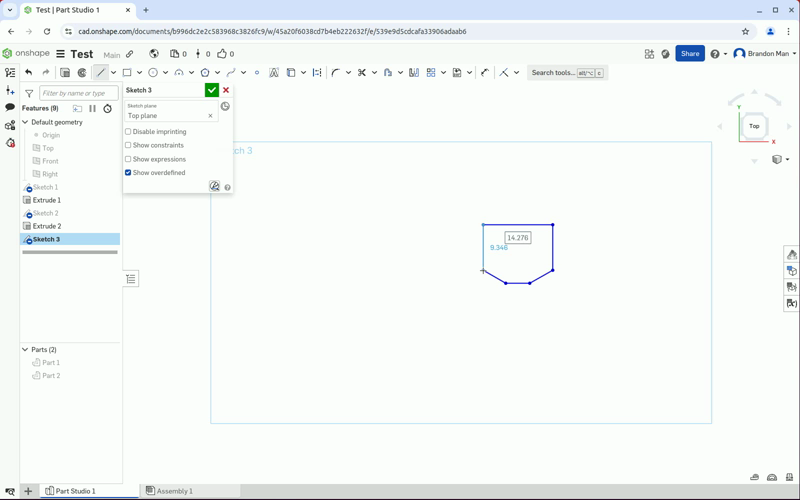
key(esc)
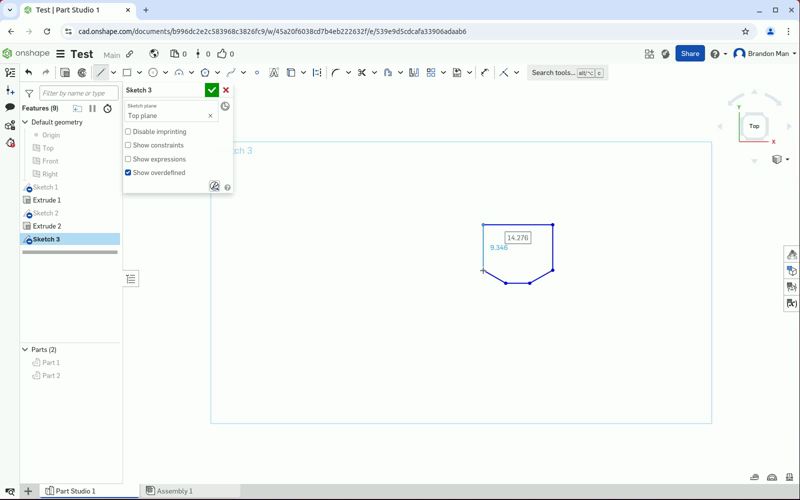
mouse_move(514, 234)
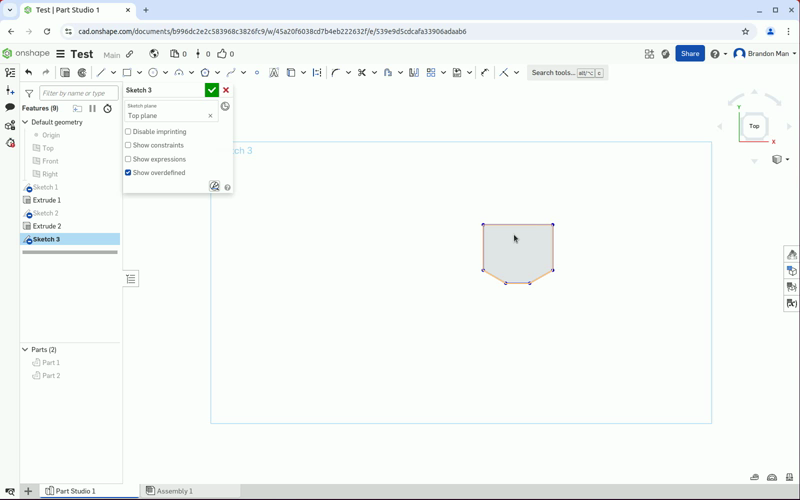
click(514, 234)
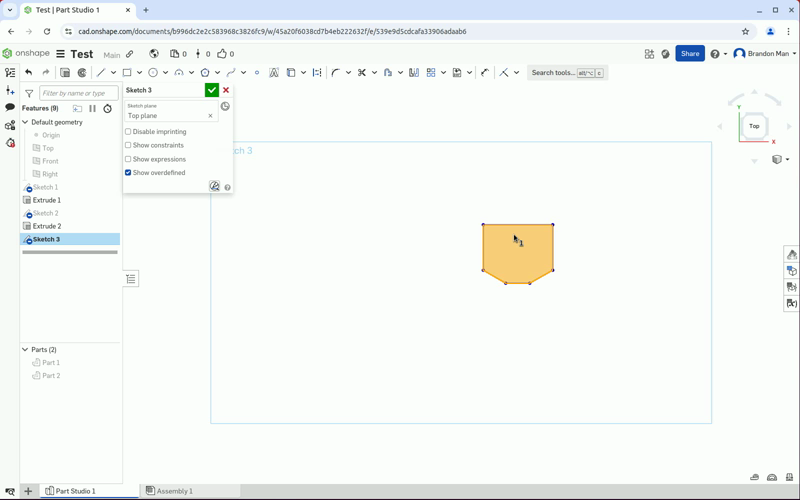
mouse_move(73, 352)
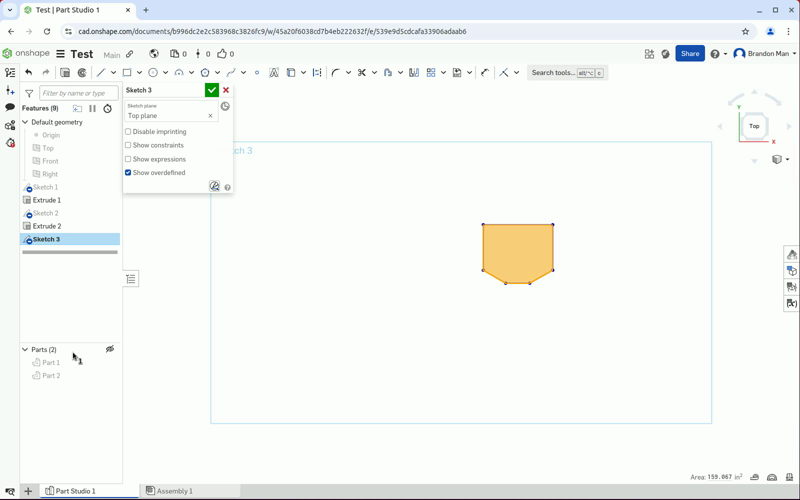
key(shift+y)
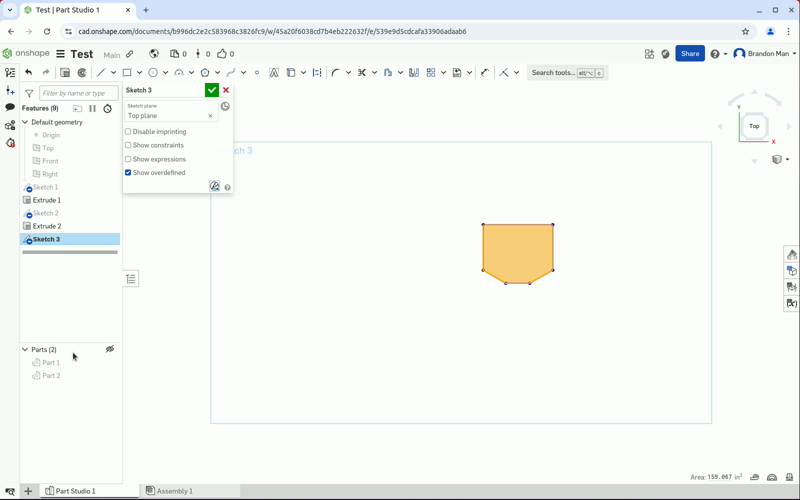
key(shift+e)
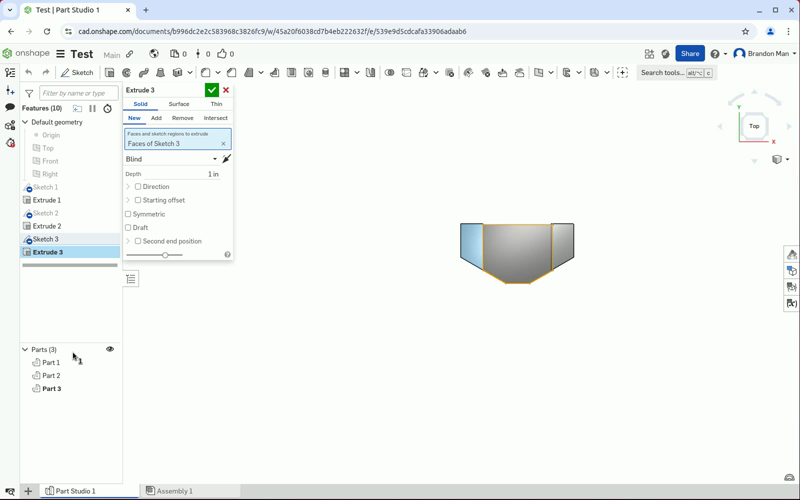
mouse_move(143, 106)
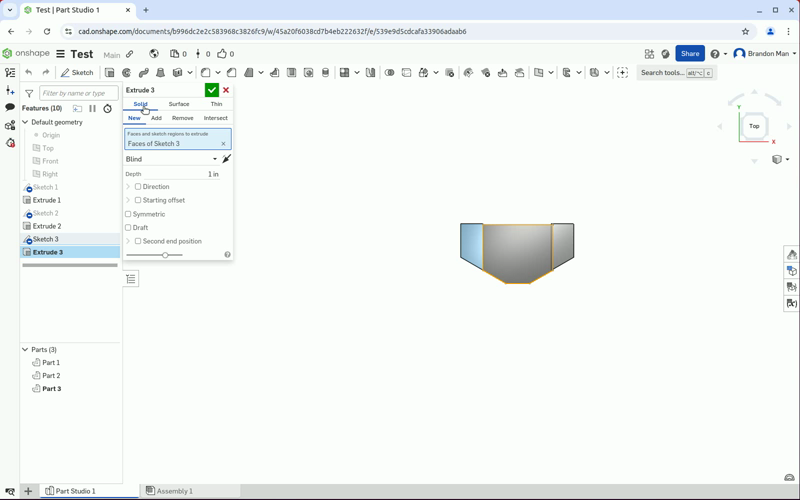
click(143, 106)
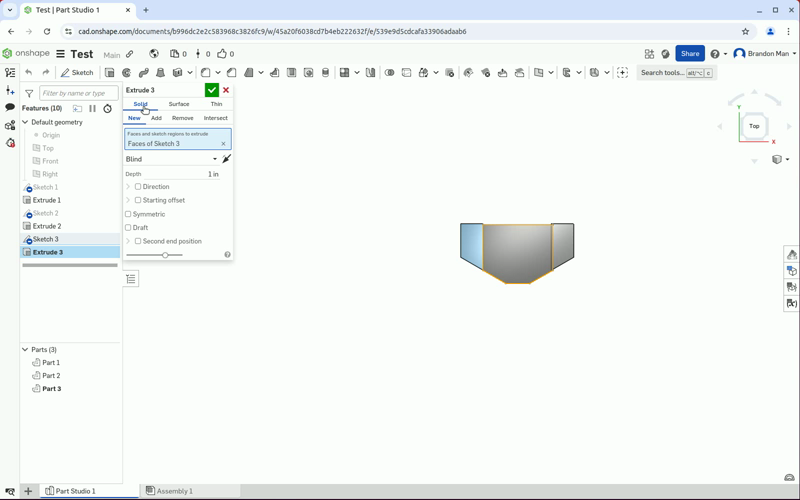
mouse_move(137, 120)
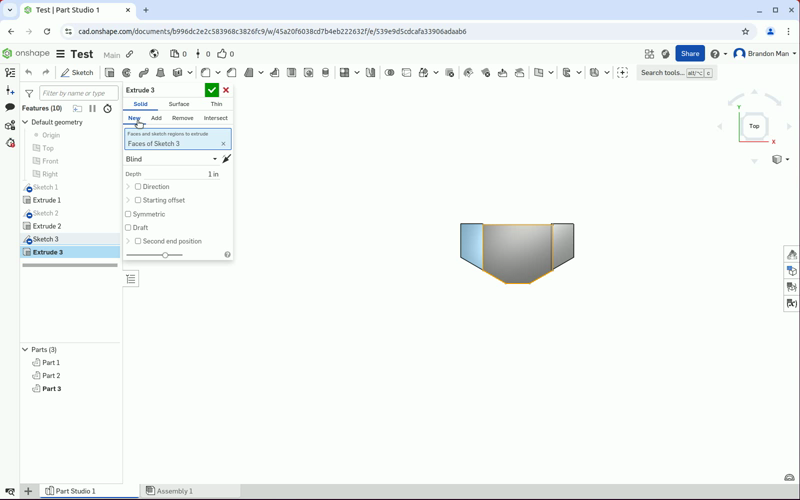
click(137, 120)
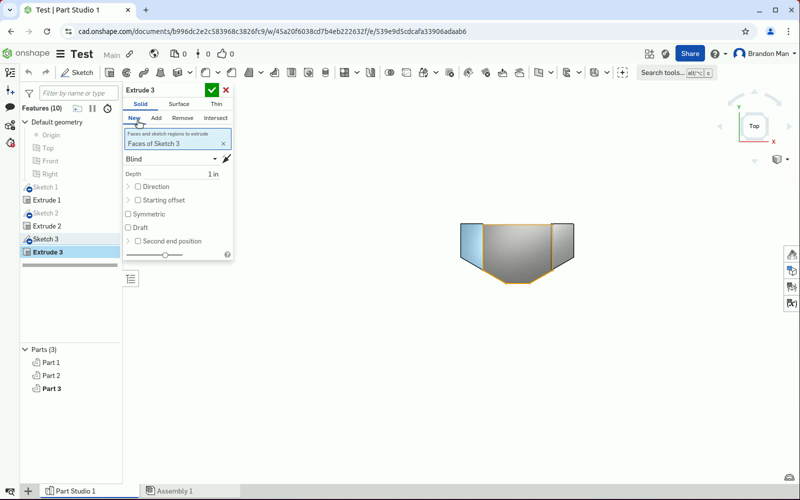
key(tab, 4)
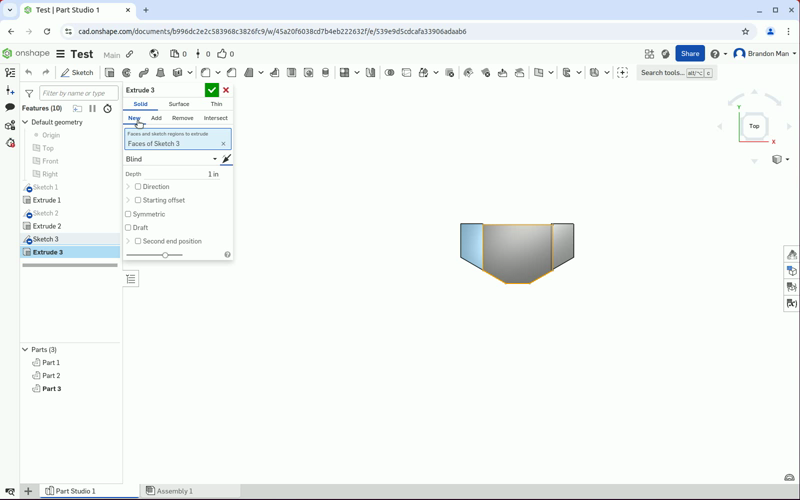
text(4.814)
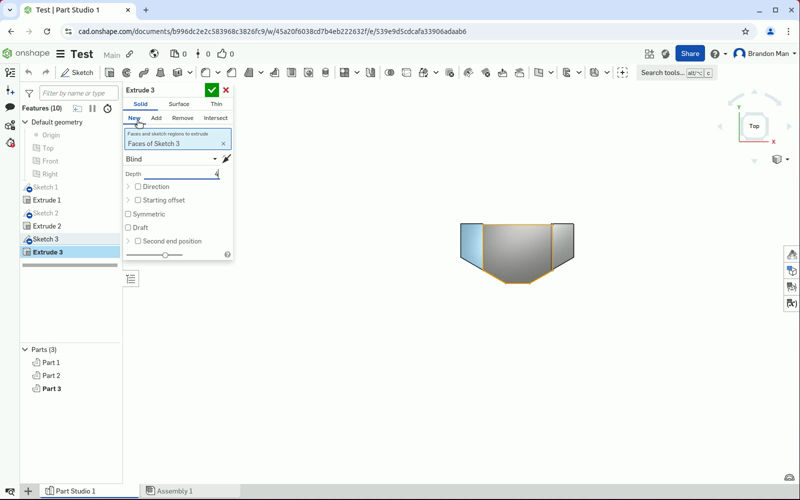
key(enter)
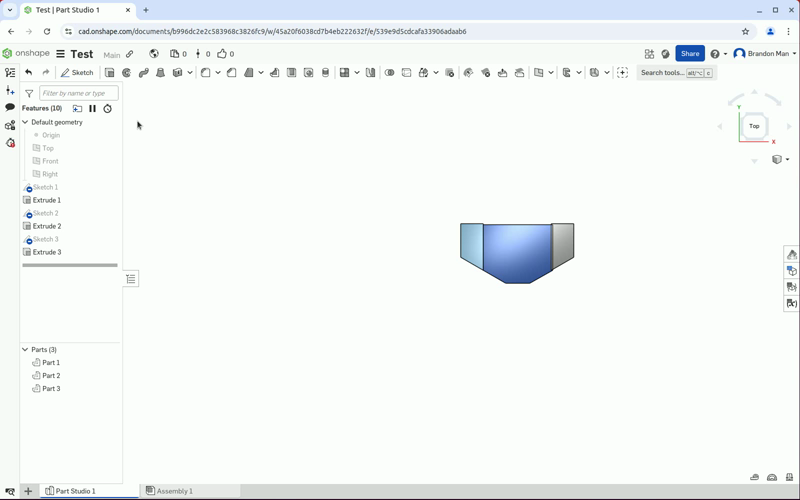
key(shift+h)
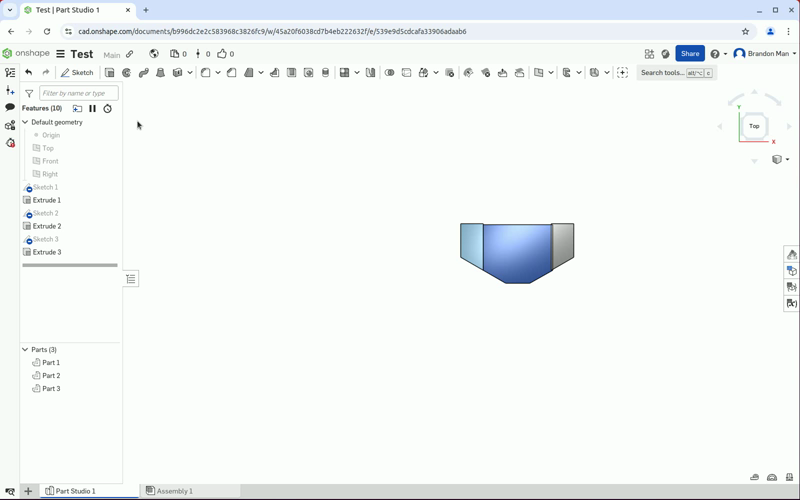
key(shift+h)
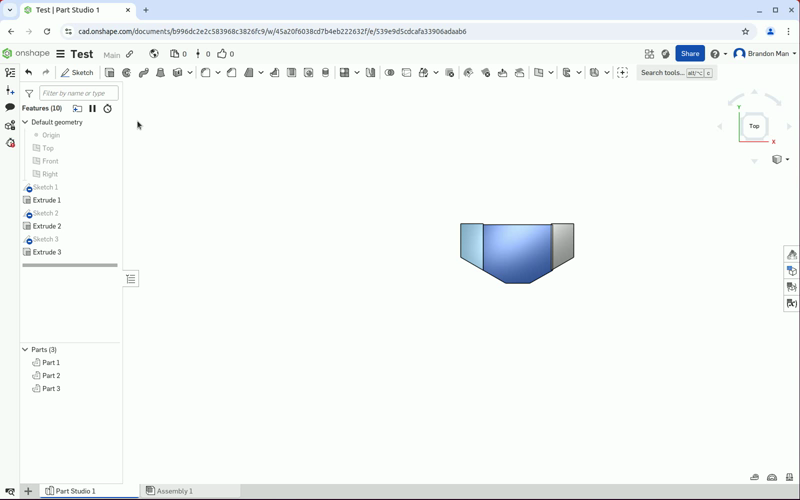
mouse_move(73, 189)
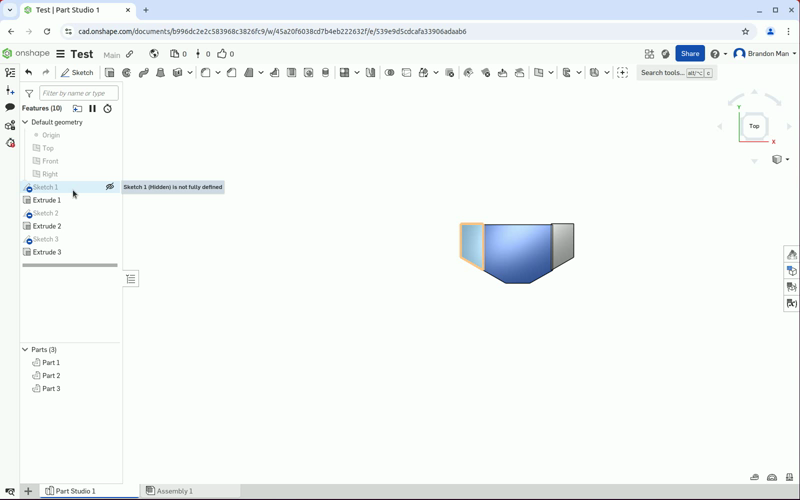
click(73, 189)
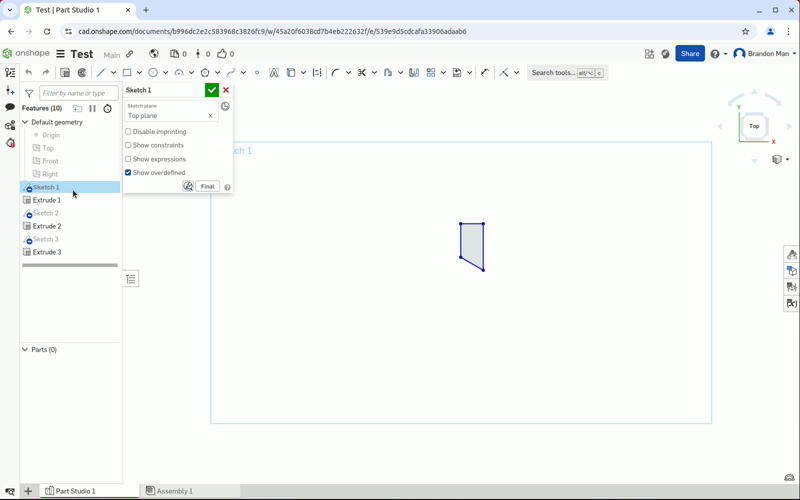
mouse_move(229, 92)
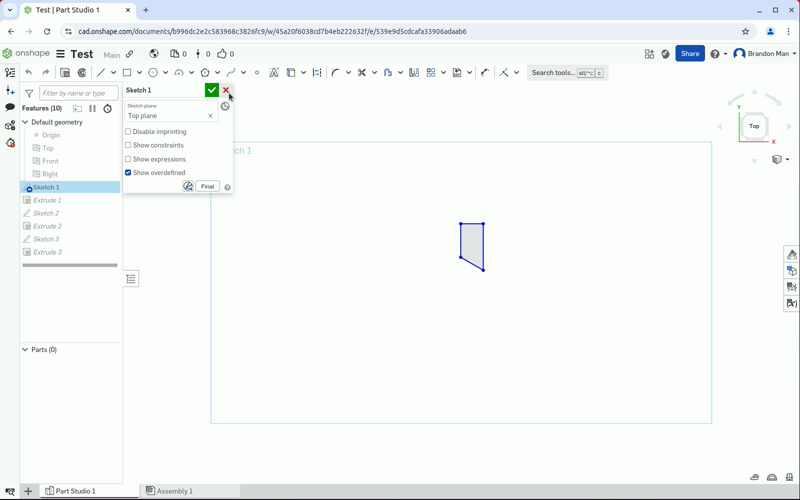
click(229, 92)
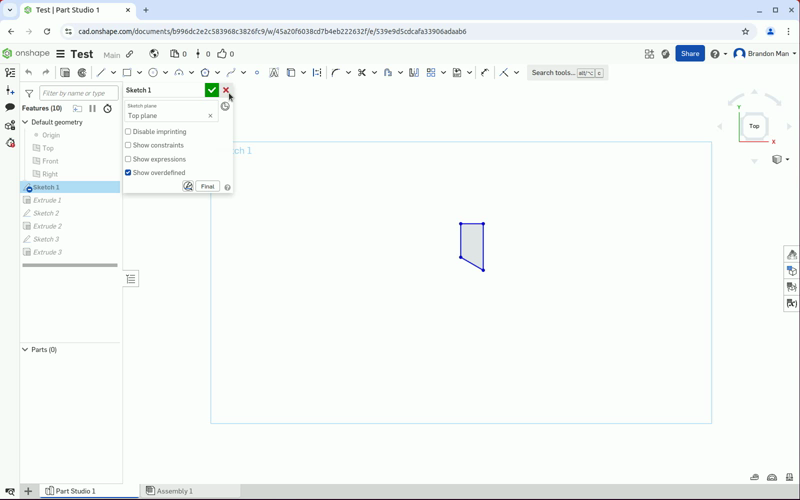
key(shift+s)
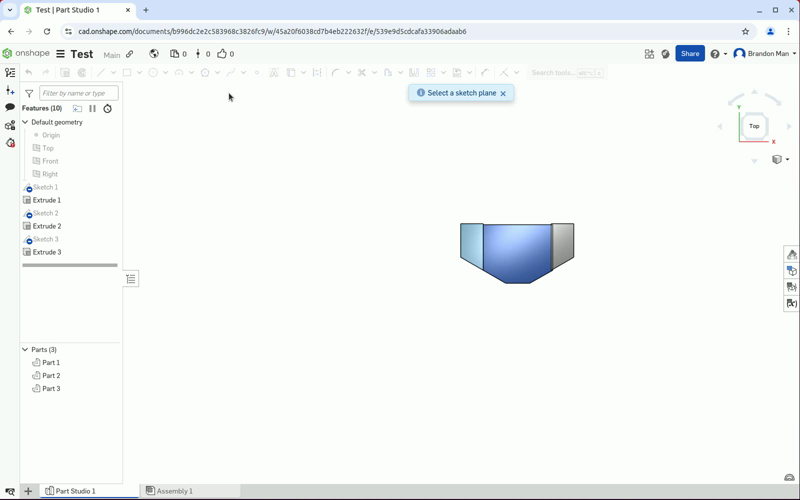
mouse_move(73, 150)
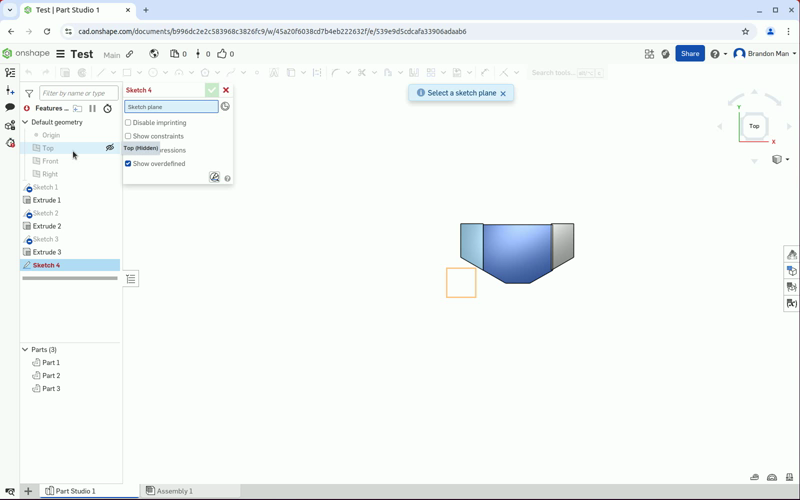
click(73, 150)
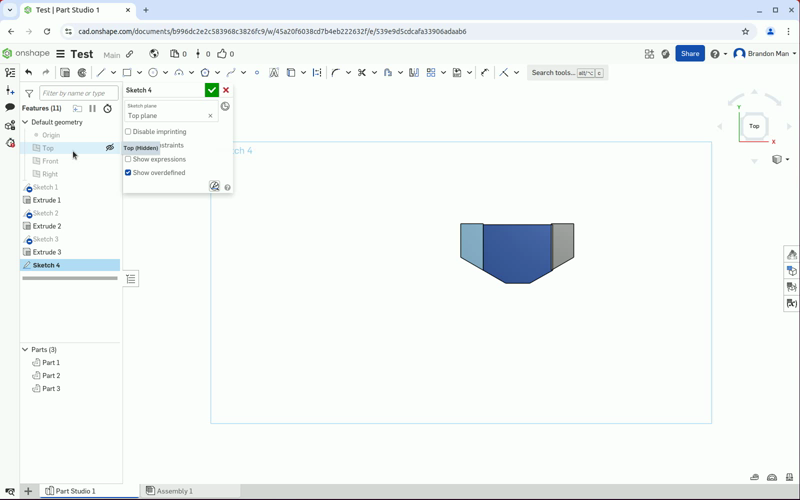
mouse_move(73, 352)
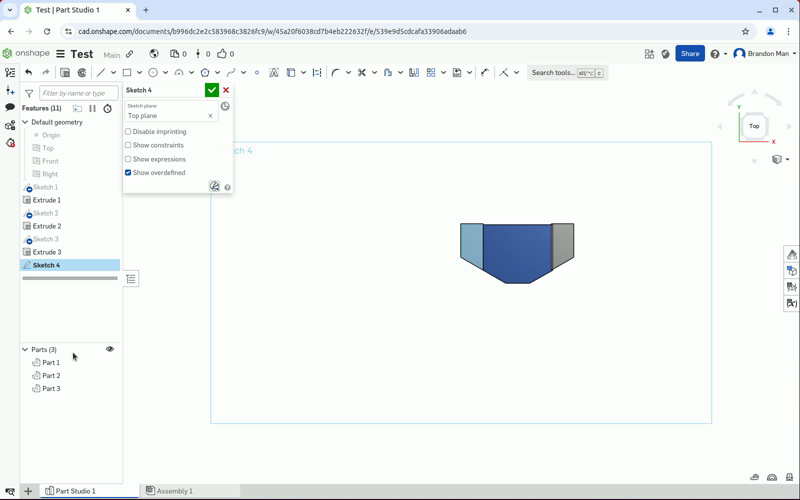
key(y)
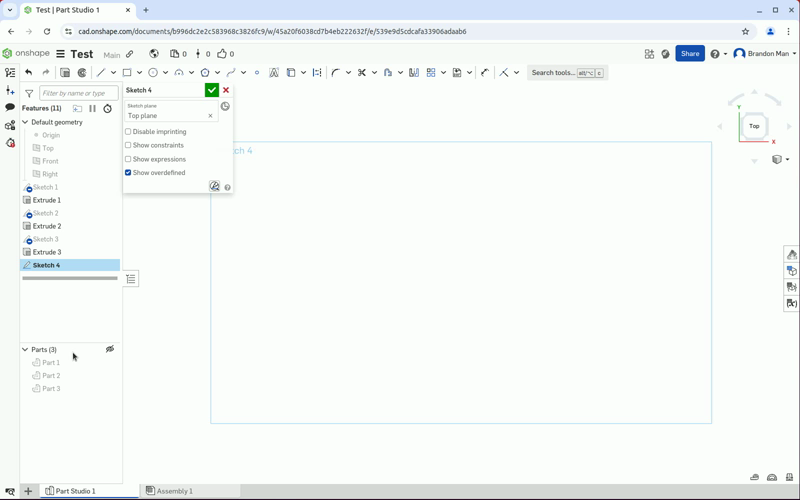
key(l)
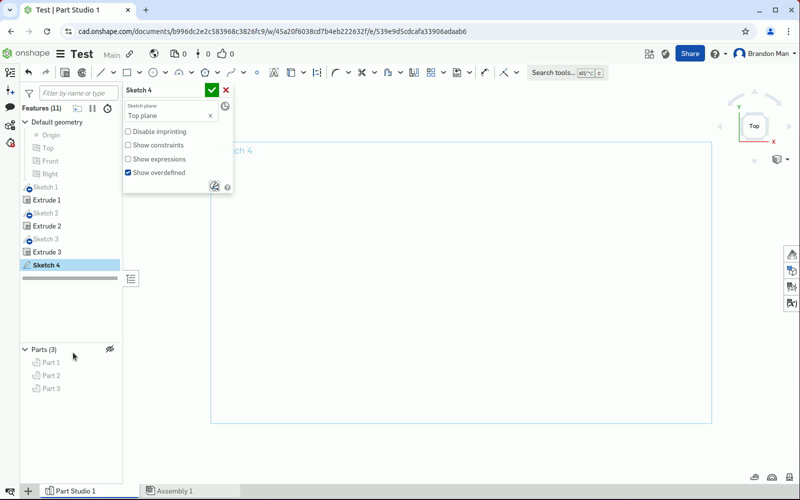
key_down(shift)
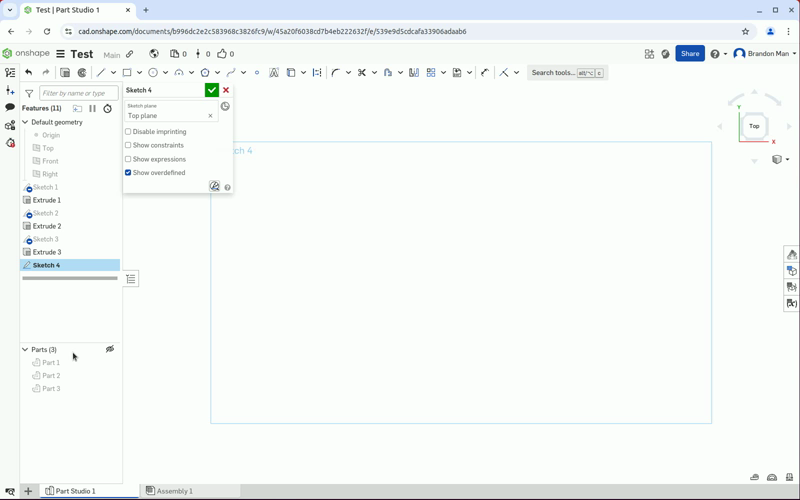
mouse_move(483, 270)
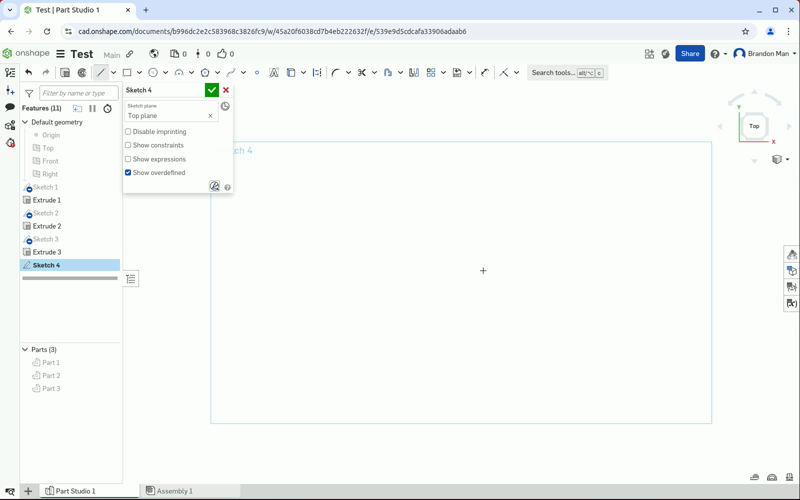
click(483, 270)
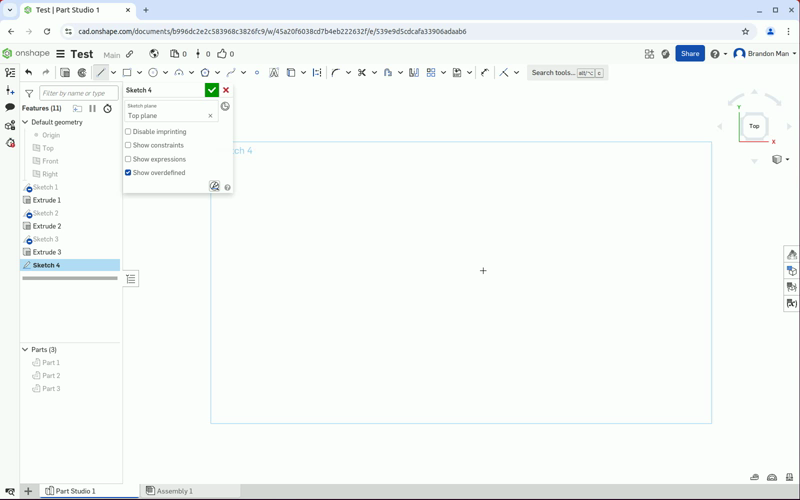
key_up(shift)
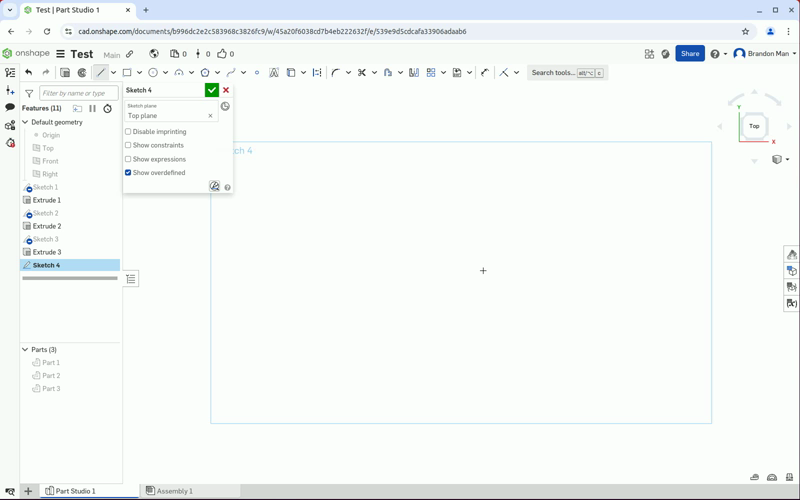
key_down(shift)
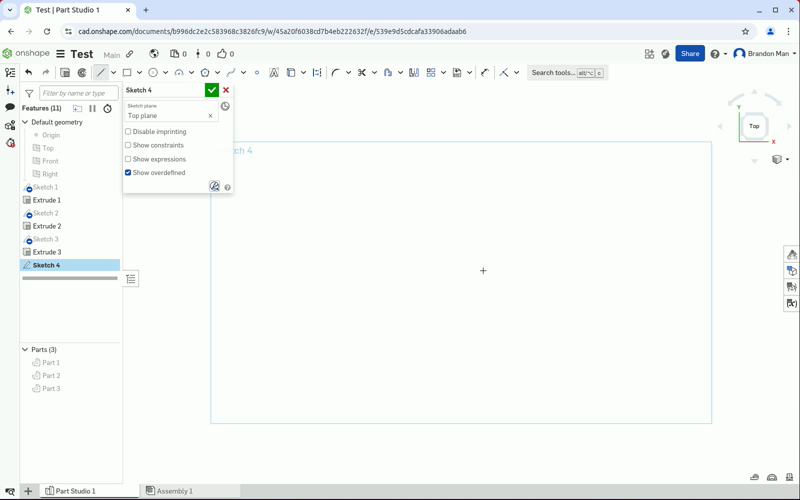
mouse_move(513, 270)
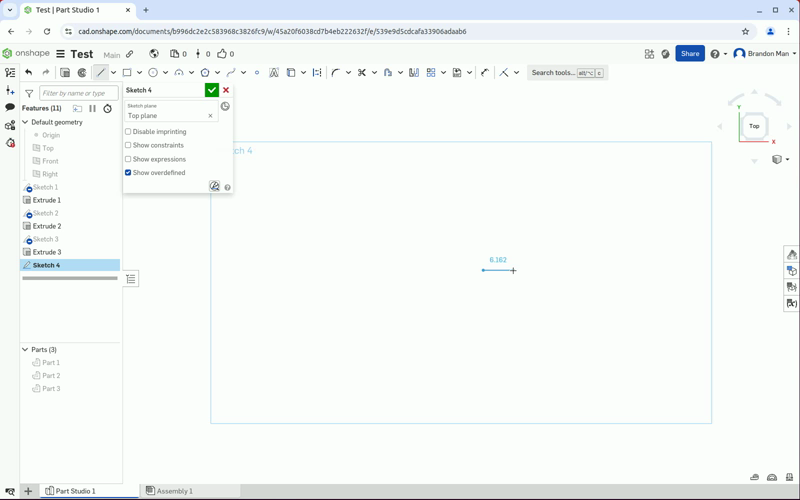
mouse_move(505, 283)
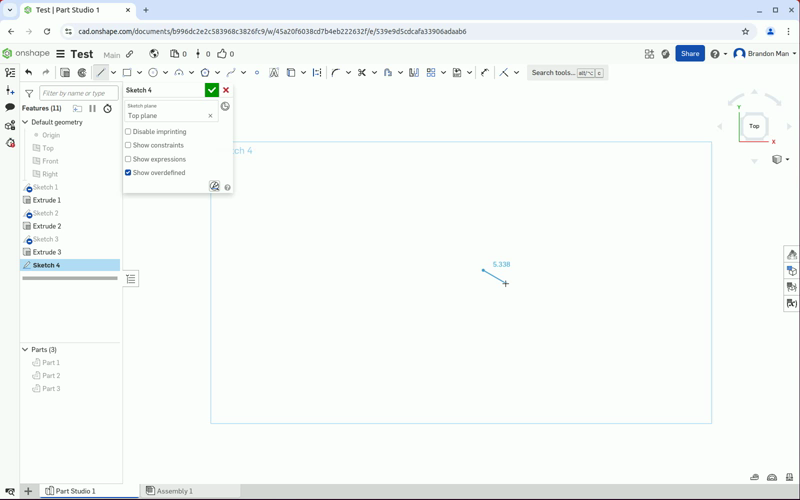
click(505, 283)
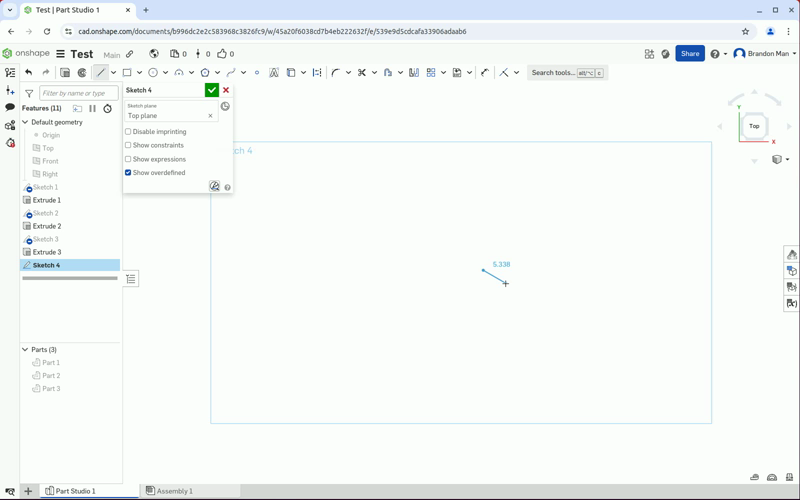
key_up(shift)
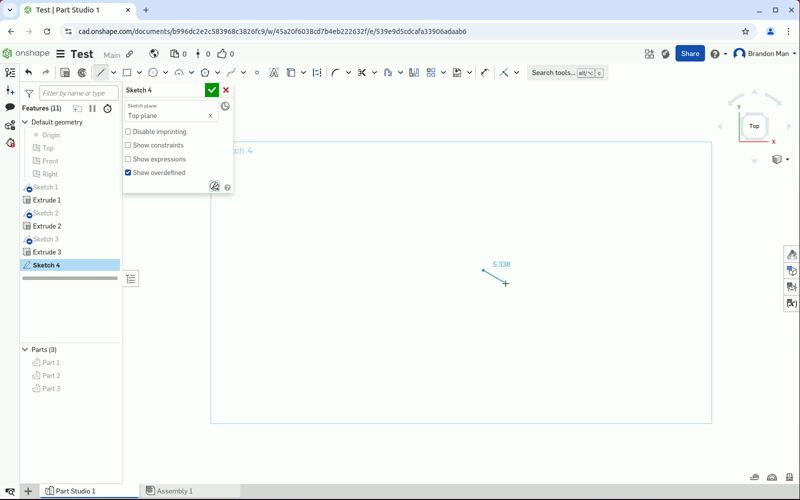
key_down(shift)
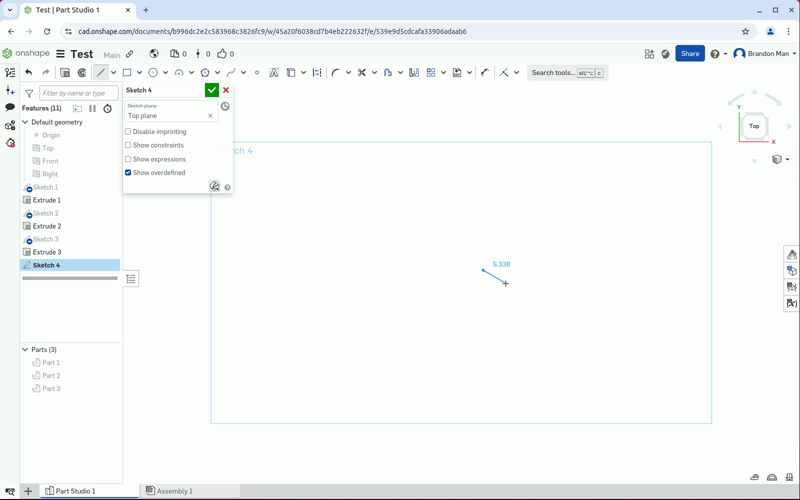
mouse_move(535, 283)
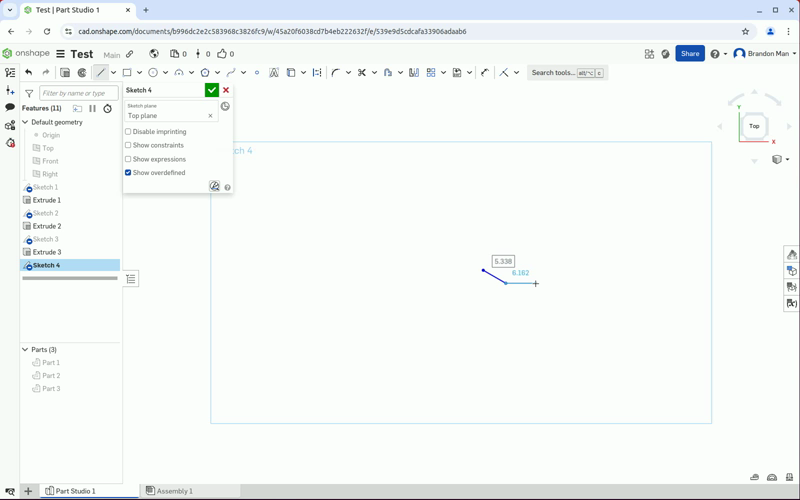
mouse_move(529, 283)
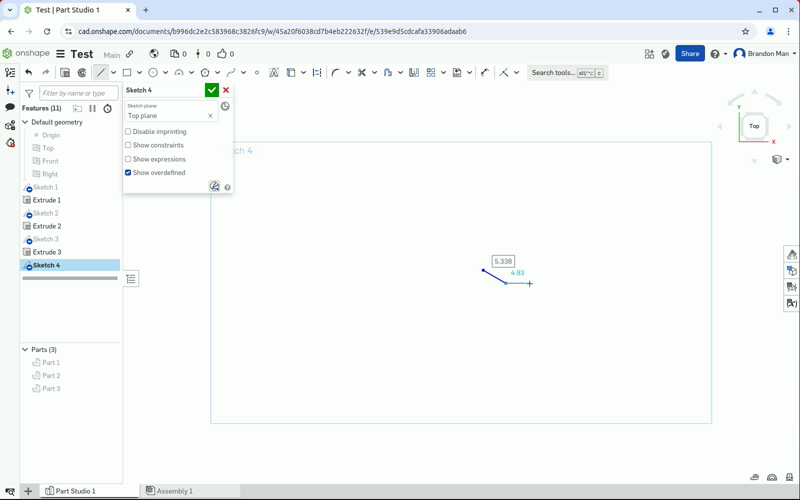
click(529, 283)
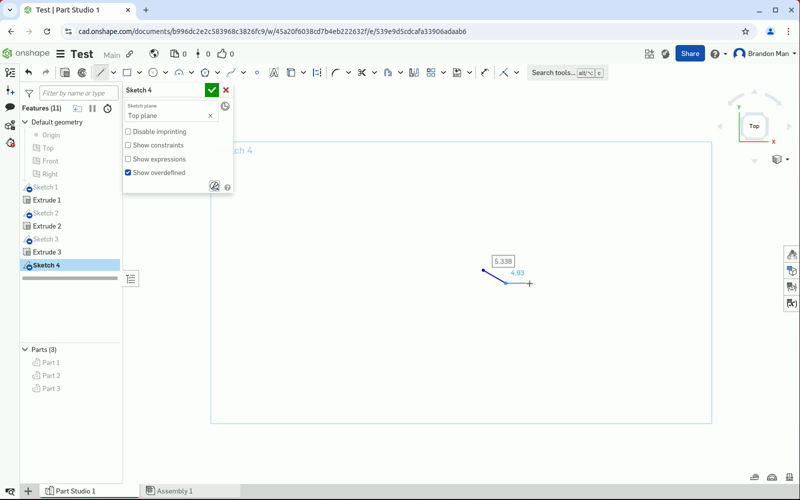
key_up(shift)
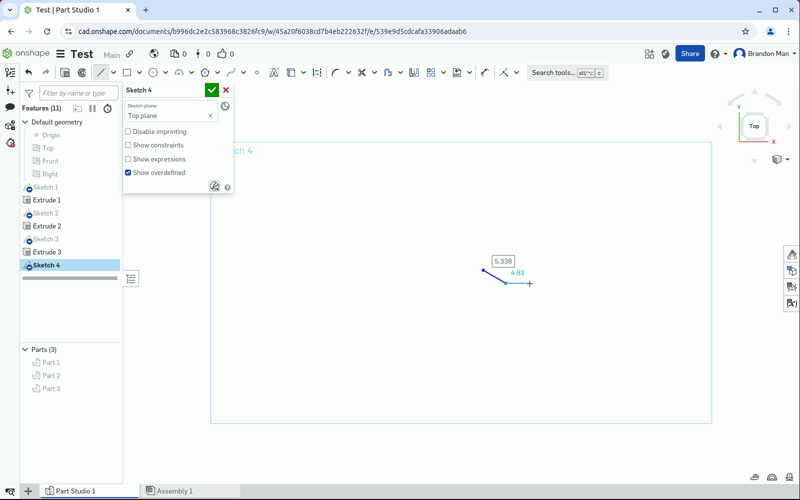
key_down(shift)
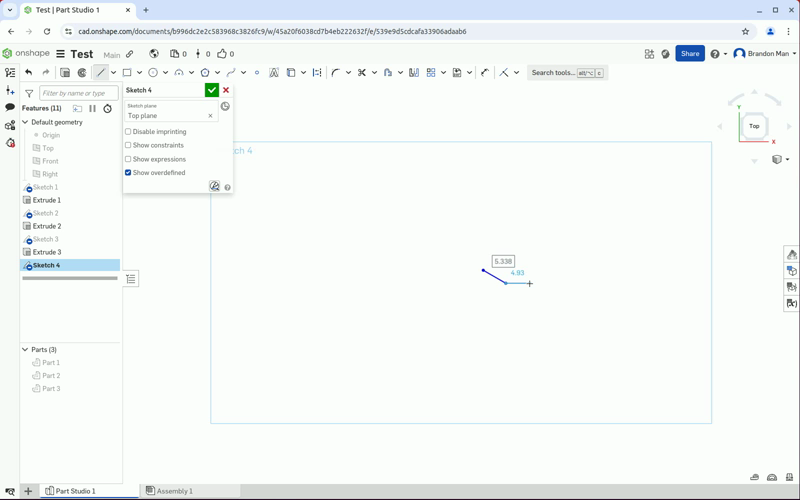
mouse_move(559, 283)
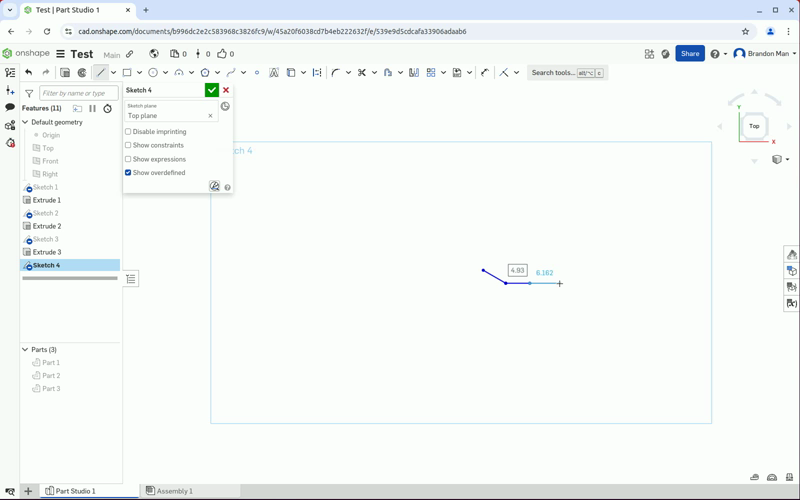
mouse_move(552, 270)
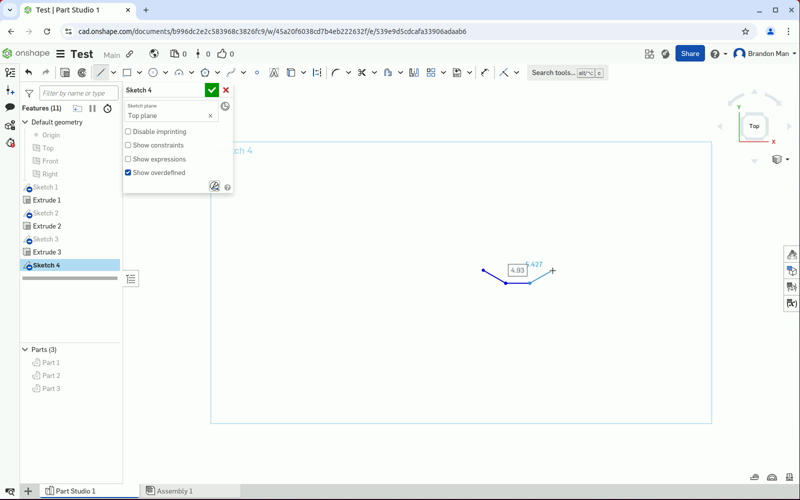
click(552, 270)
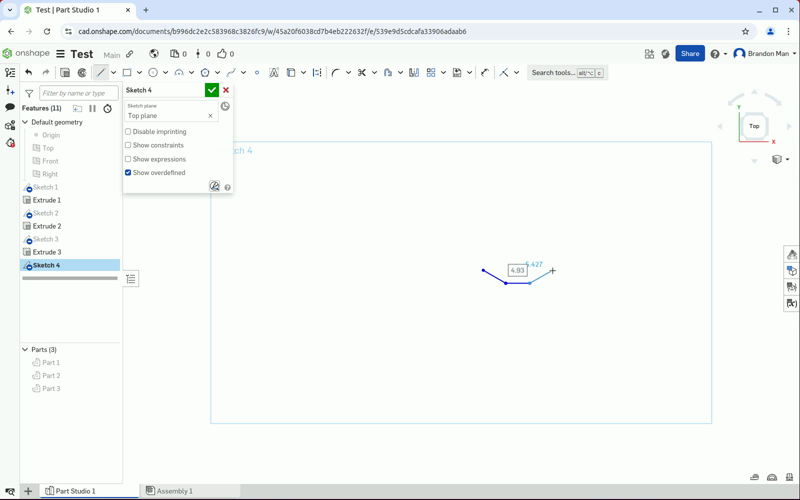
key_up(shift)
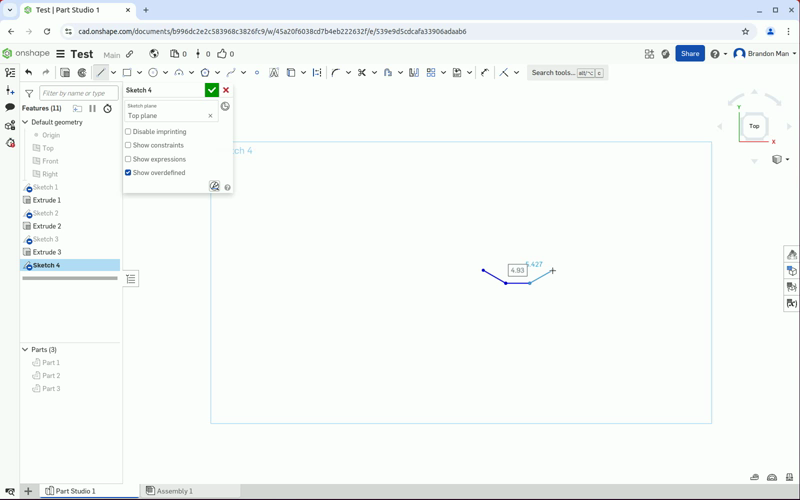
key_down(shift)
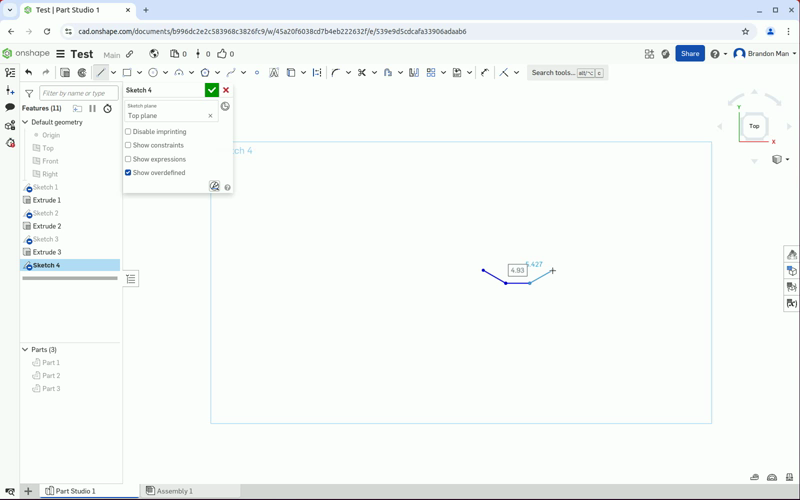
mouse_move(582, 270)
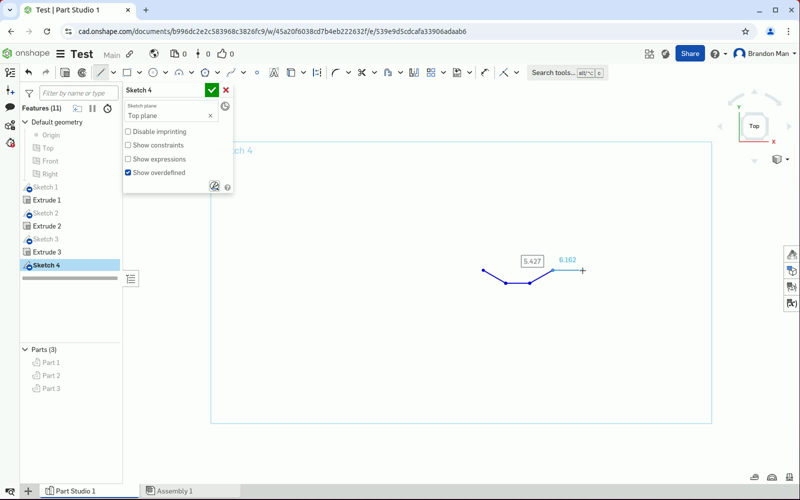
mouse_move(552, 224)
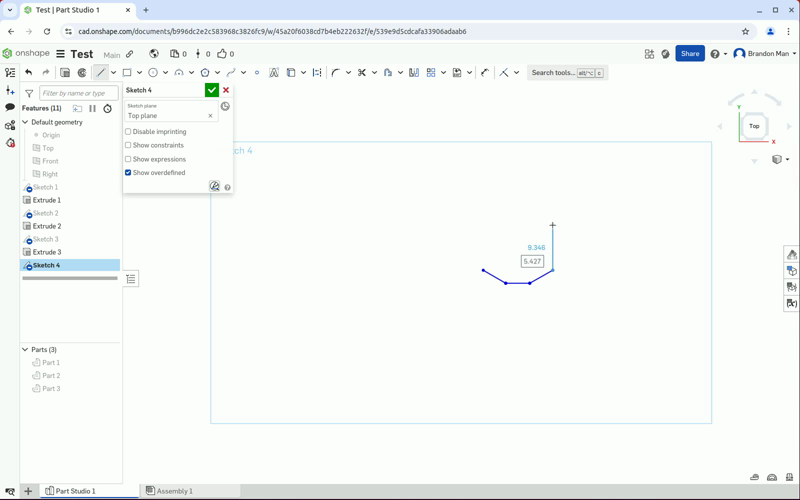
click(552, 224)
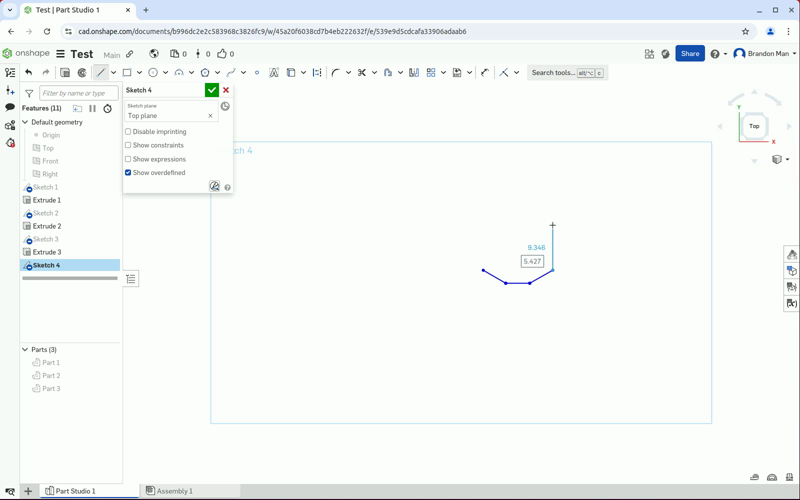
key_up(shift)
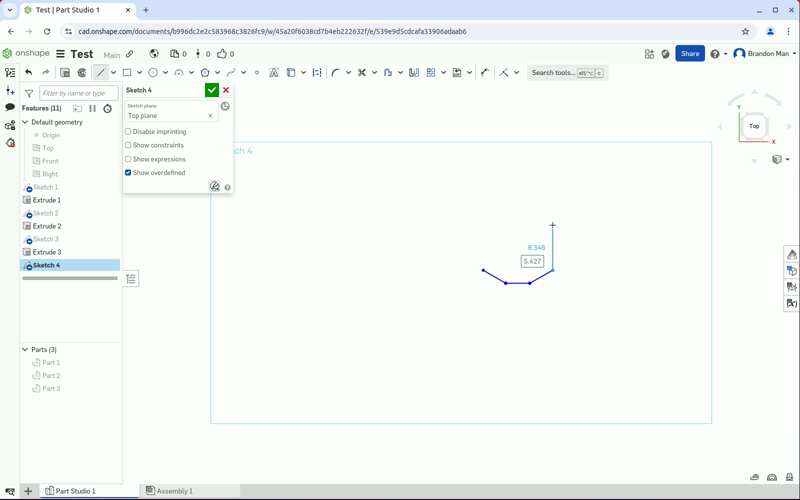
key_down(shift)
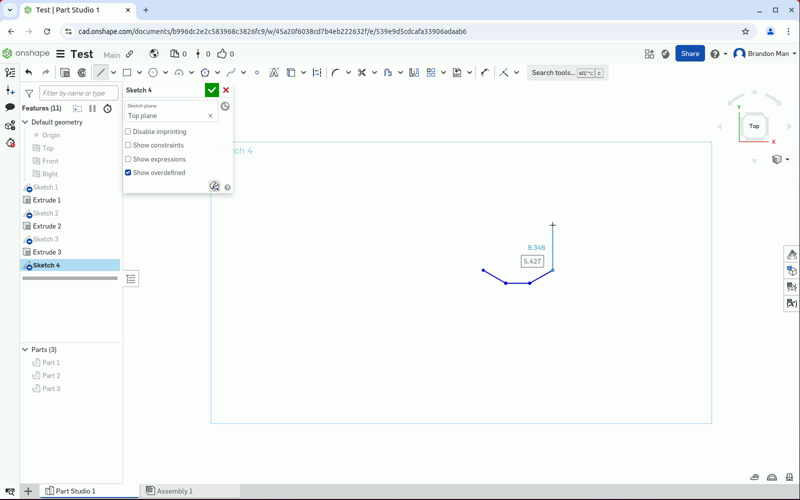
mouse_move(483, 224)
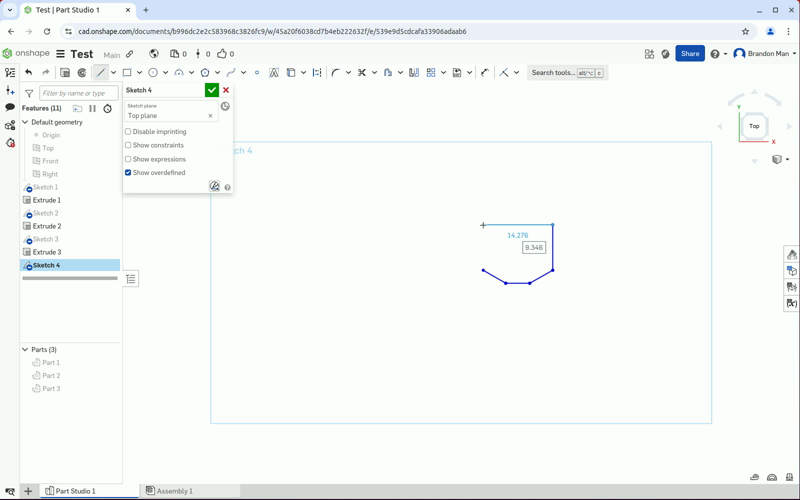
click(483, 224)
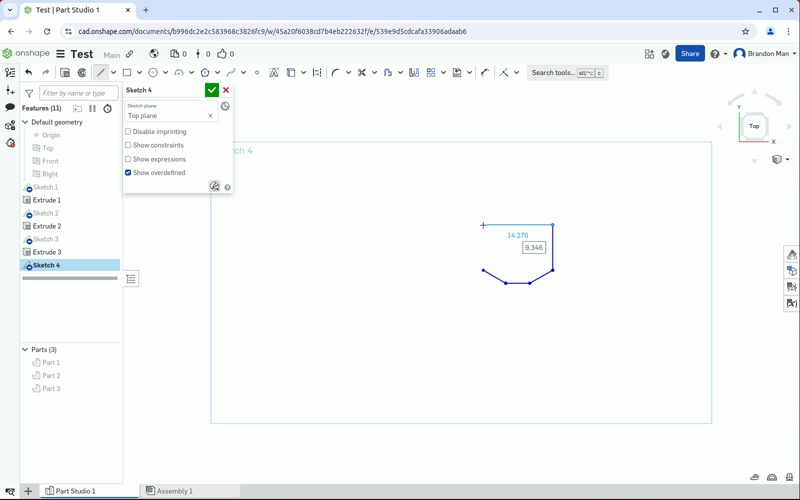
key_up(shift)
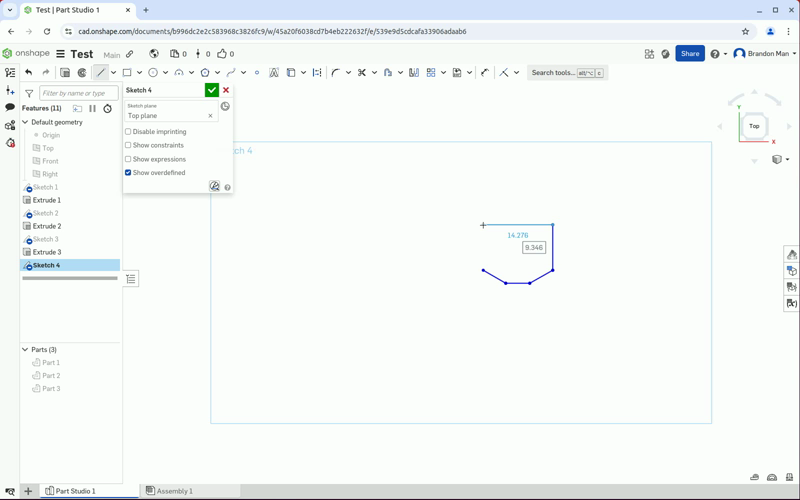
mouse_move(513, 224)
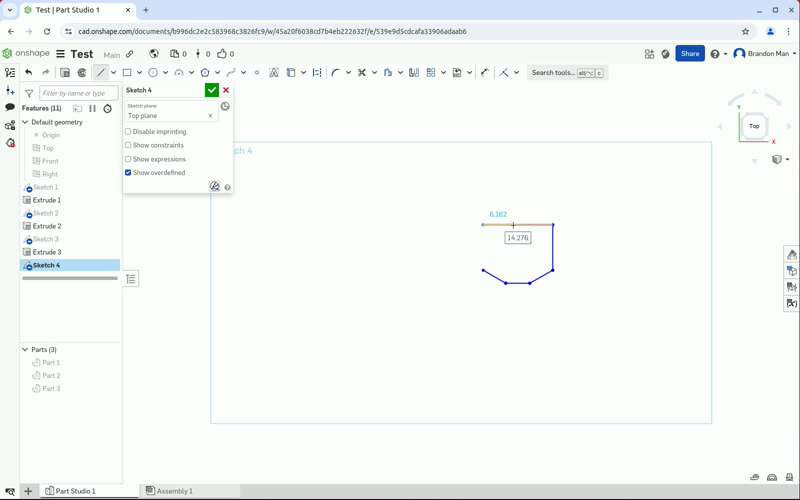
key_down(shift)
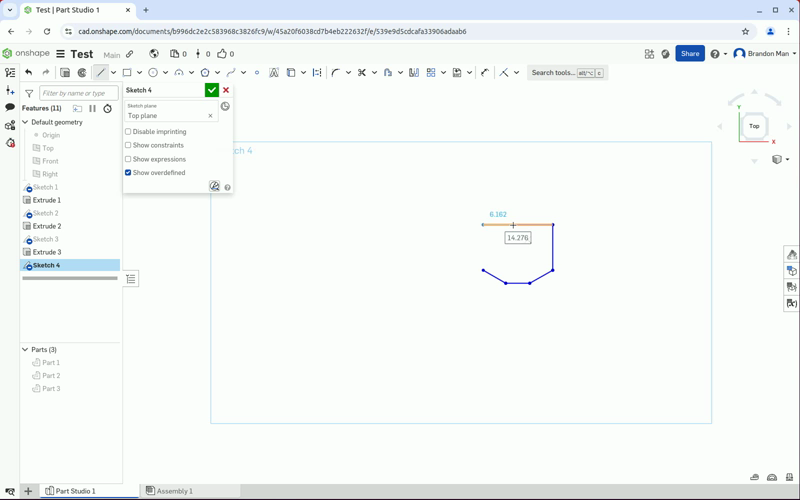
mouse_move(483, 270)
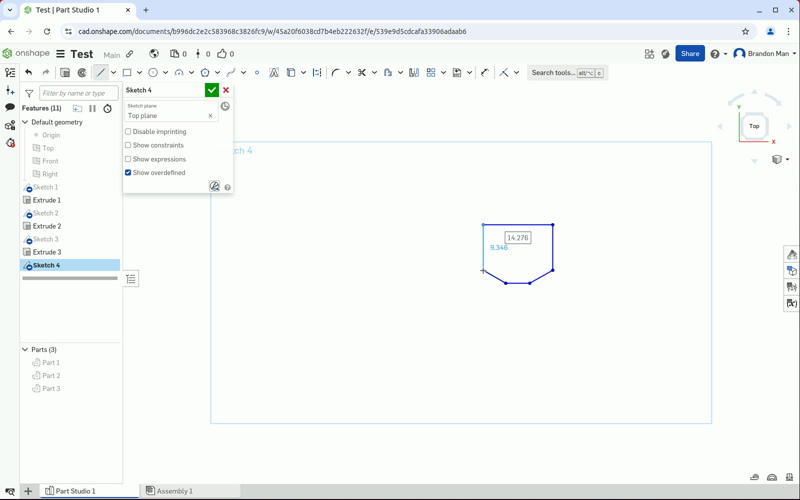
key_up(shift)
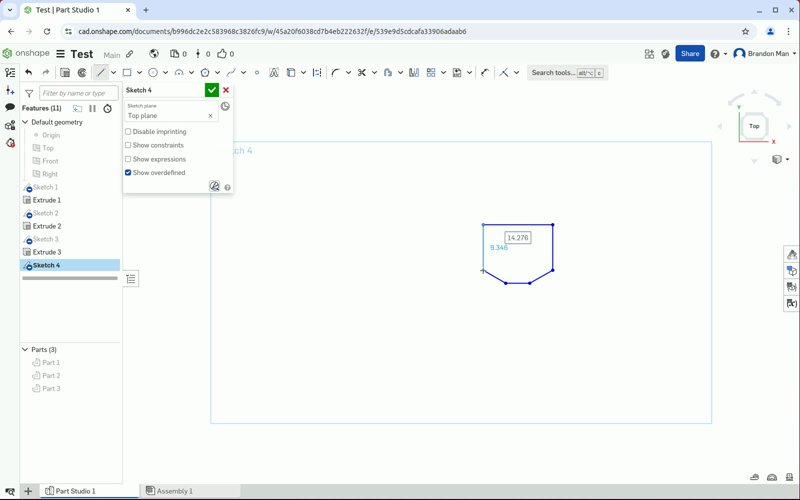
click(483, 270)
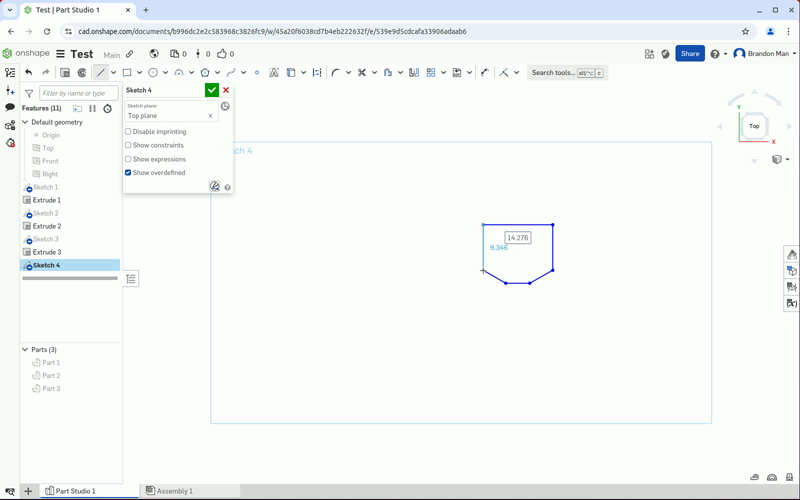
key(esc)
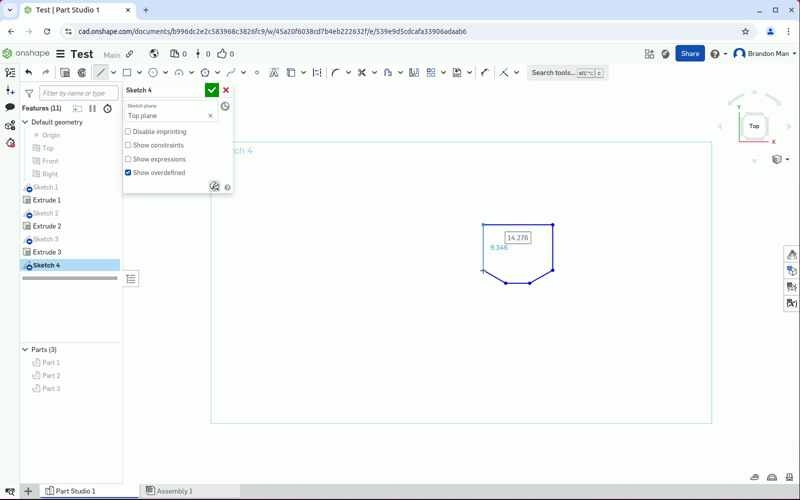
mouse_move(522, 259)
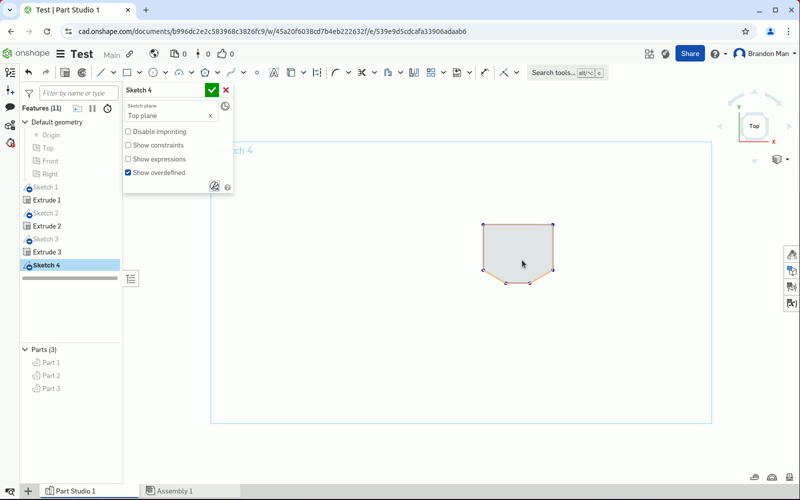
click(522, 259)
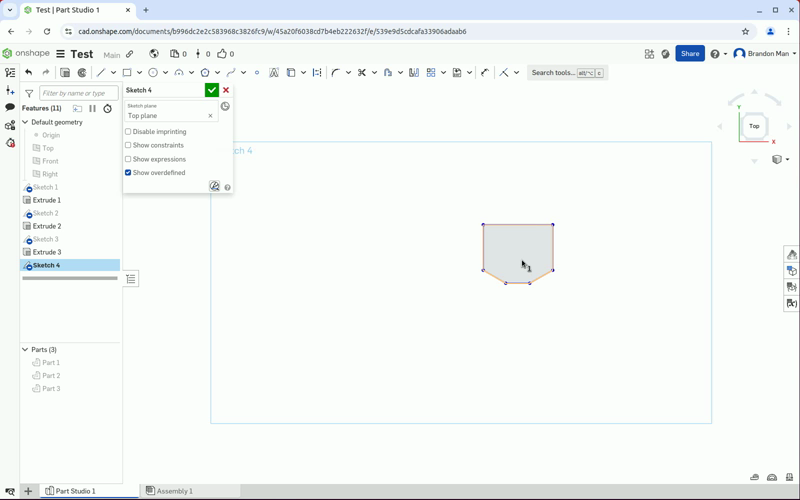
mouse_move(73, 352)
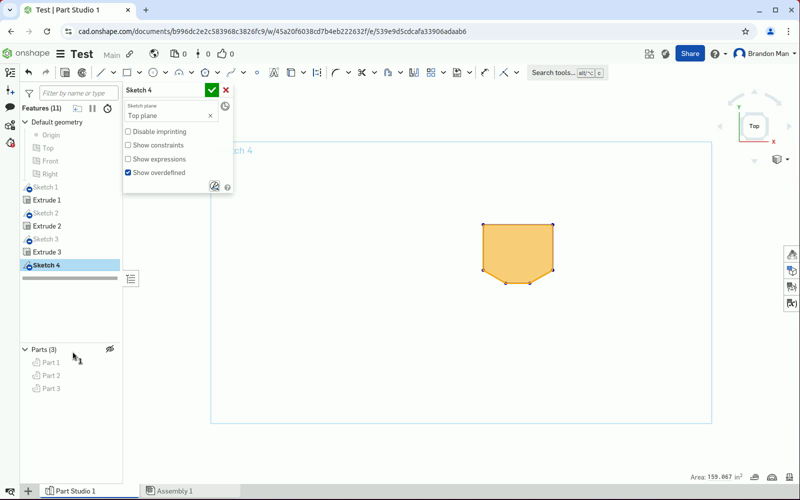
key(shift+y)
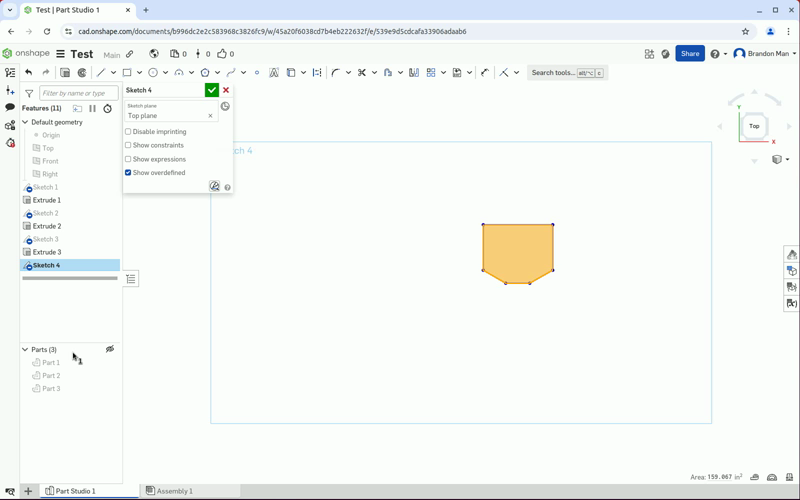
key(shift+e)
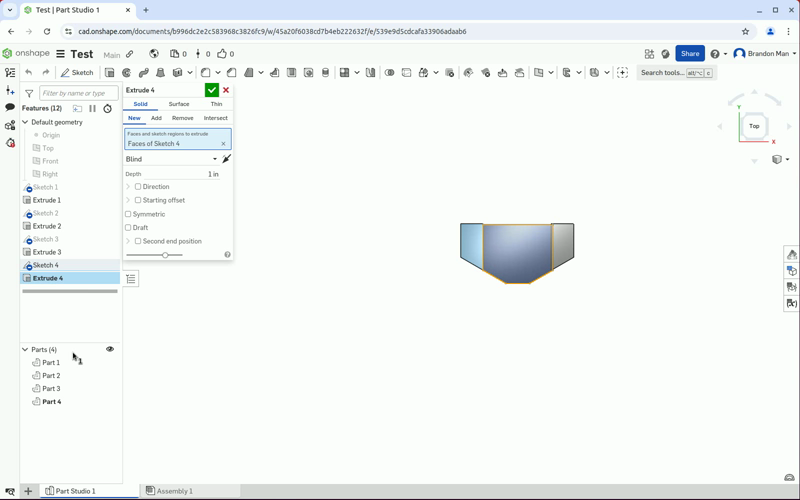
mouse_move(143, 106)
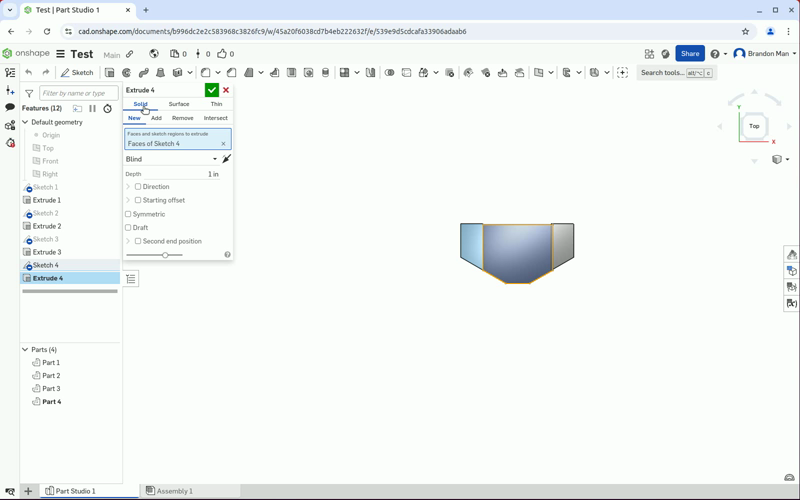
click(143, 106)
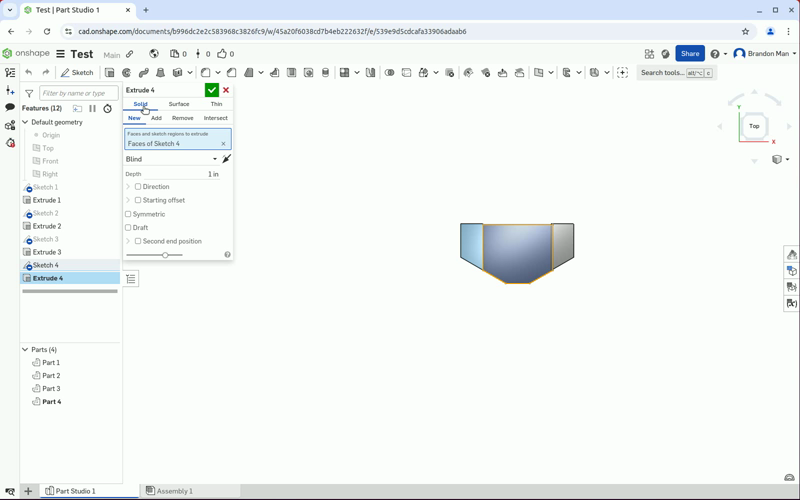
mouse_move(137, 120)
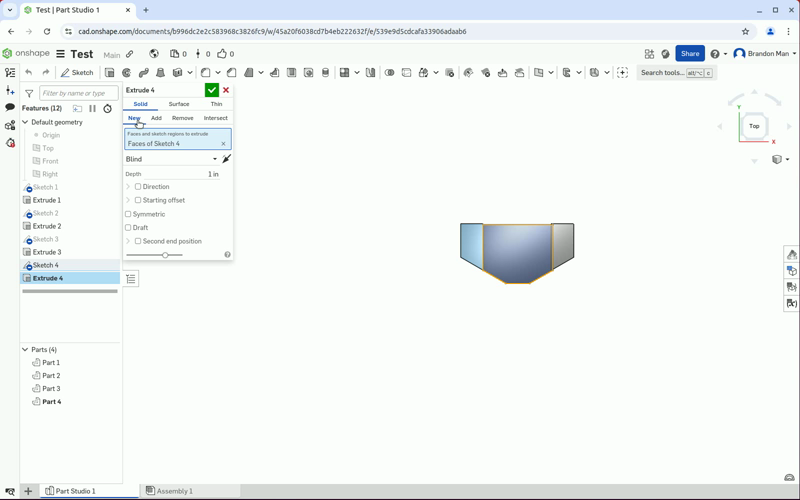
click(137, 120)
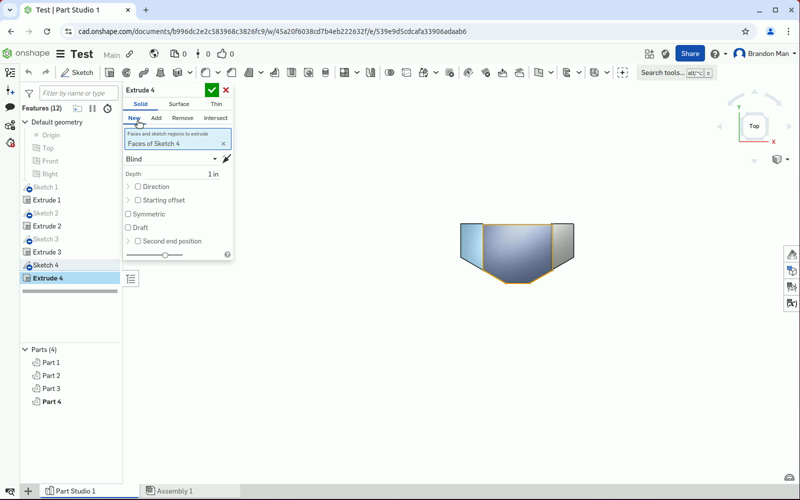
key(tab, 4)
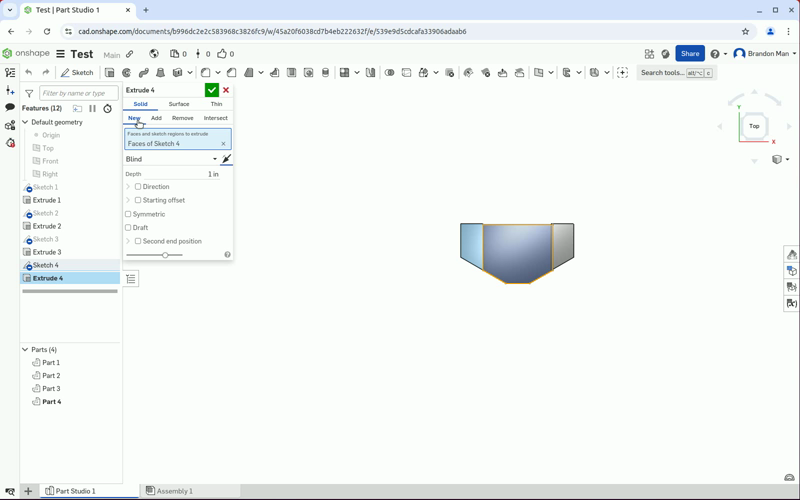
text(9.628)
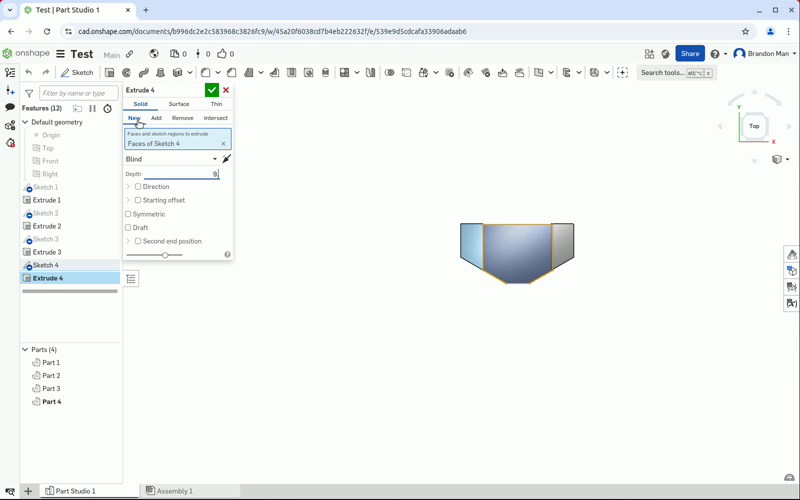
key(enter)
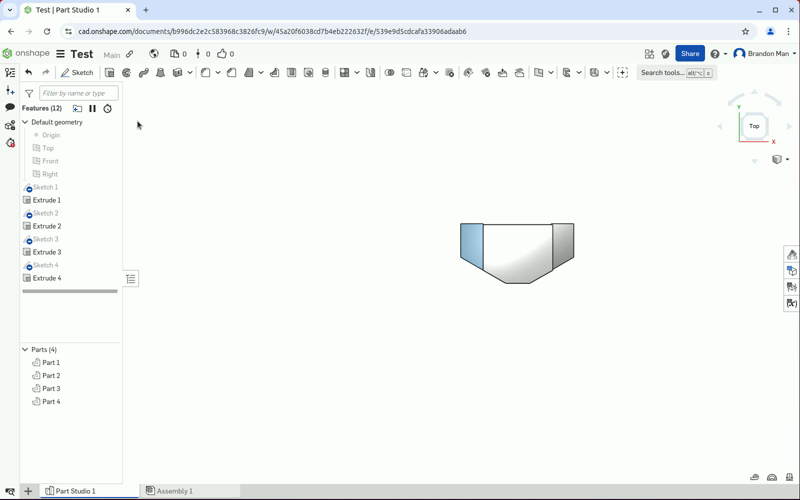
key(shift+h)
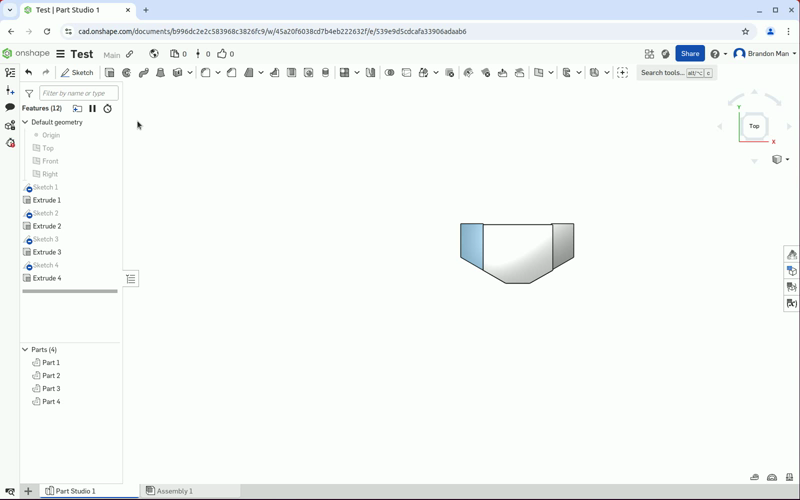
key(shift+h)
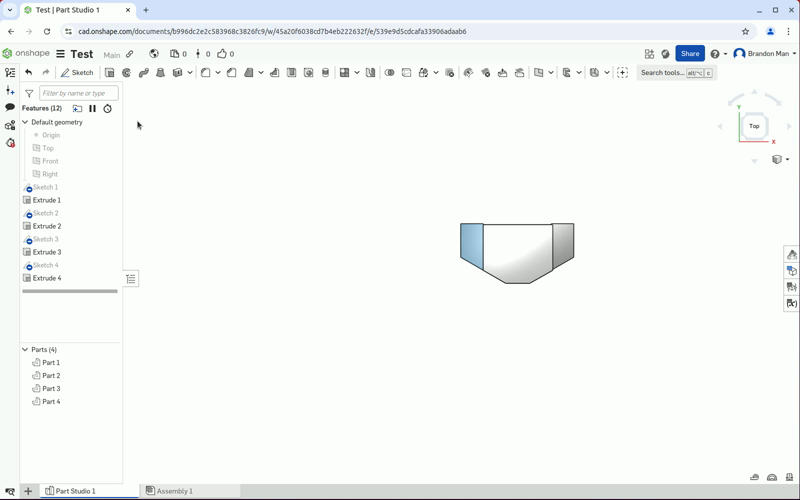
key(shift+7)
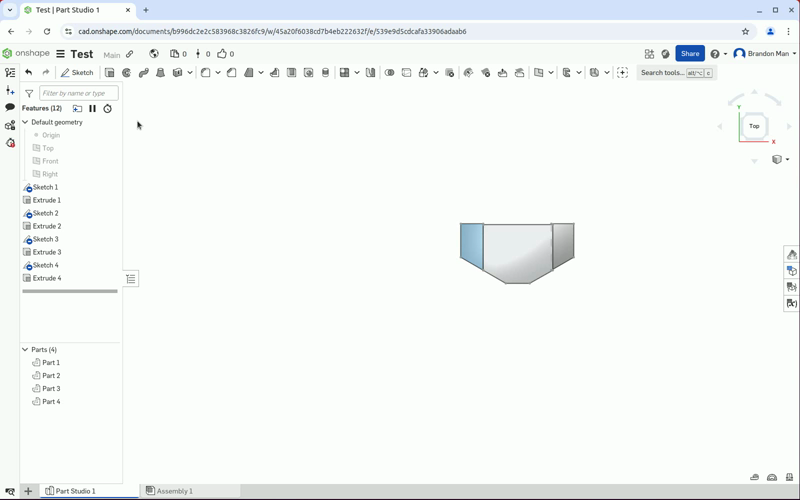
key(up, 3)
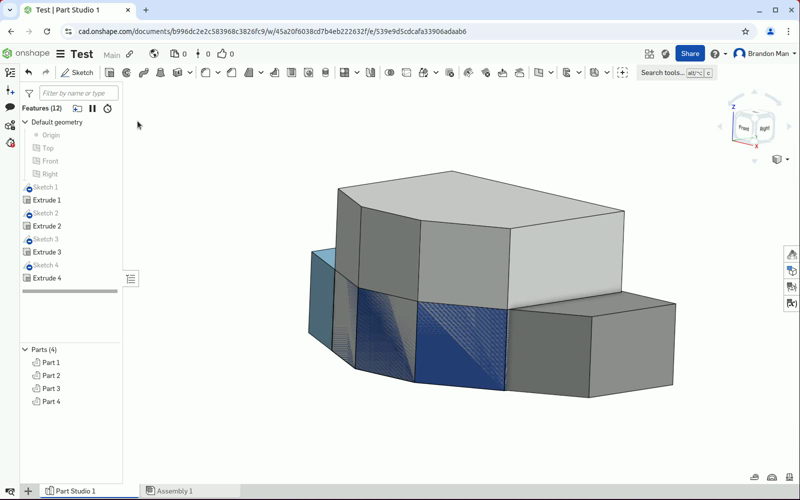
key(left, 3)
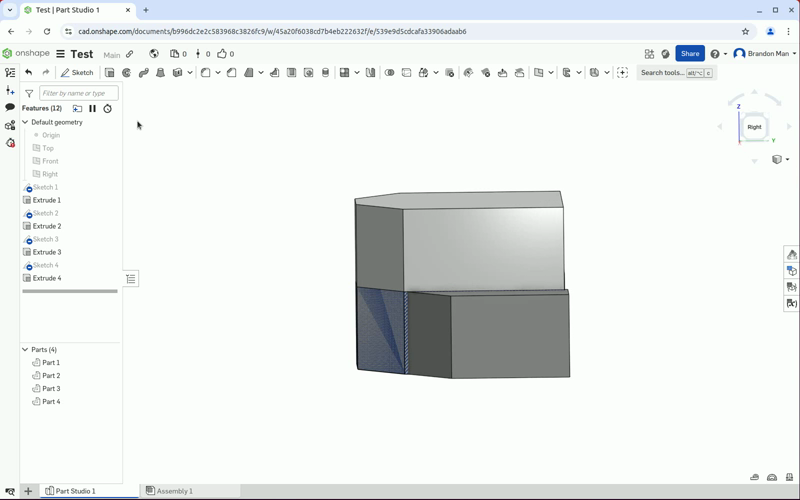
key(right, 3)
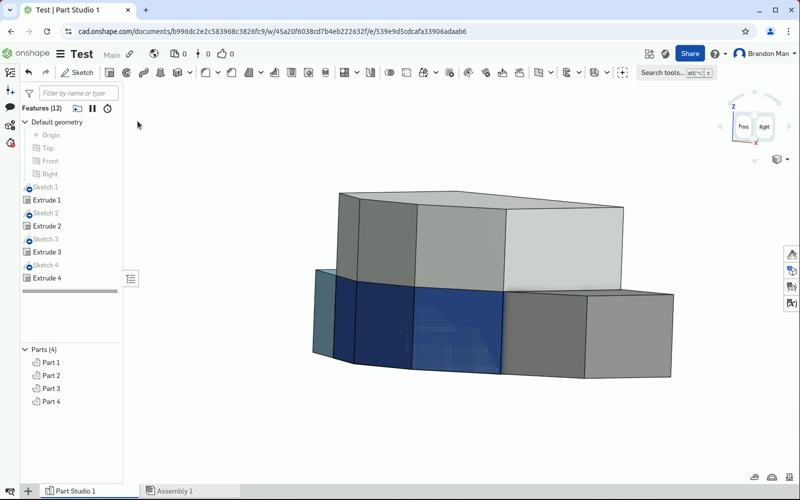
key(down, 3)
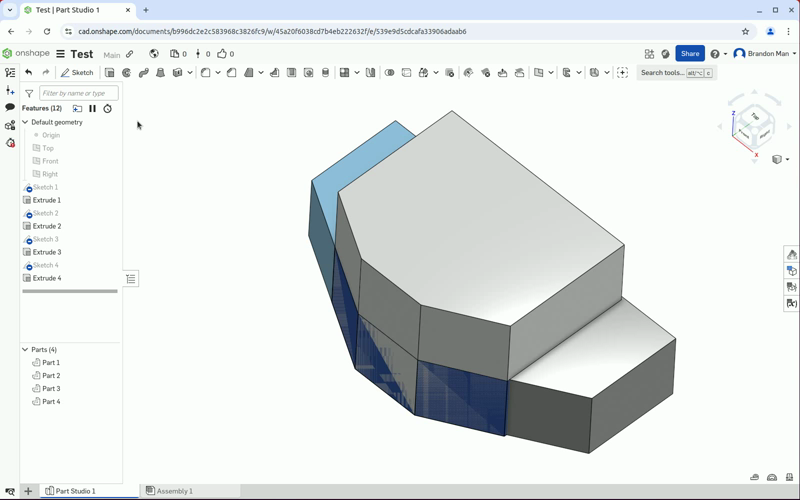
mouse_move(73, 189)
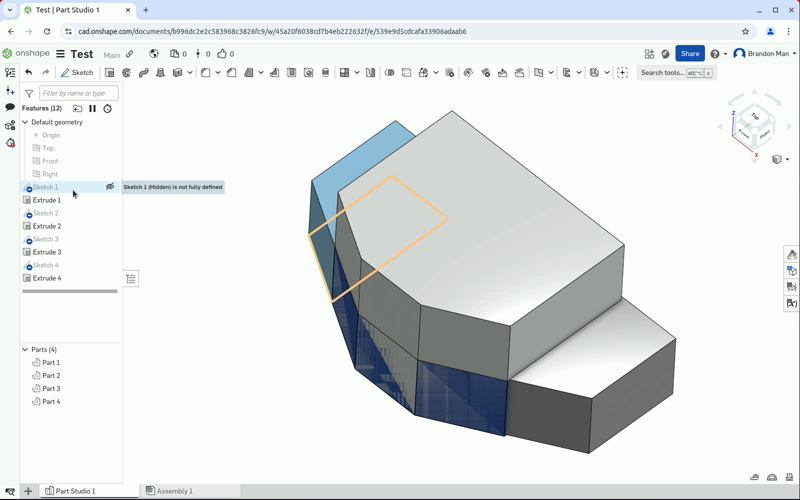
click(73, 189)